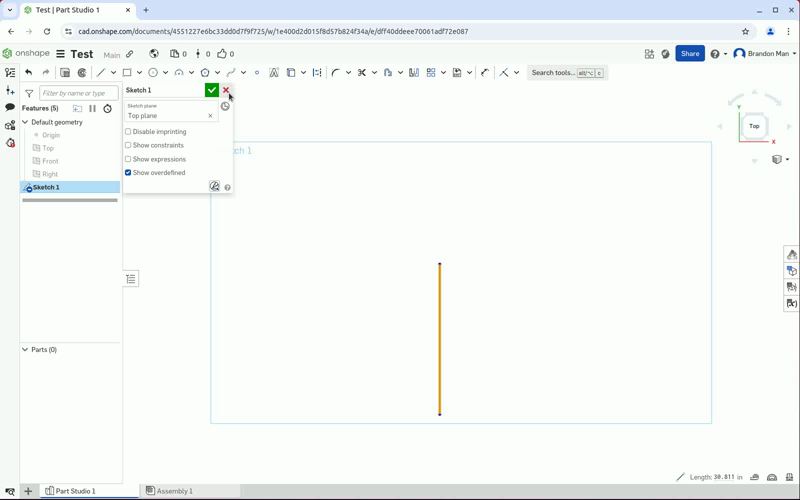
key(shift+h)
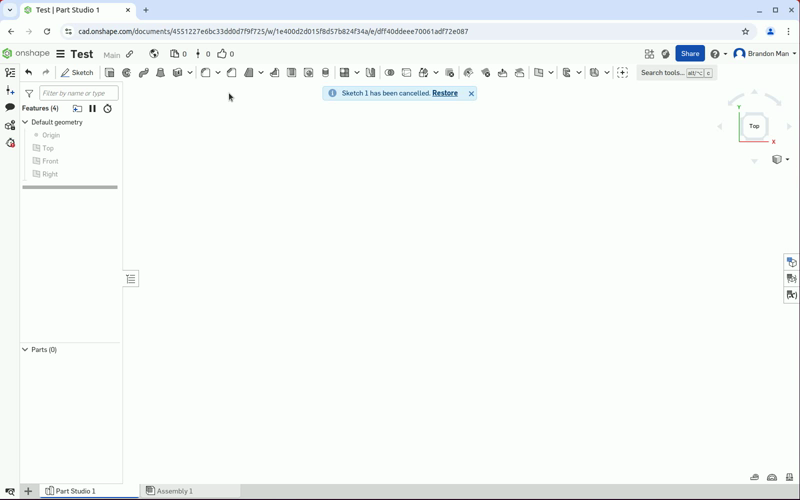
mouse_move(73, 352)
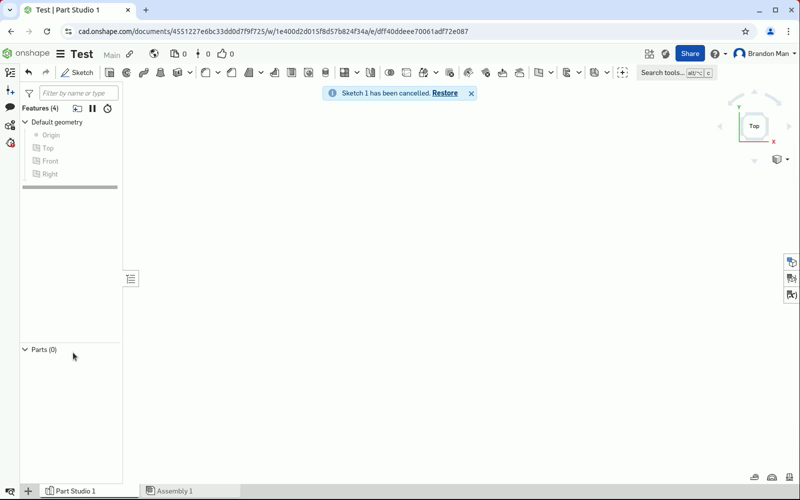
key(y)
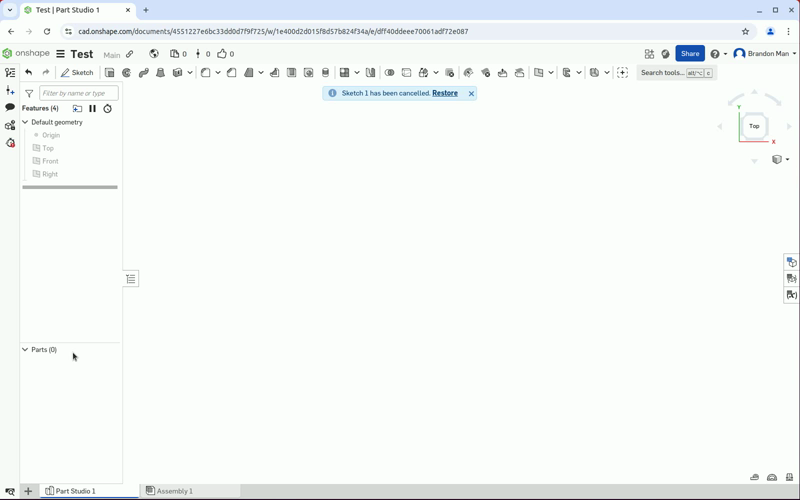
key(shift+p)
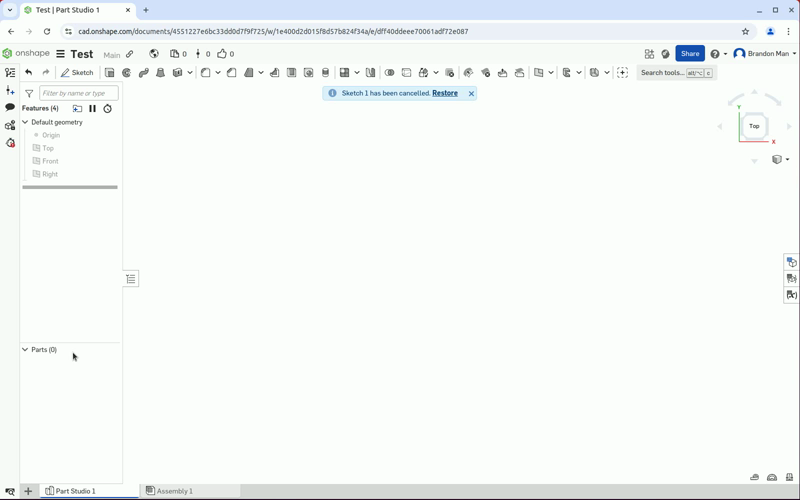
key(space)
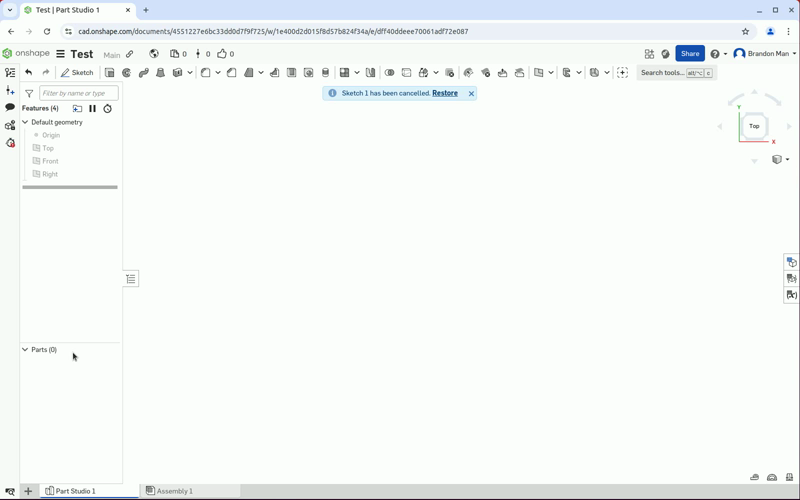
key_down(shift)
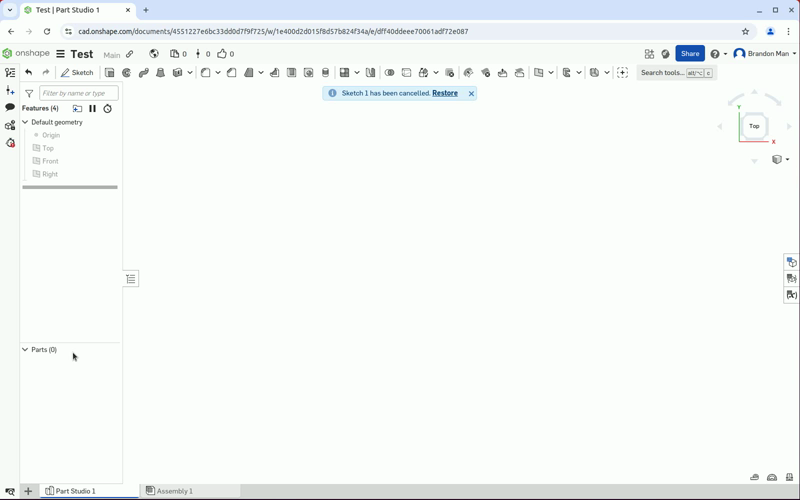
key(up)
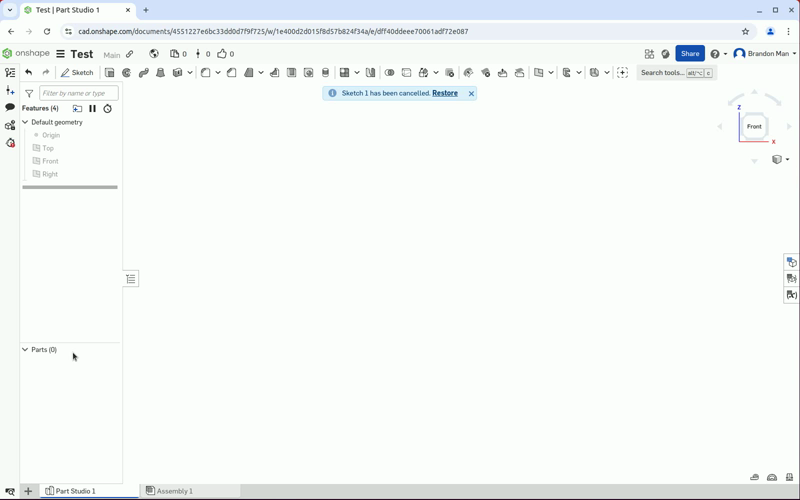
key_up(shift)
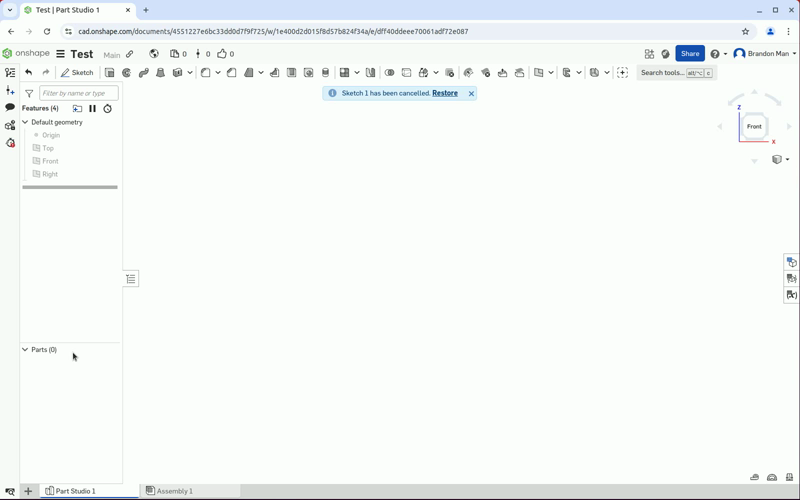
mouse_move(73, 352)
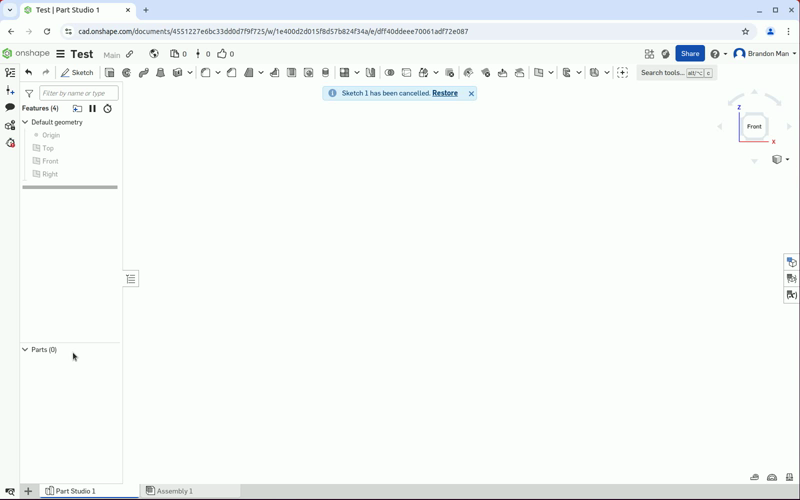
key(shift+y)
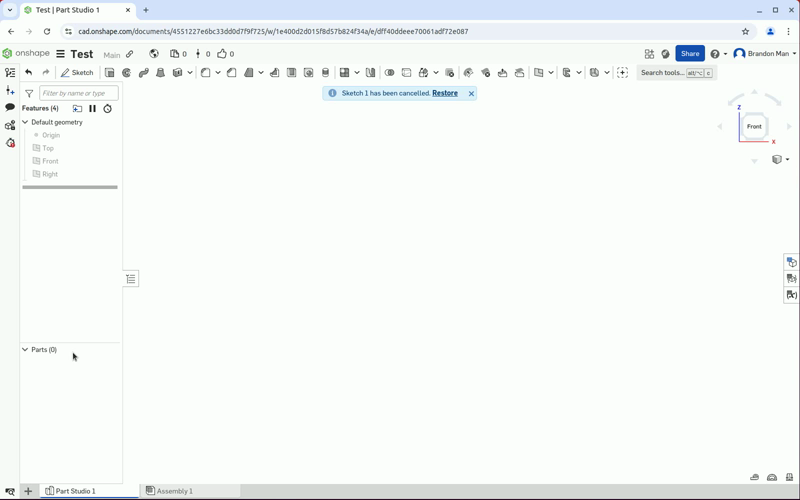
key(shift+s)
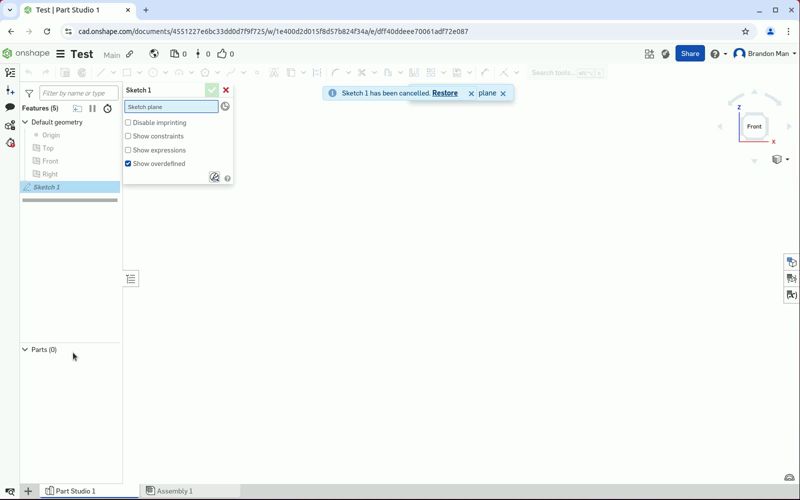
mouse_move(73, 163)
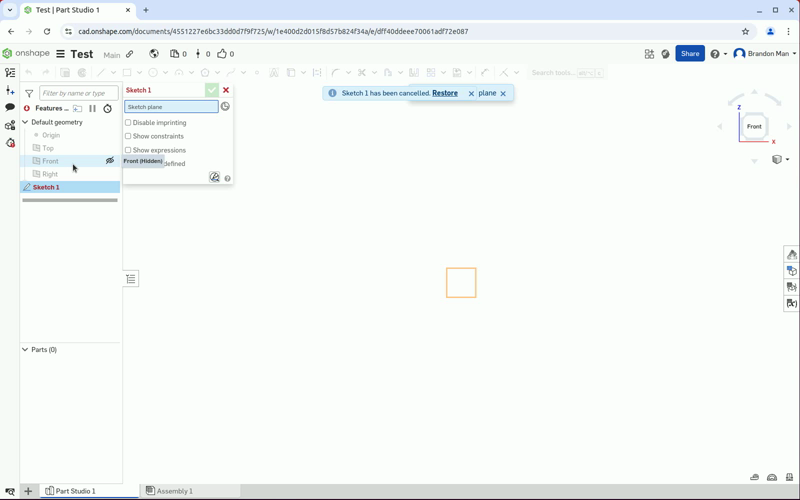
click(73, 163)
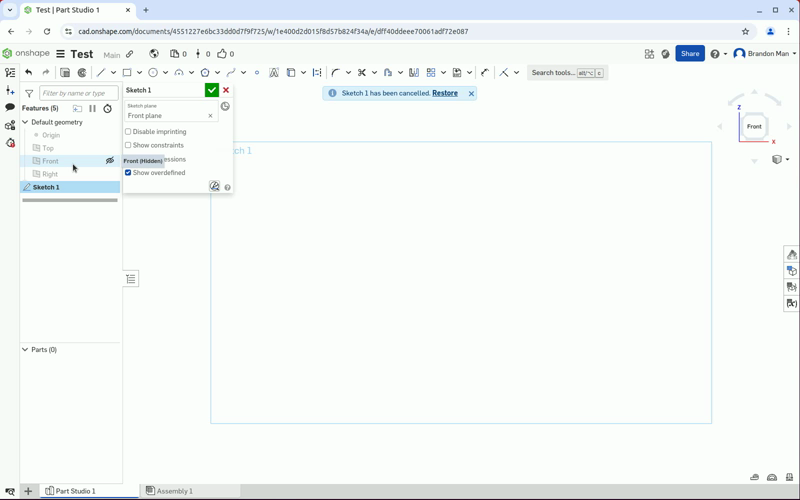
mouse_move(73, 352)
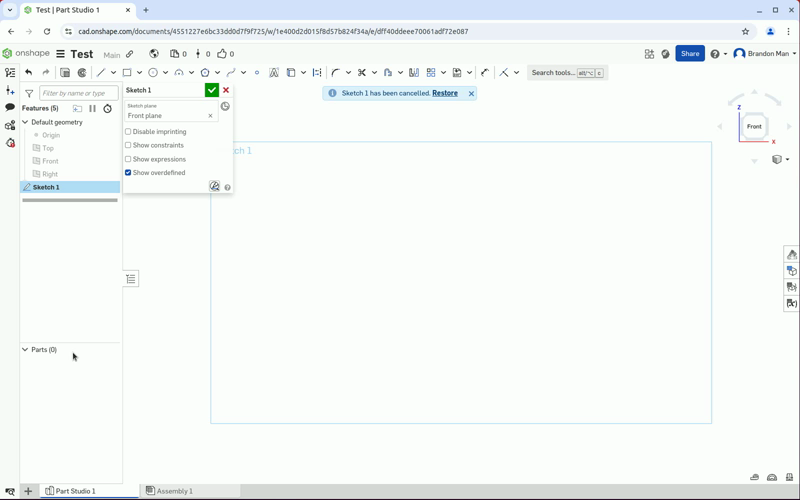
key(y)
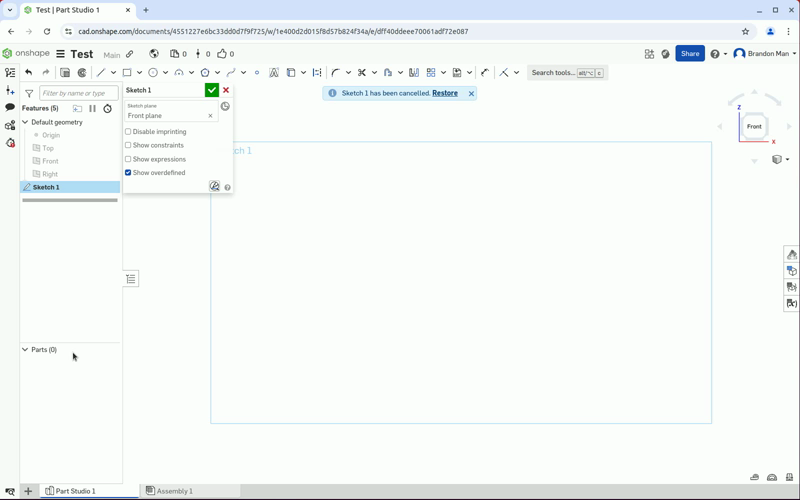
key(l)
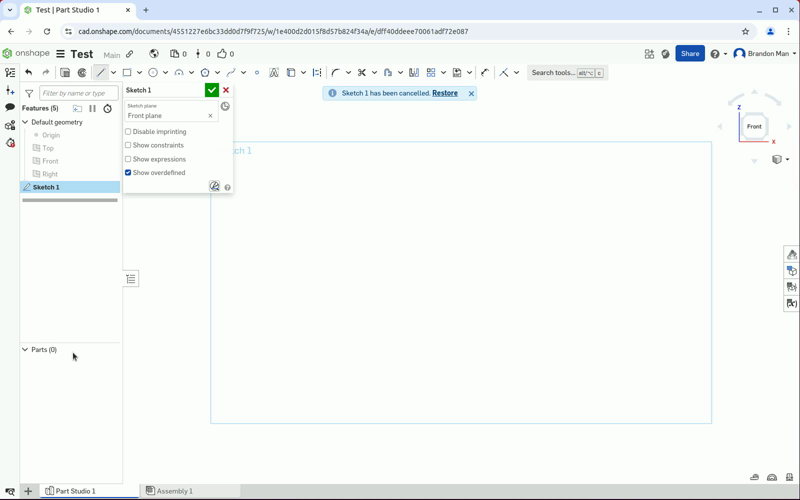
key_down(shift)
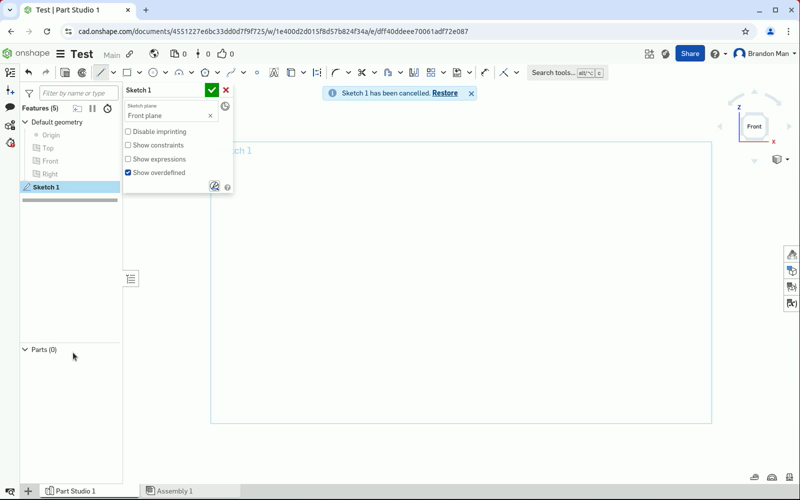
mouse_move(401, 334)
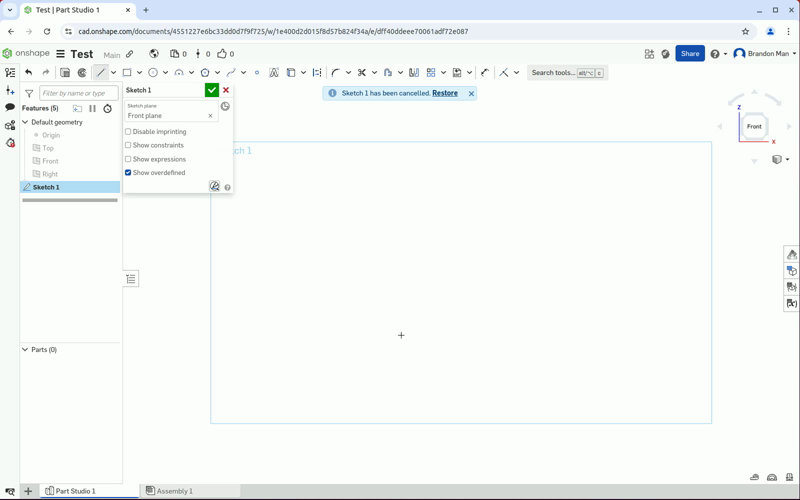
click(401, 334)
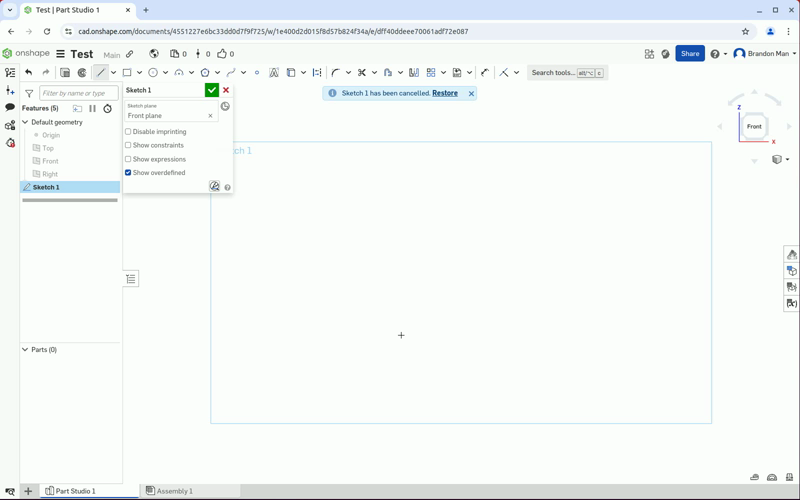
key_up(shift)
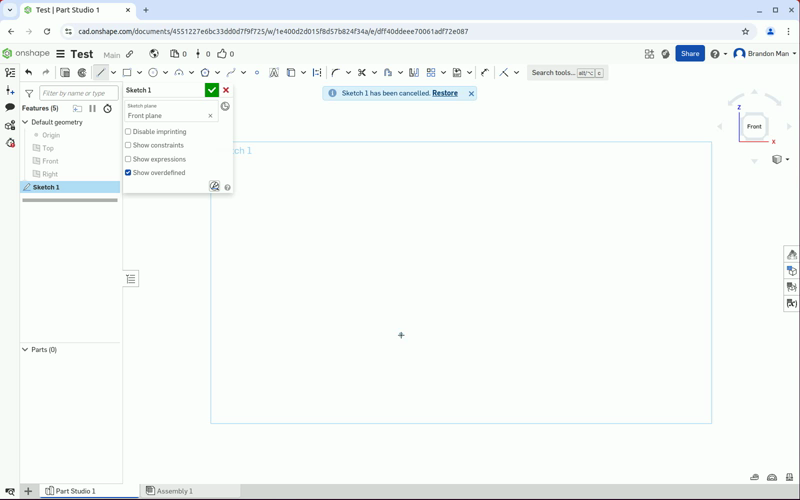
key_down(shift)
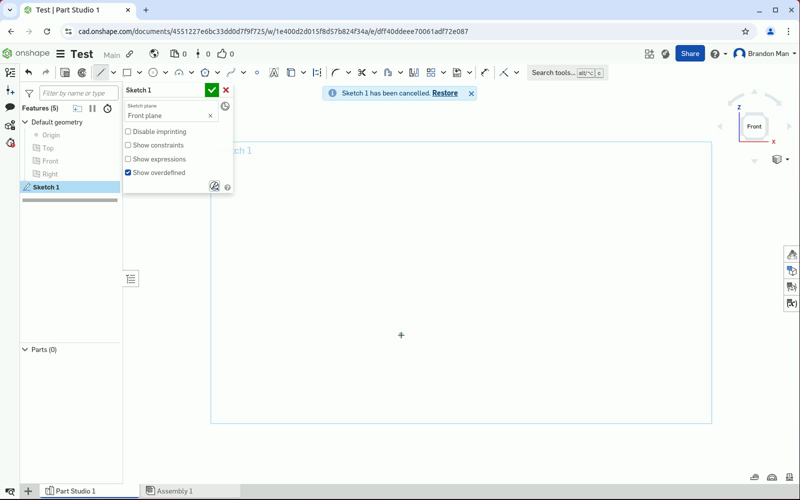
mouse_move(512, 334)
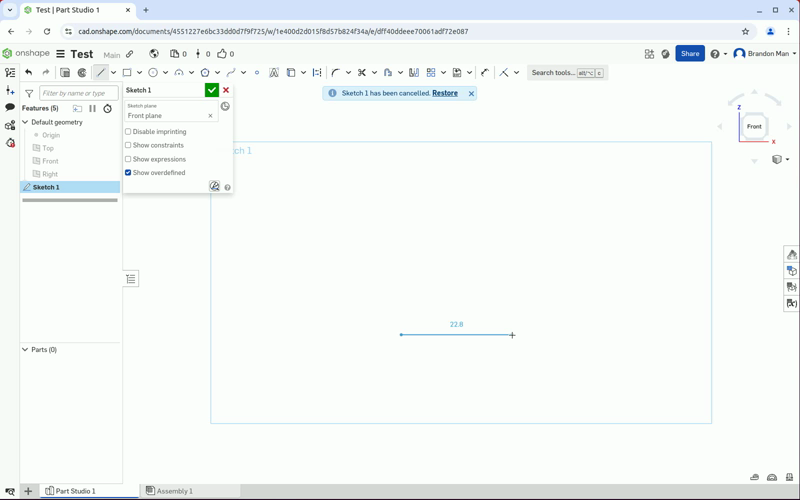
click(512, 334)
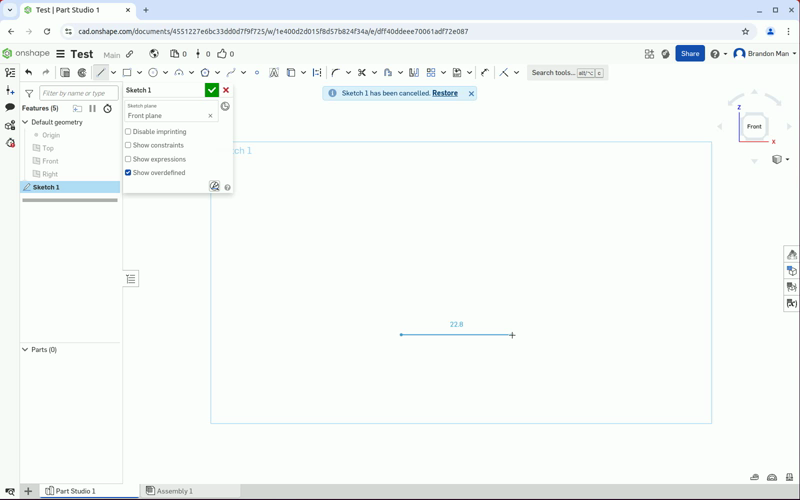
key_up(shift)
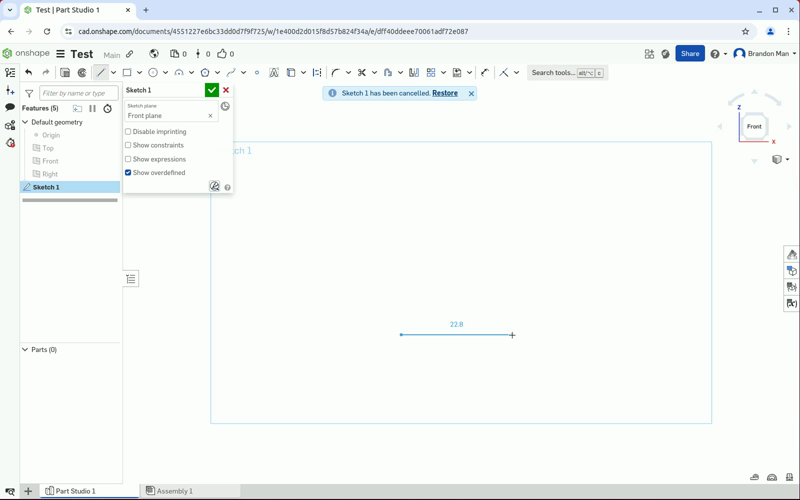
key_down(shift)
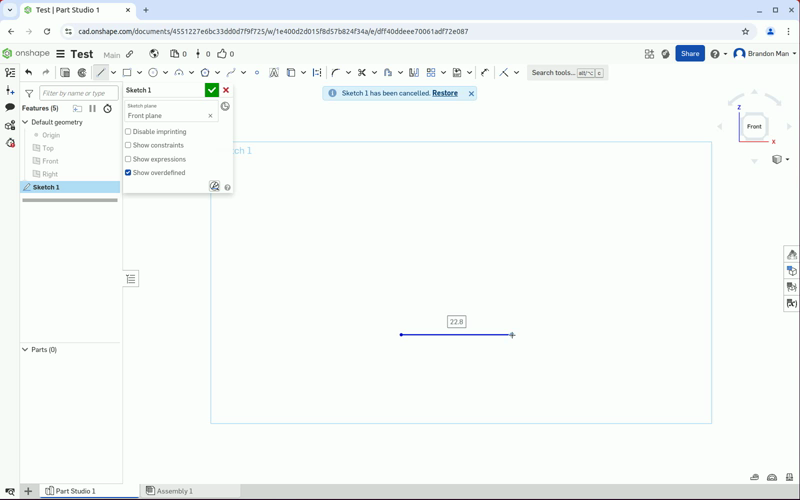
mouse_move(542, 334)
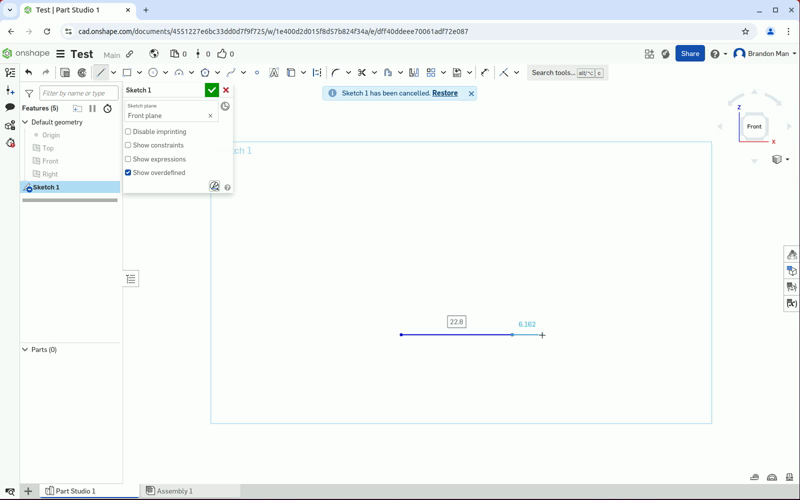
mouse_move(512, 300)
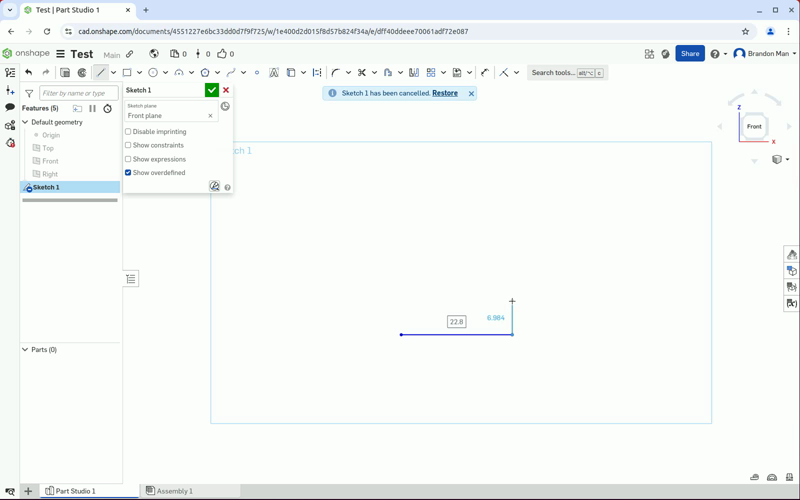
click(512, 300)
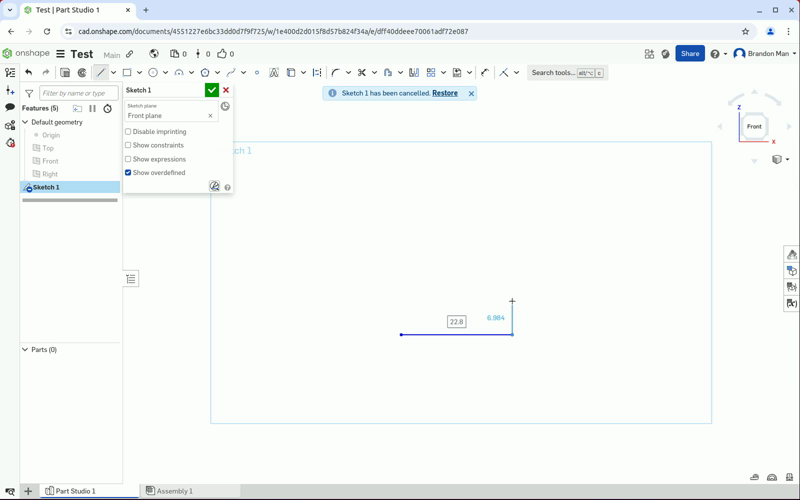
key_up(shift)
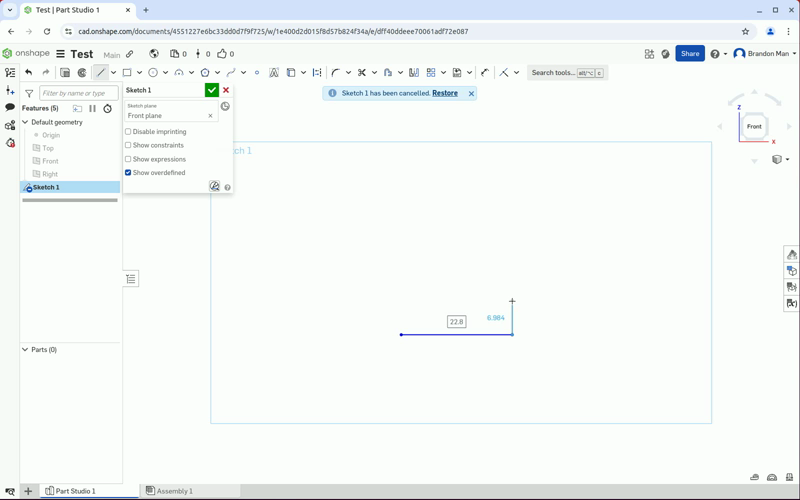
key_down(shift)
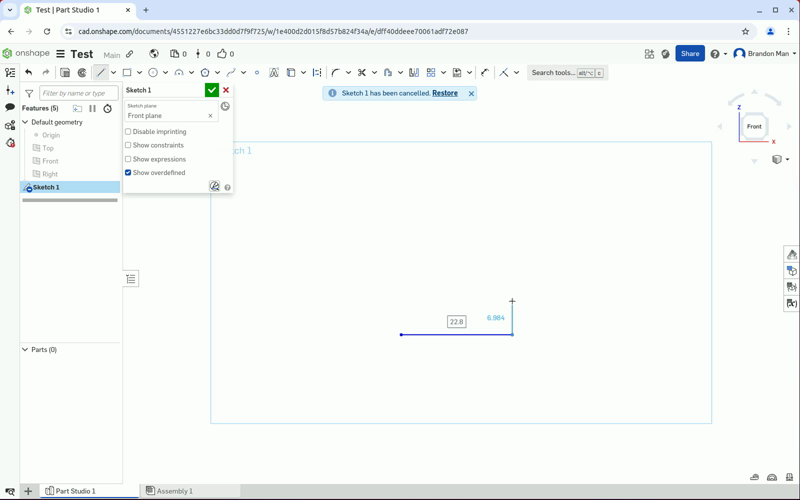
mouse_move(401, 300)
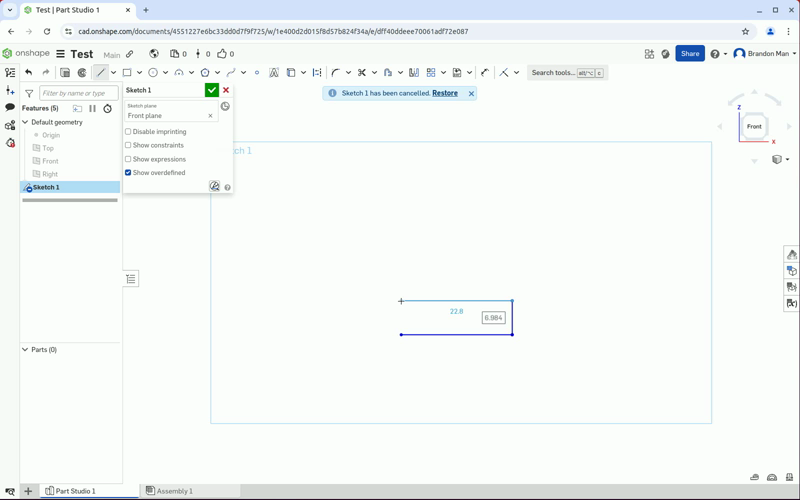
click(401, 300)
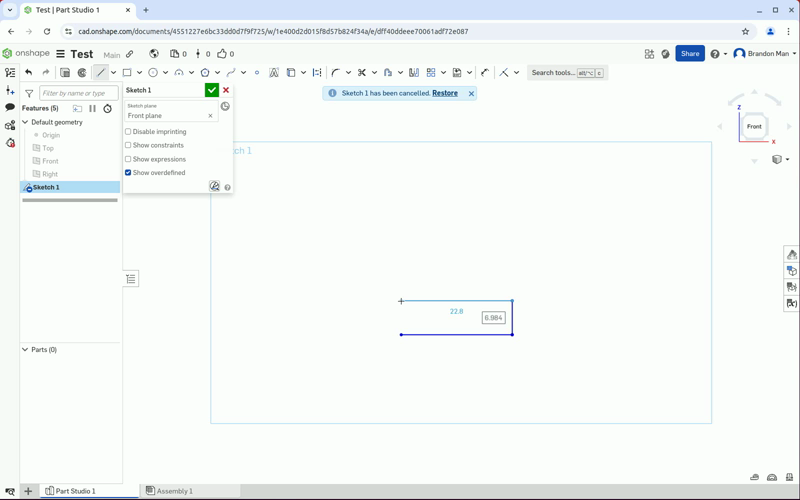
key_up(shift)
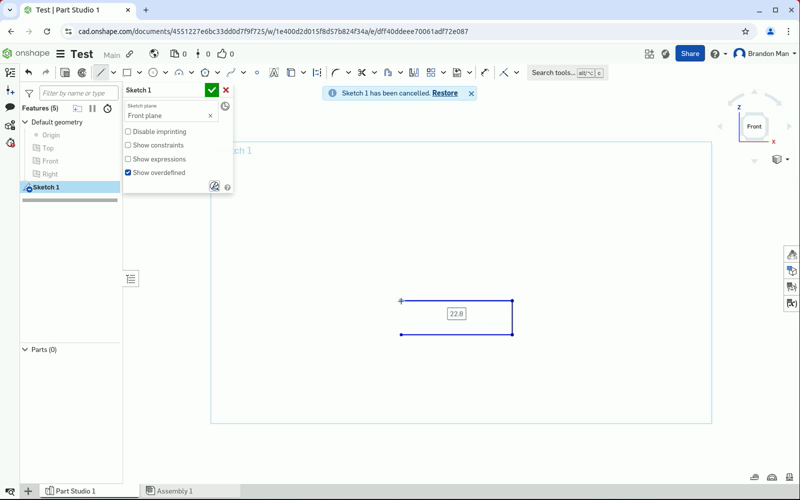
mouse_move(431, 300)
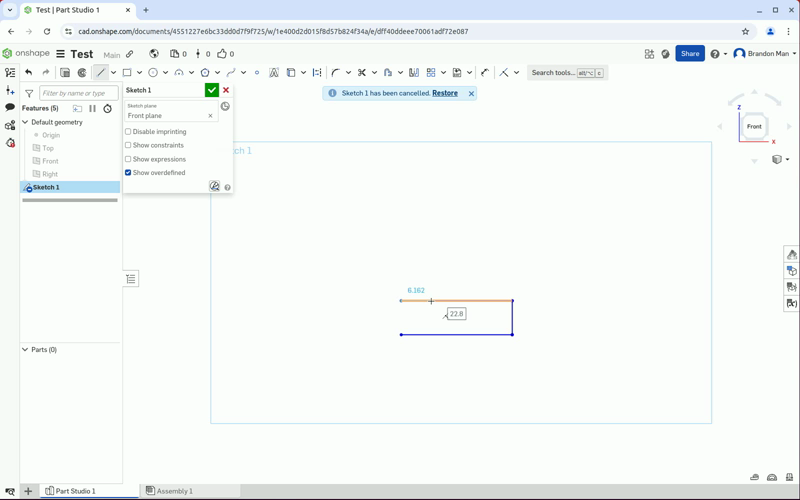
key_down(shift)
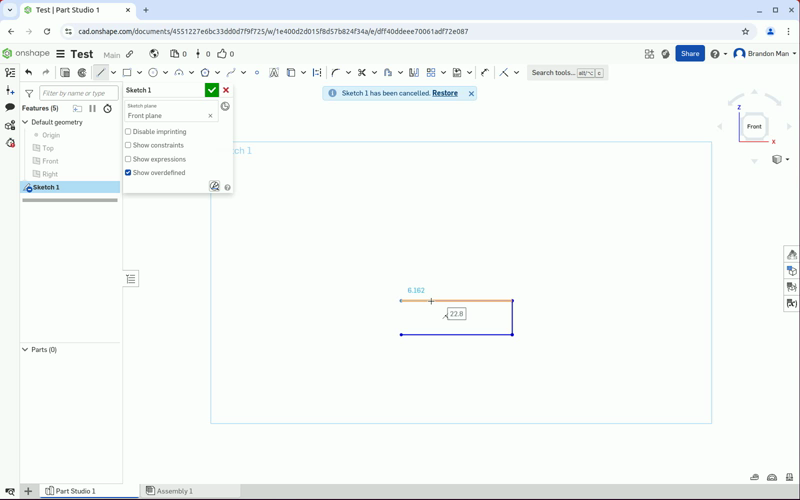
mouse_move(401, 334)
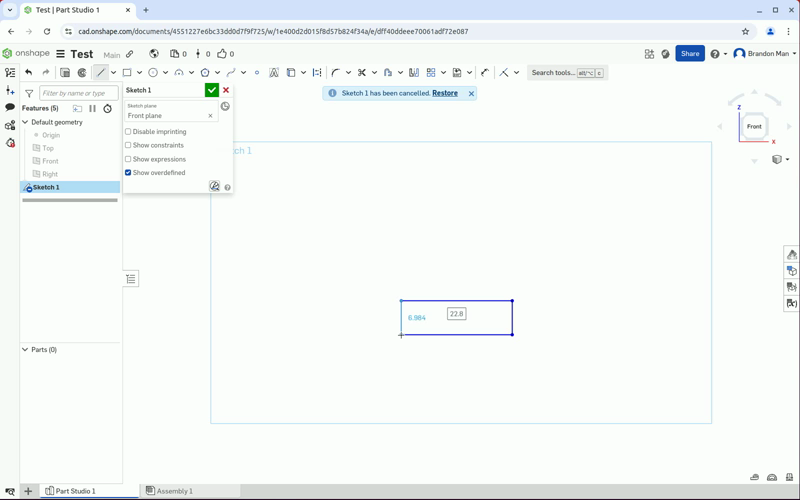
key_up(shift)
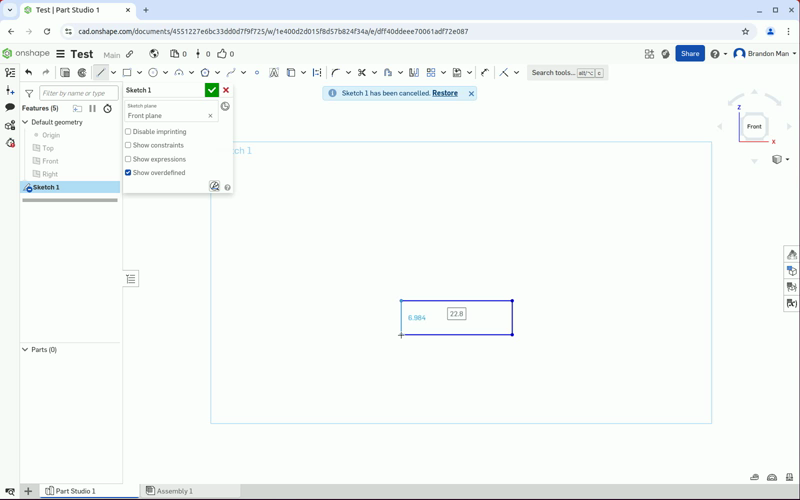
click(401, 334)
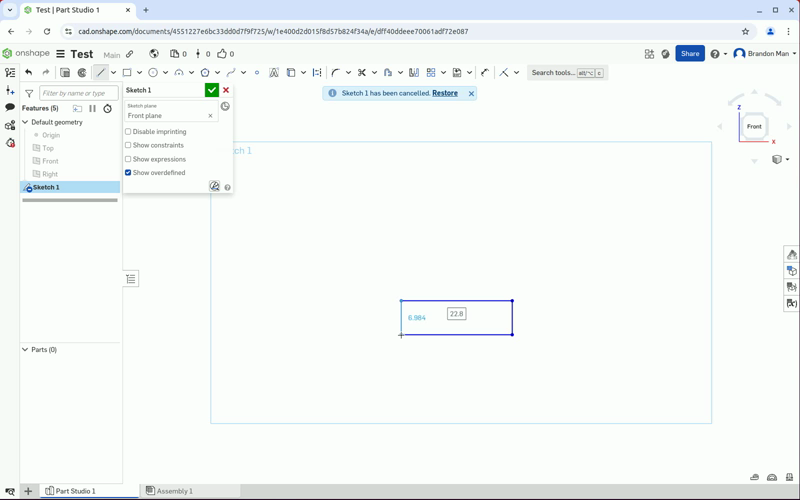
key(esc)
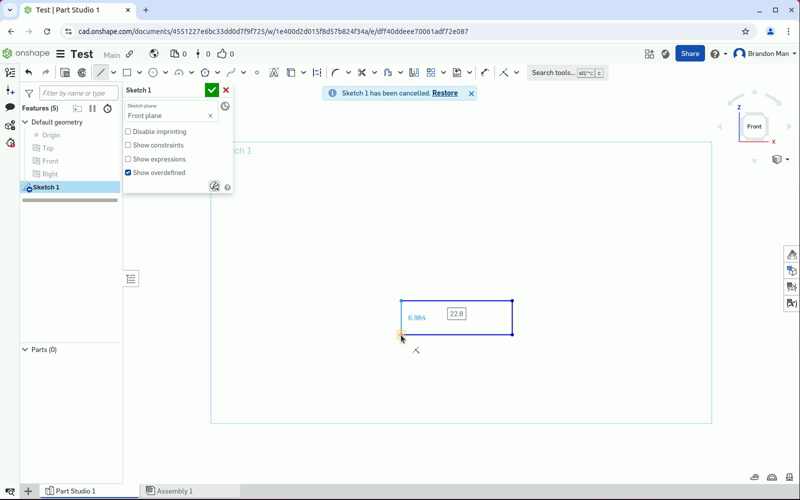
mouse_move(478, 310)
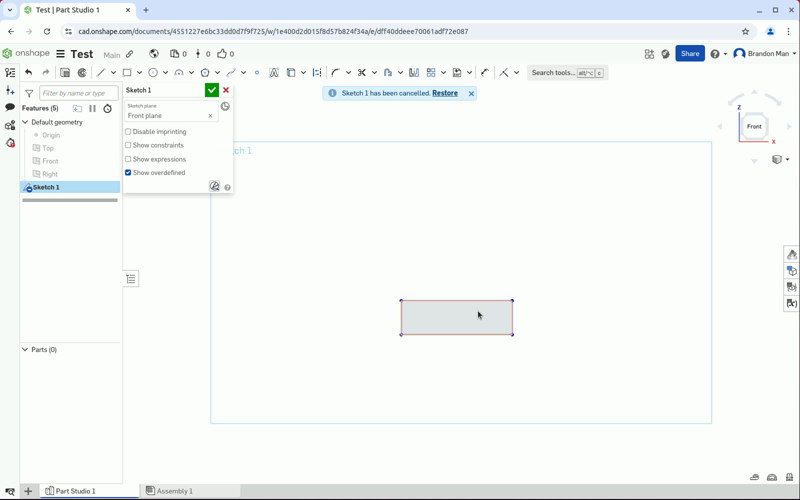
click(478, 310)
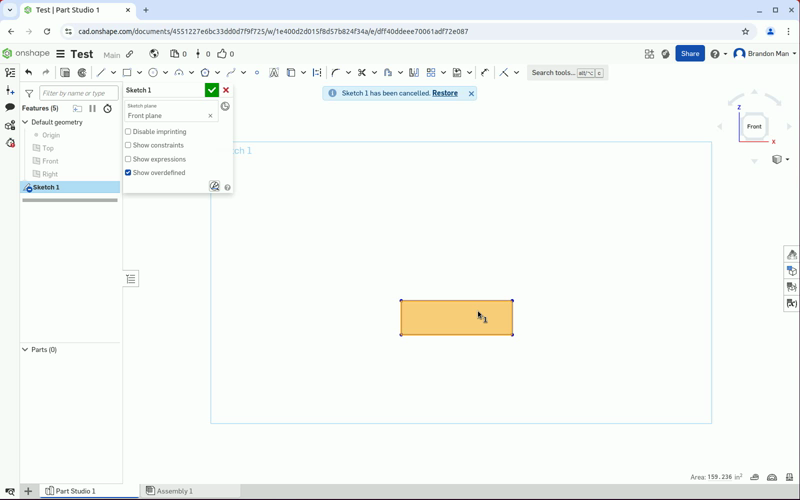
mouse_move(73, 352)
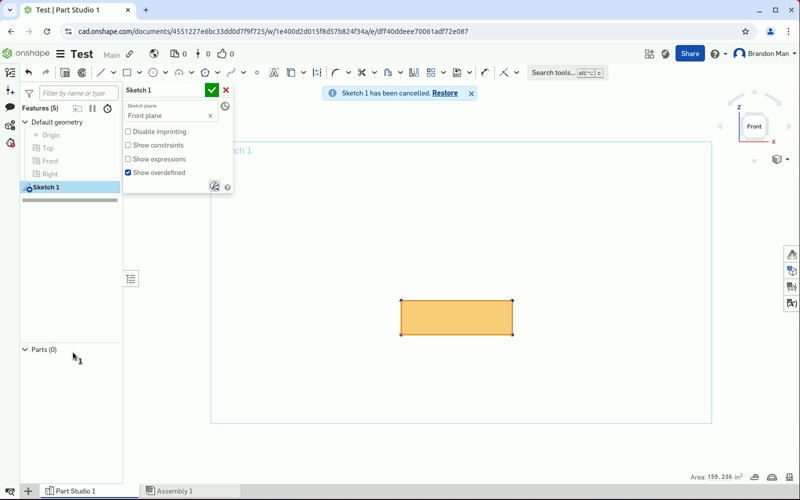
key(shift+y)
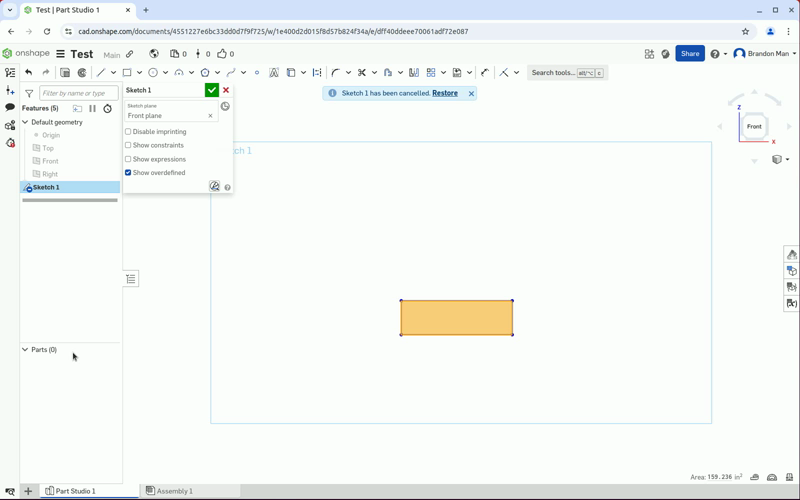
key(shift+e)
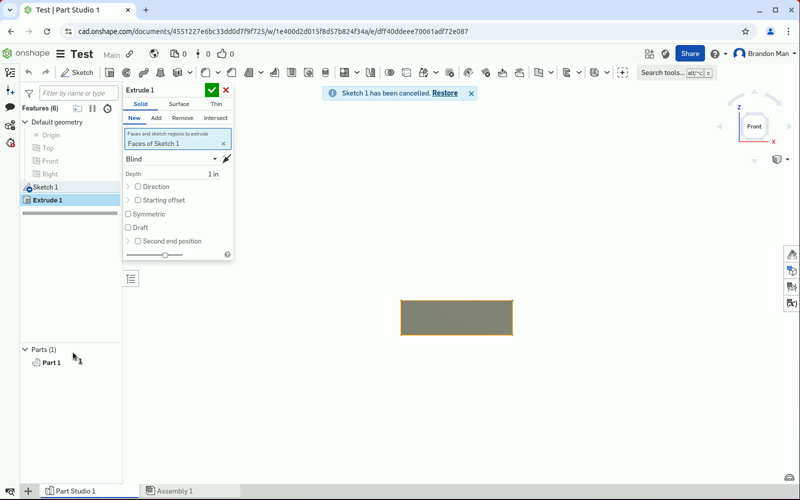
mouse_move(143, 106)
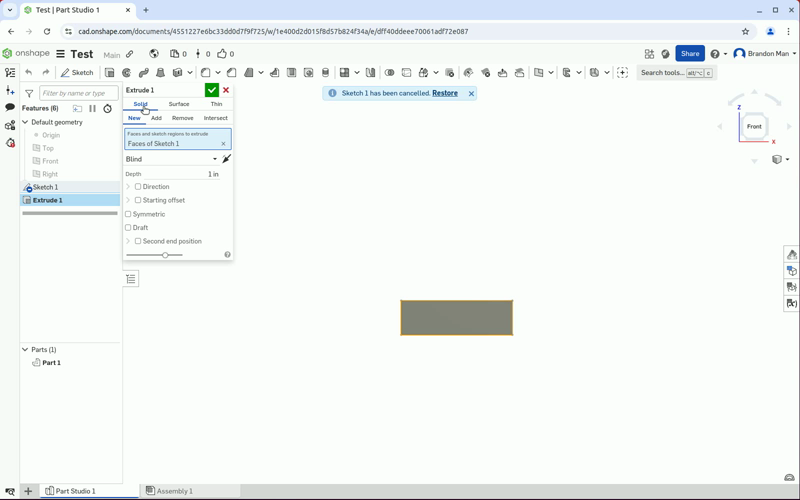
click(143, 106)
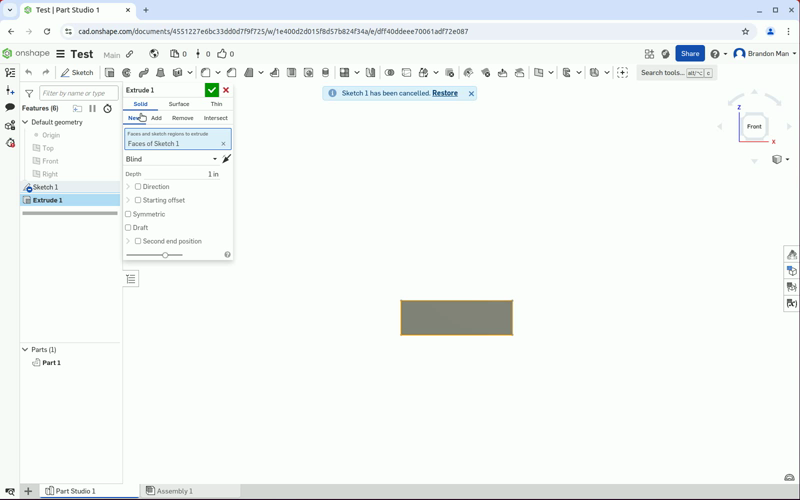
mouse_move(137, 120)
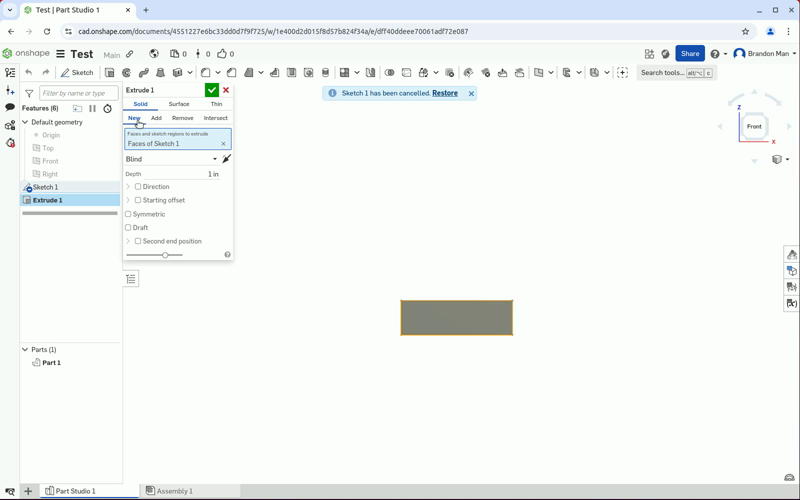
click(137, 120)
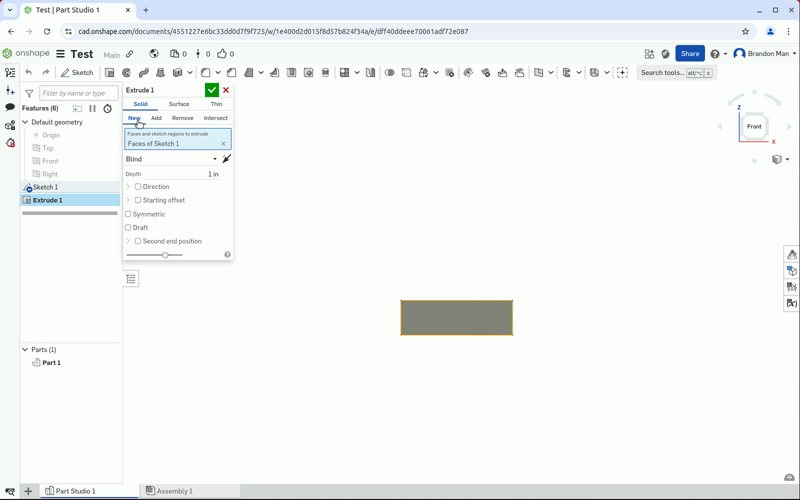
key(tab, 4)
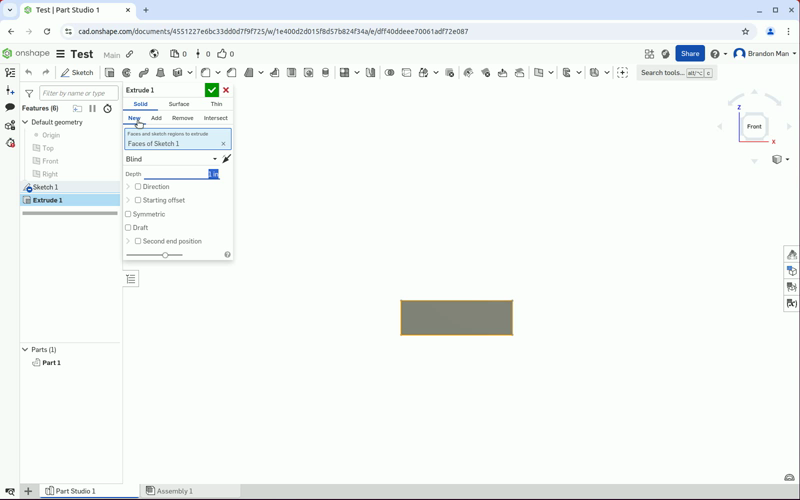
text(23.108)
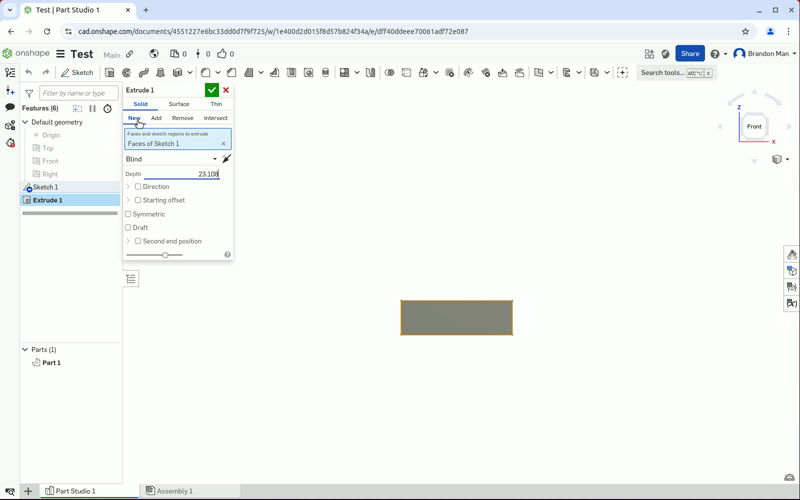
key(enter)
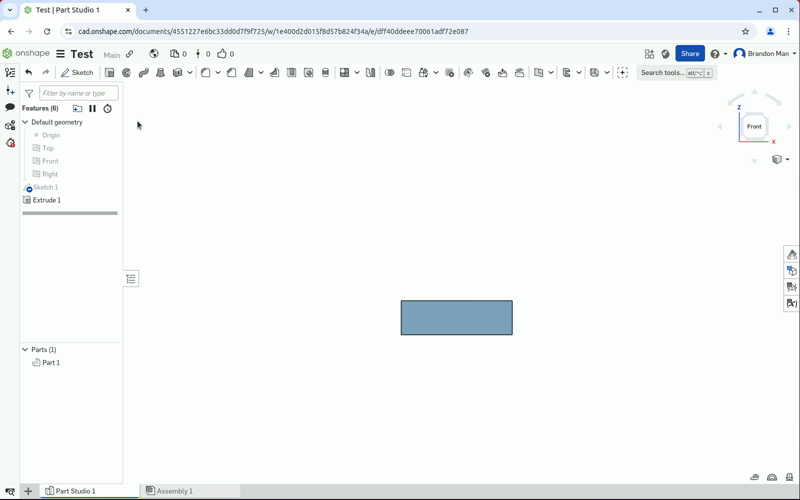
key(shift+h)
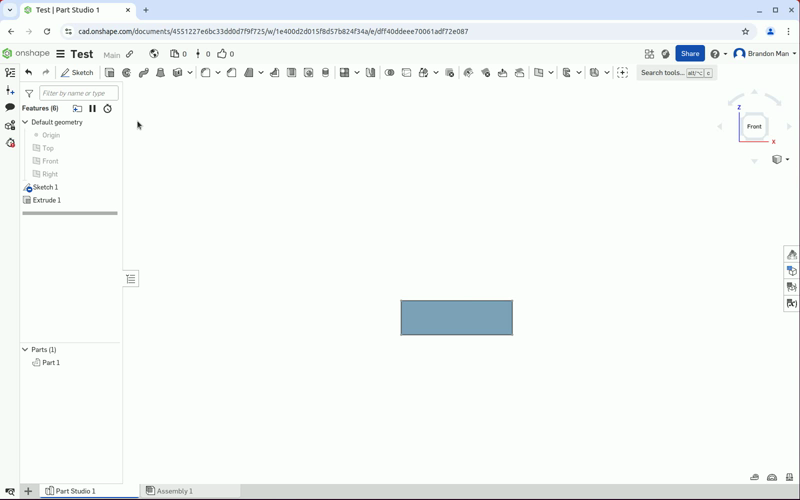
key(shift+h)
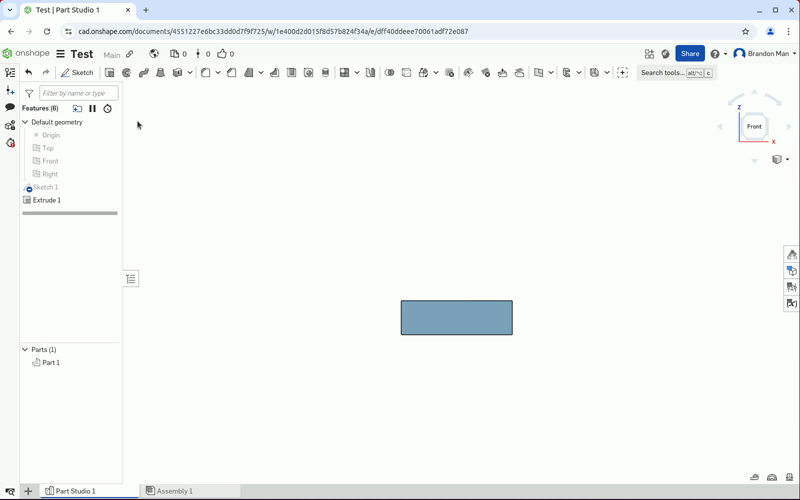
mouse_move(73, 189)
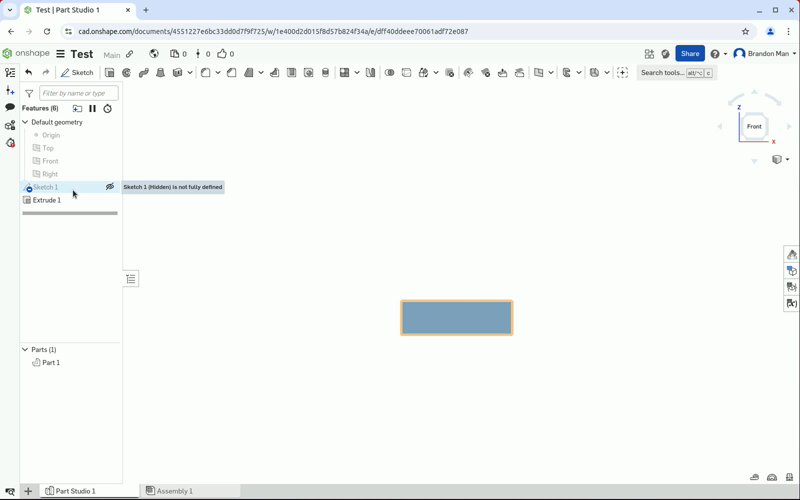
click(73, 189)
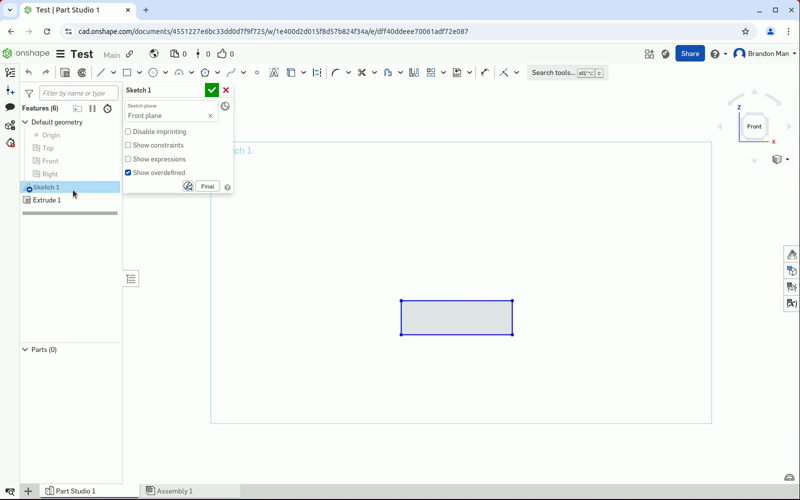
mouse_move(229, 92)
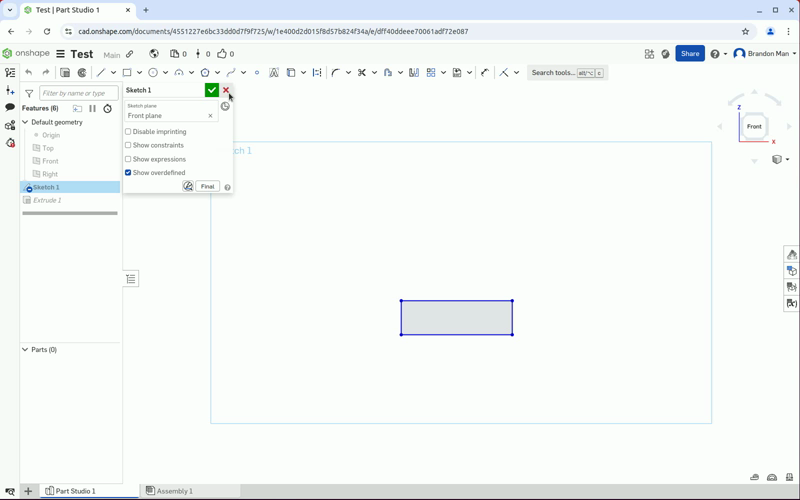
click(229, 92)
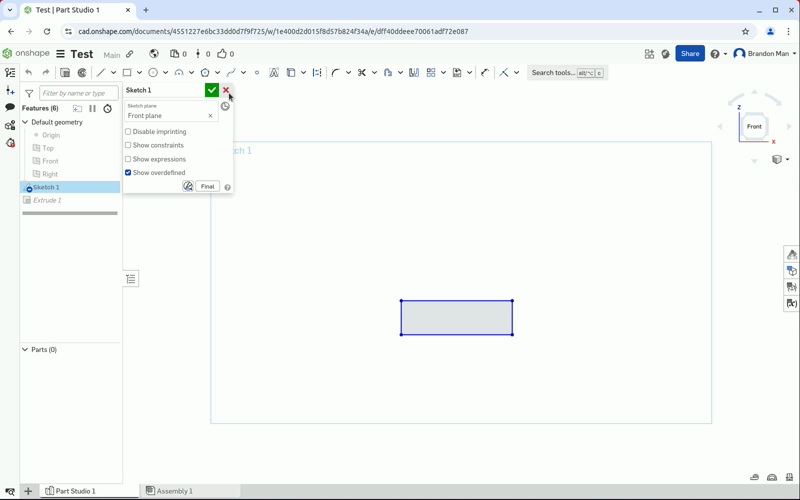
key(shift+s)
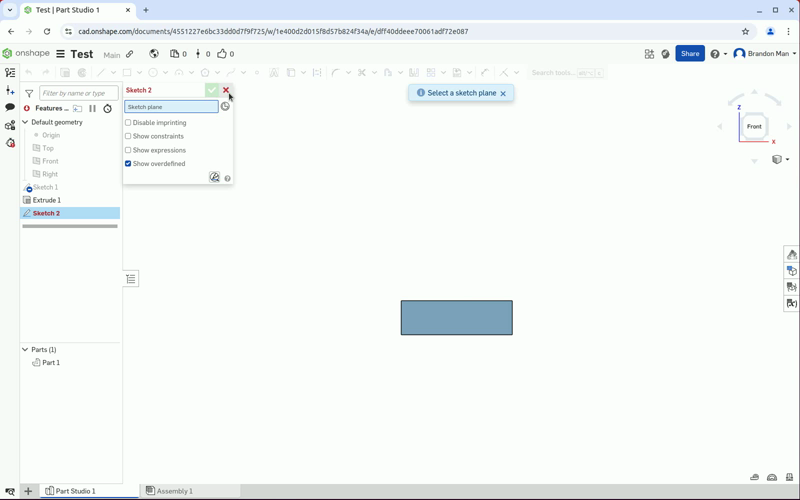
mouse_move(73, 163)
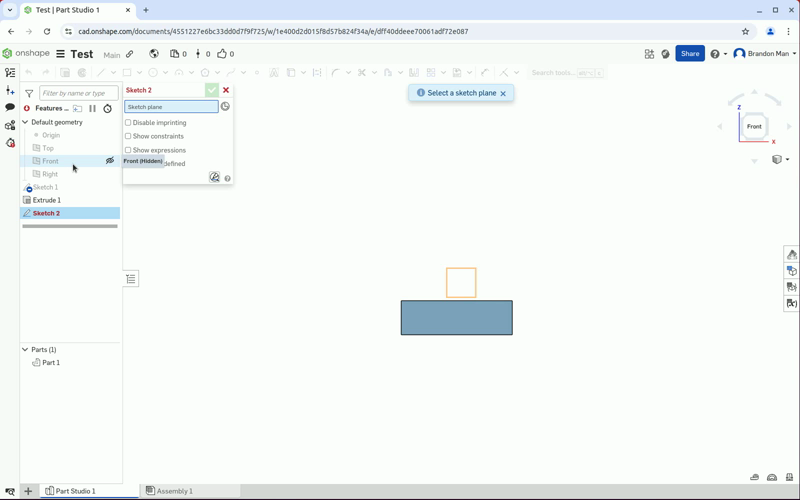
click(73, 163)
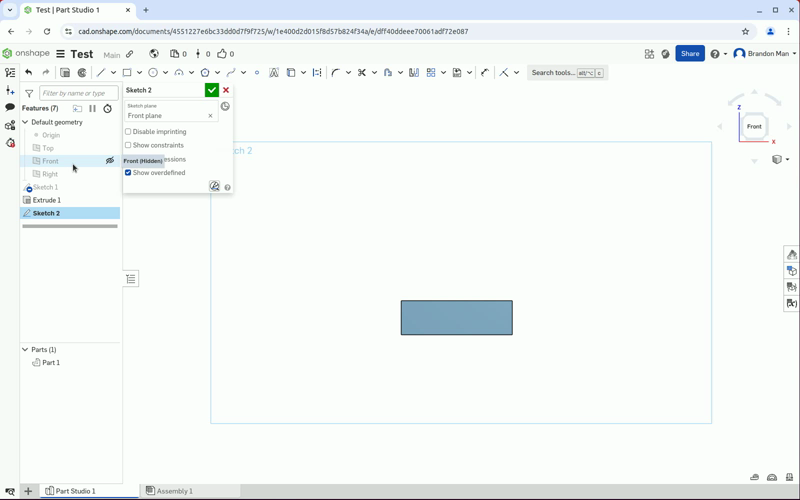
mouse_move(73, 352)
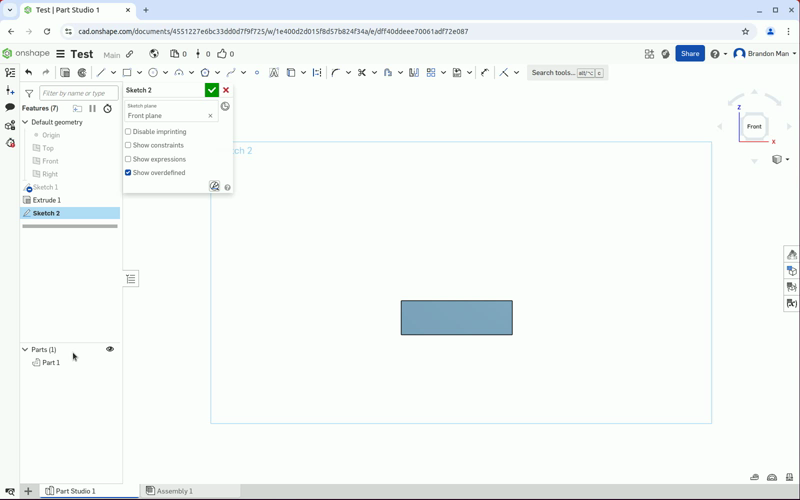
key(y)
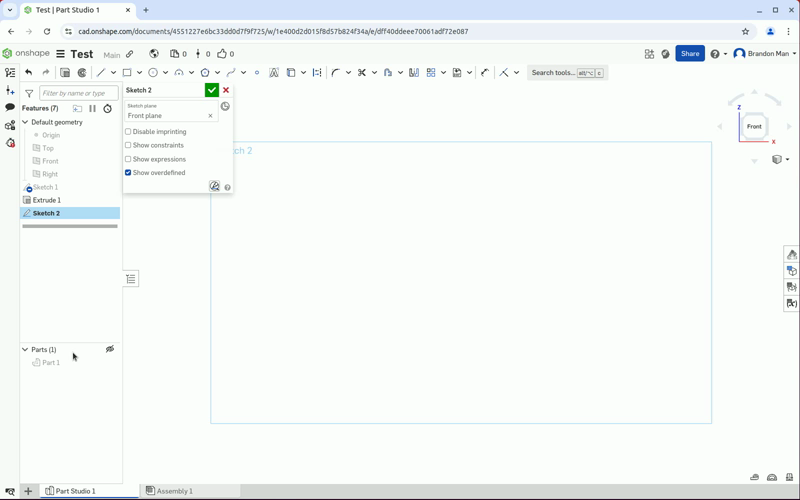
key(l)
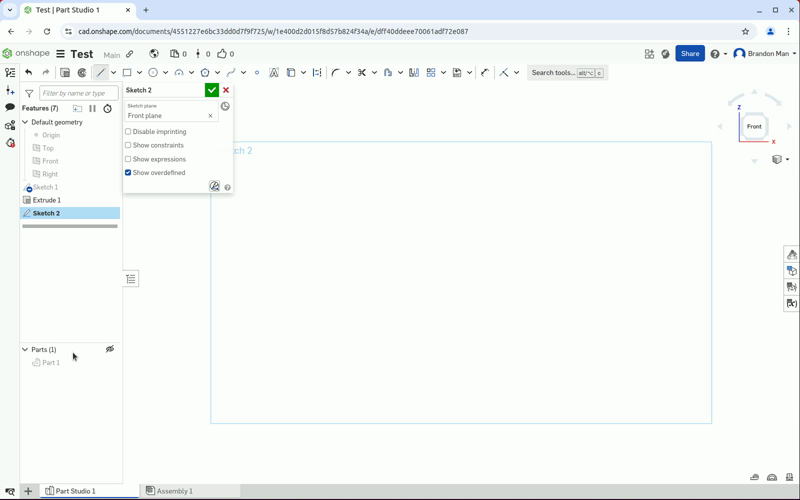
key_down(shift)
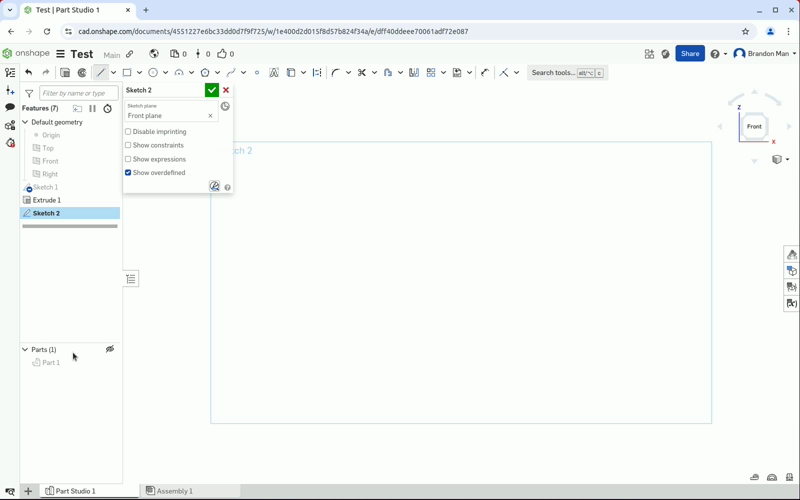
mouse_move(399, 271)
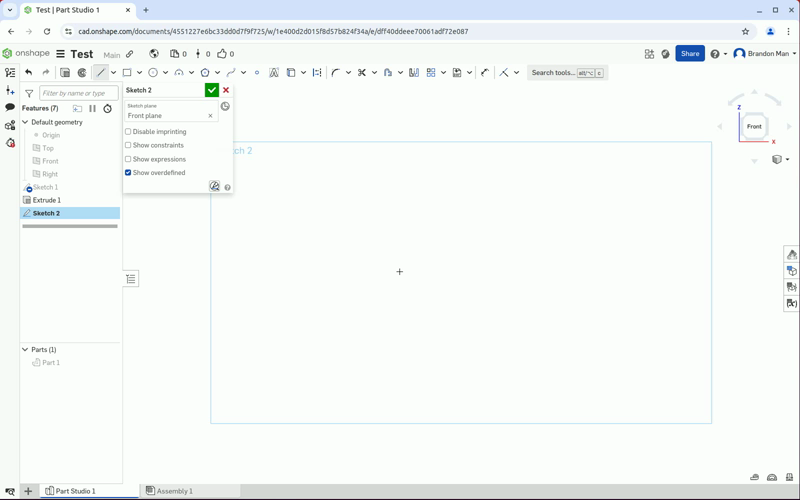
click(399, 271)
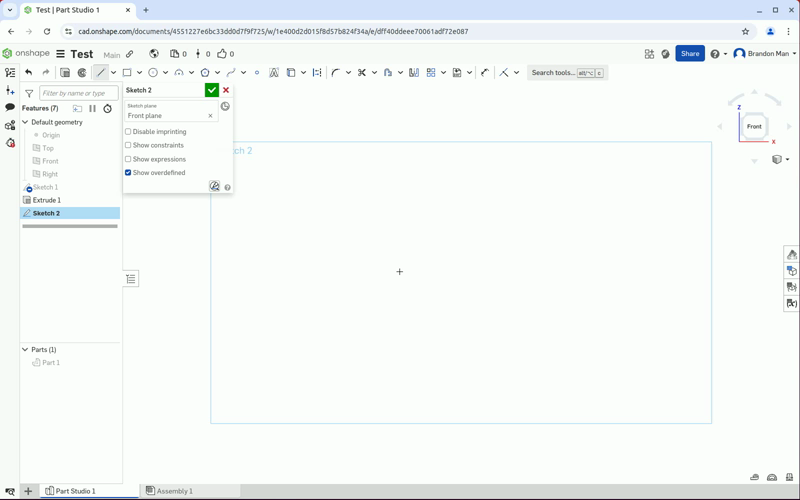
key_up(shift)
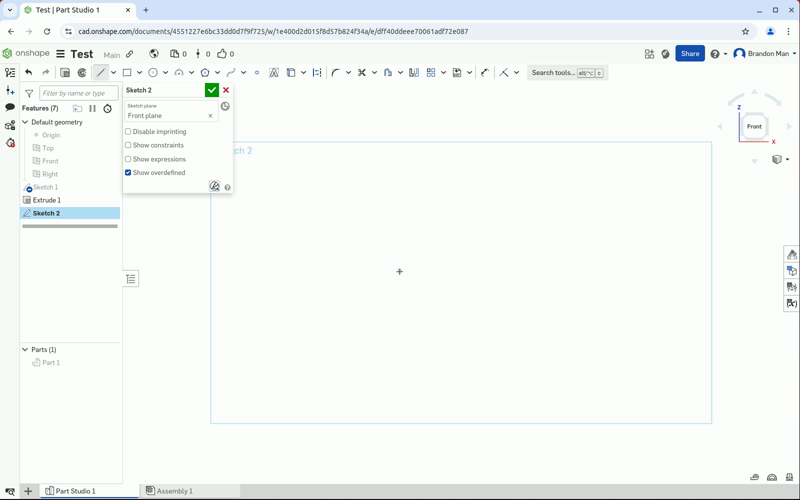
key_down(shift)
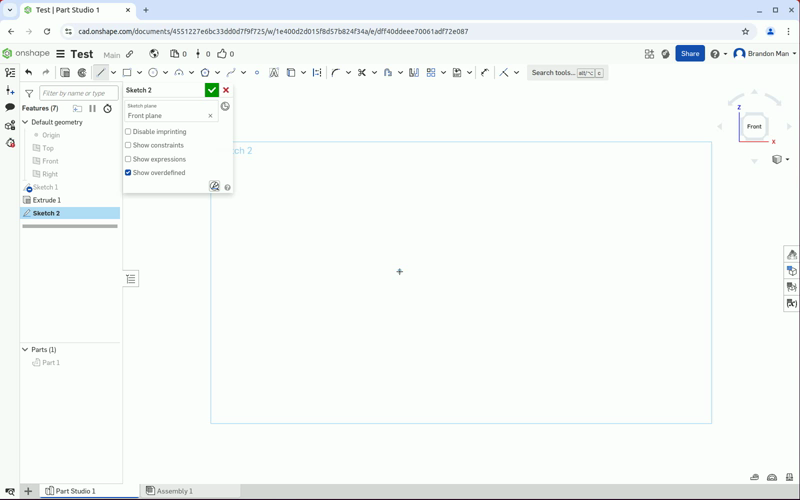
mouse_move(511, 271)
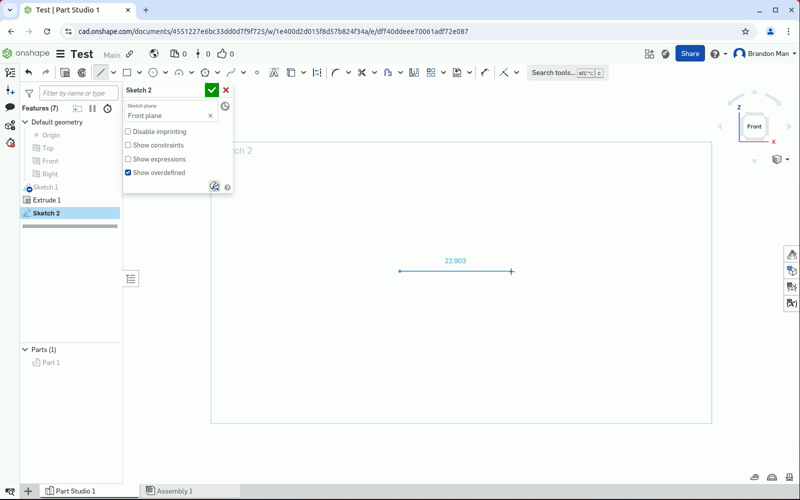
click(511, 271)
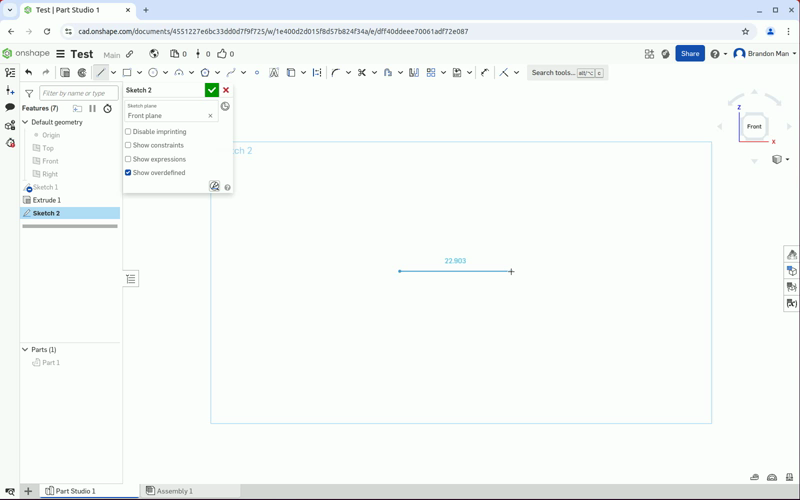
key_up(shift)
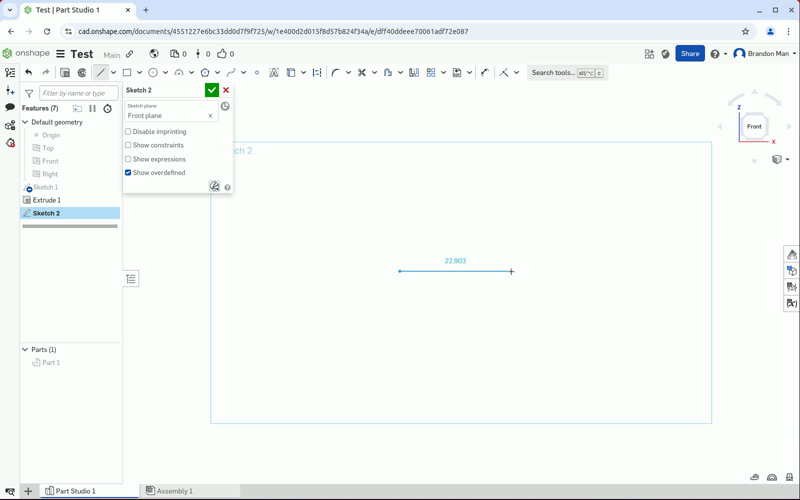
key_down(shift)
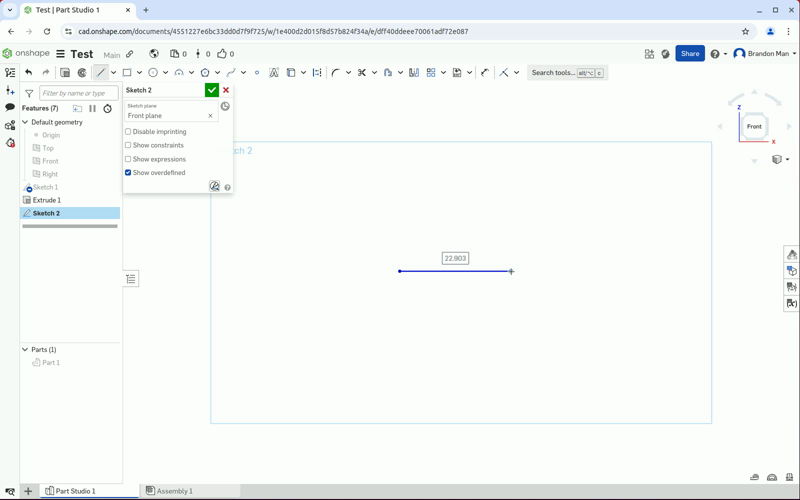
mouse_move(541, 271)
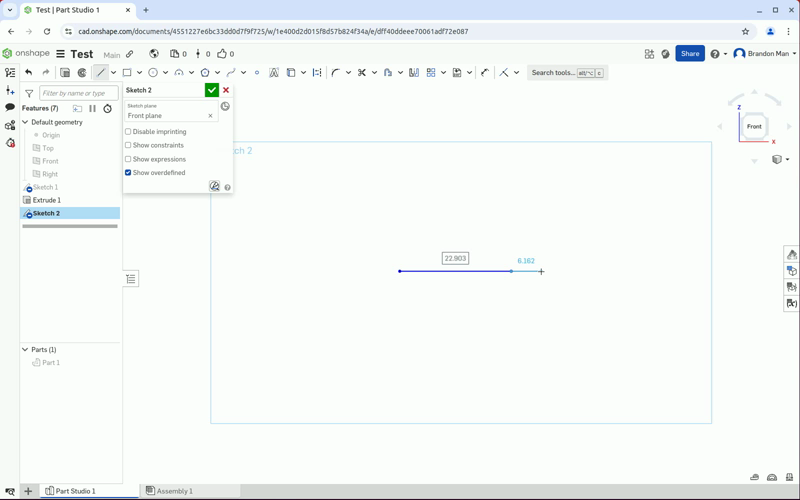
mouse_move(511, 215)
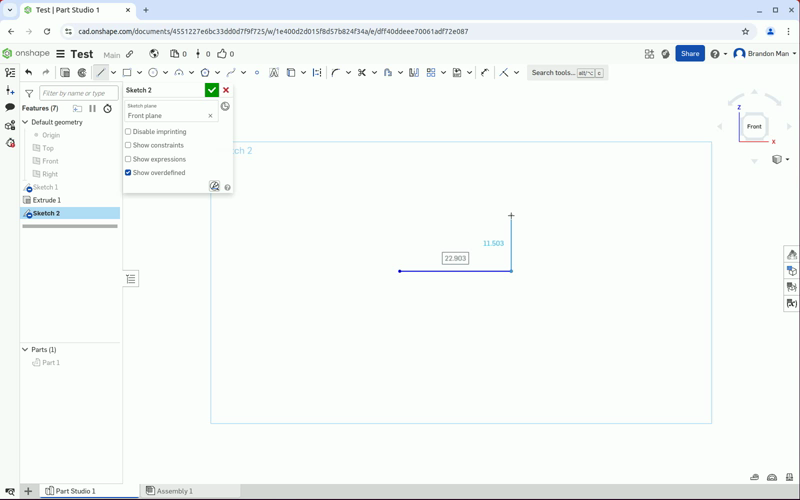
click(511, 215)
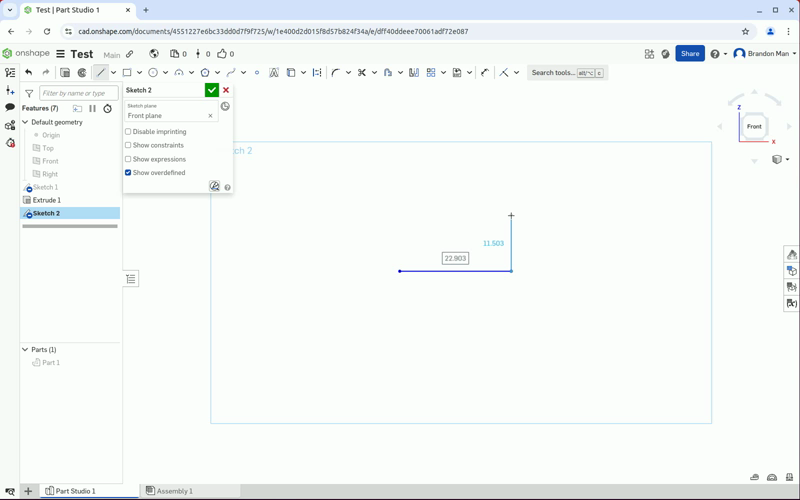
key_up(shift)
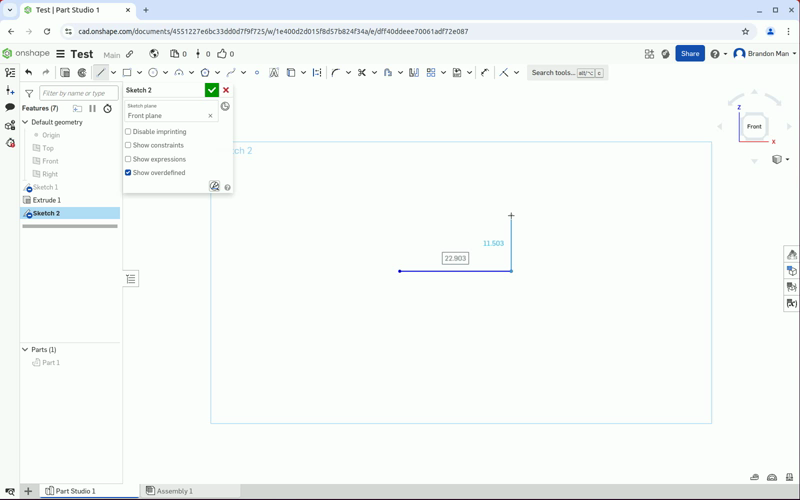
key_down(shift)
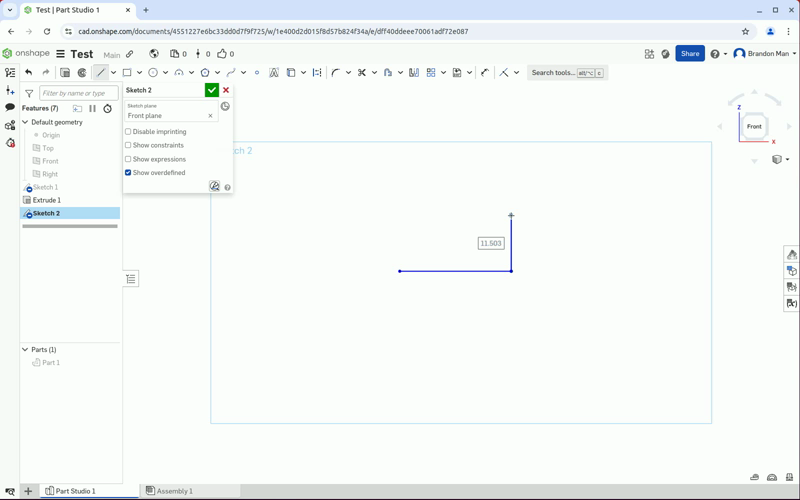
mouse_move(399, 215)
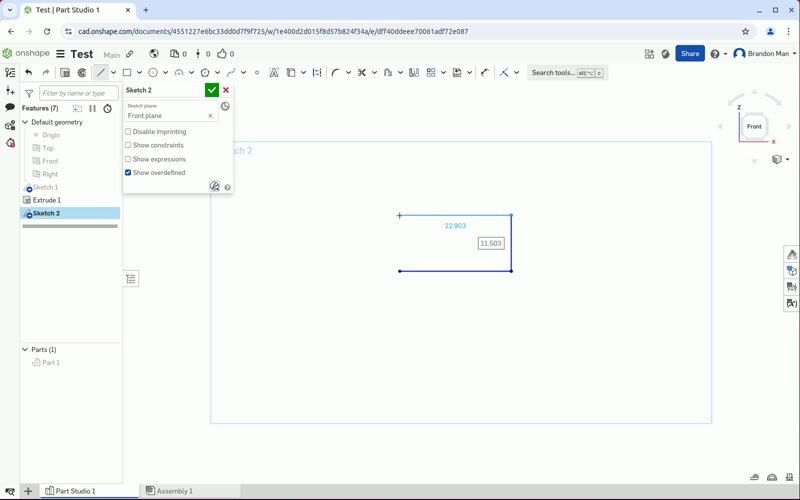
click(399, 215)
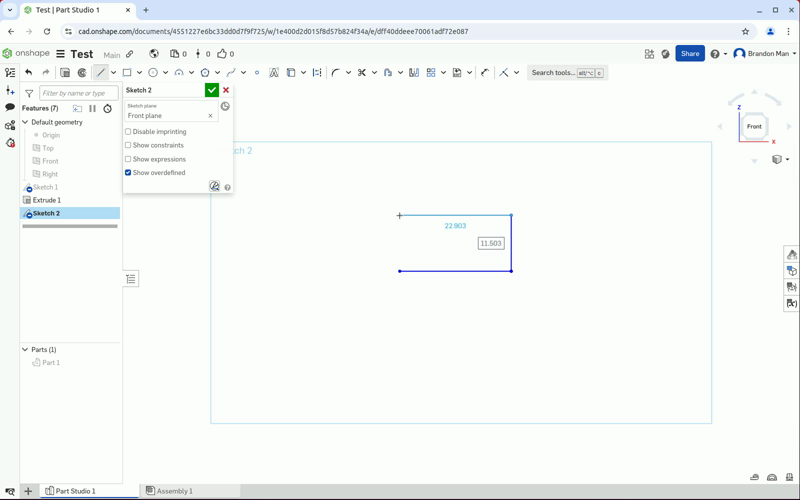
key_up(shift)
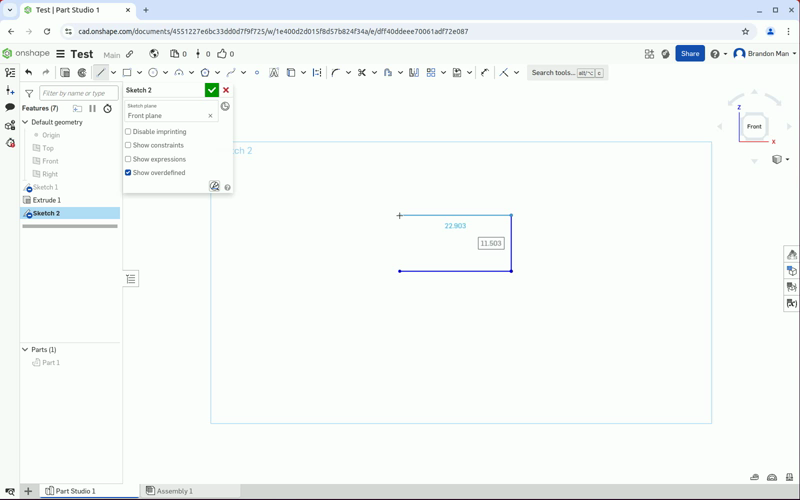
mouse_move(429, 215)
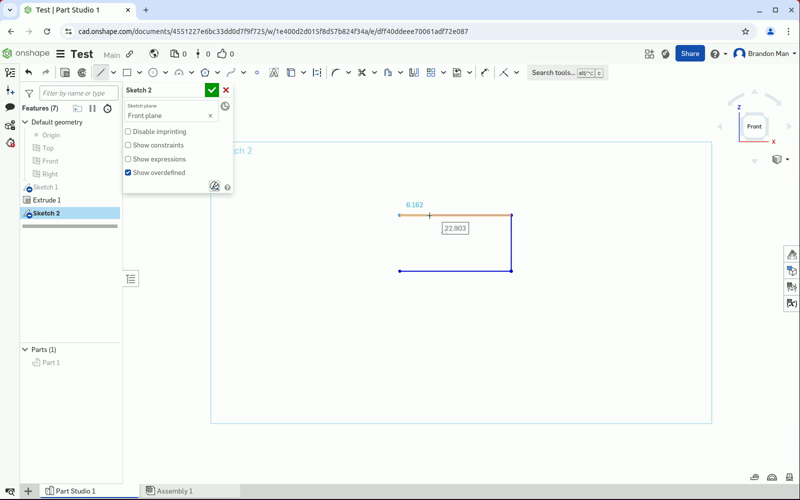
key_down(shift)
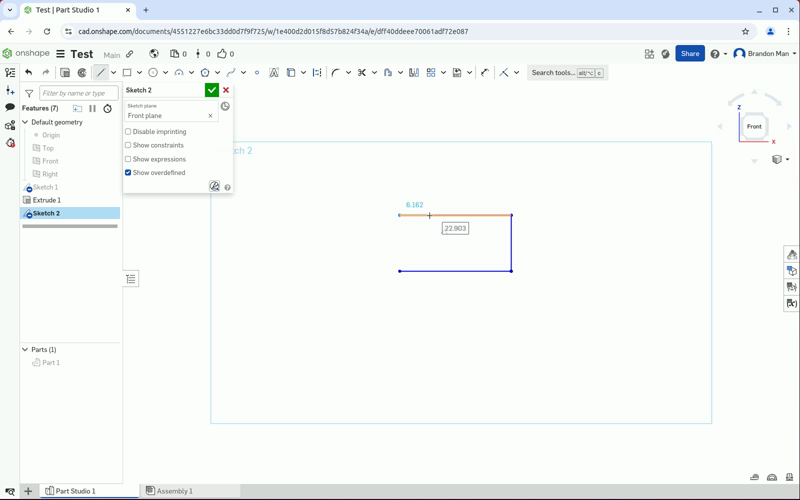
mouse_move(399, 271)
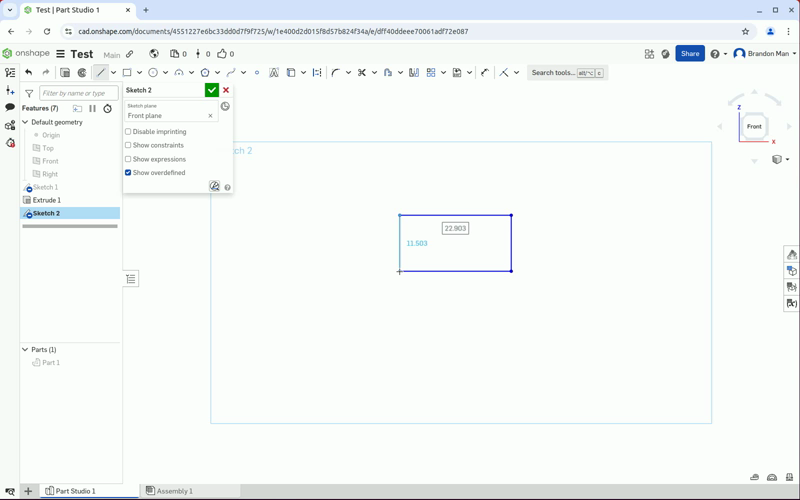
key_up(shift)
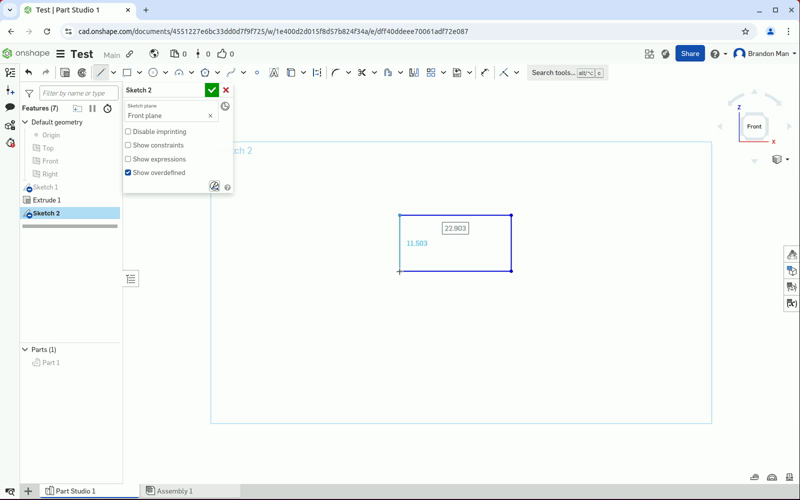
click(399, 271)
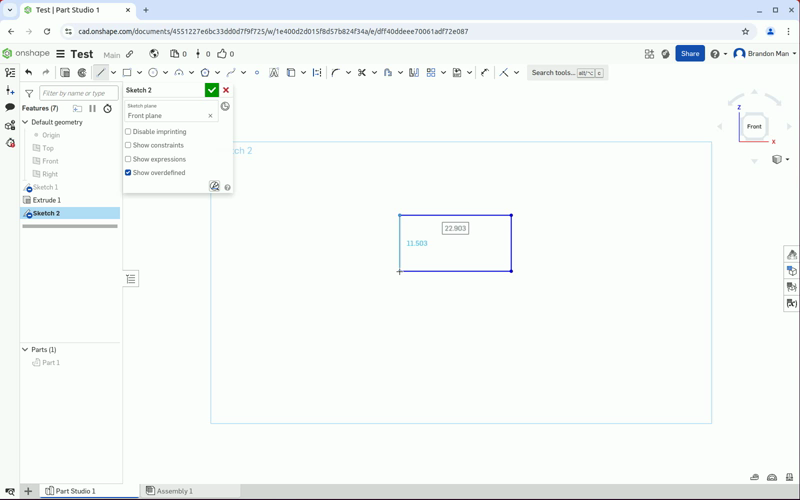
key(esc)
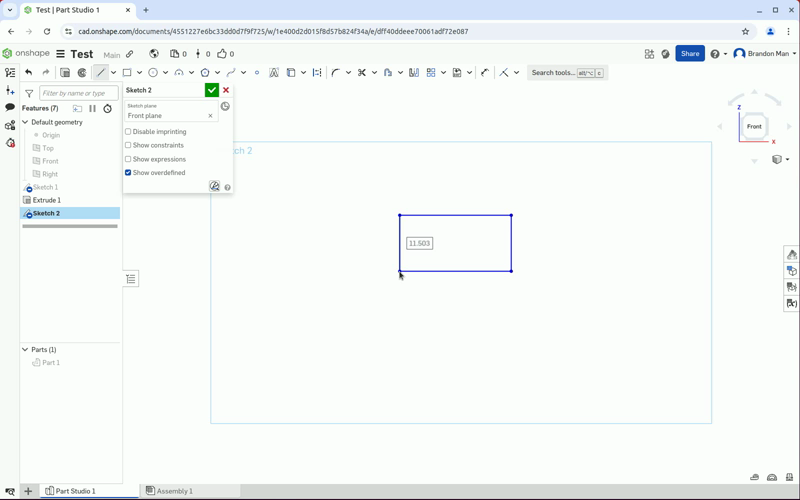
mouse_move(437, 254)
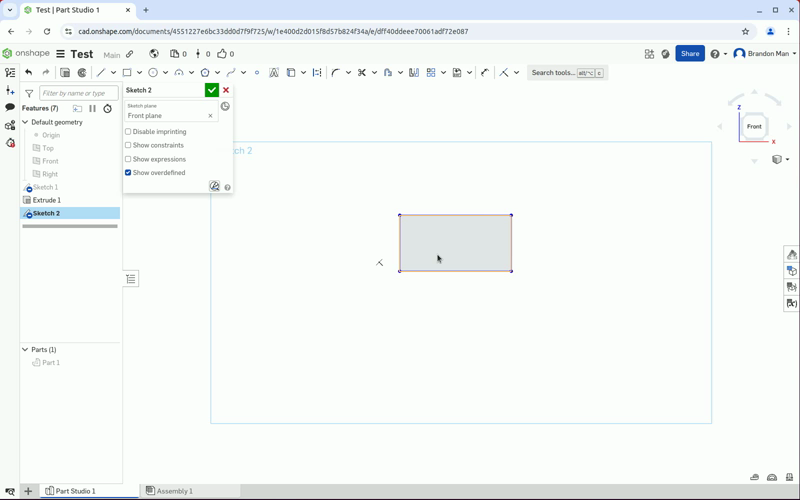
click(437, 254)
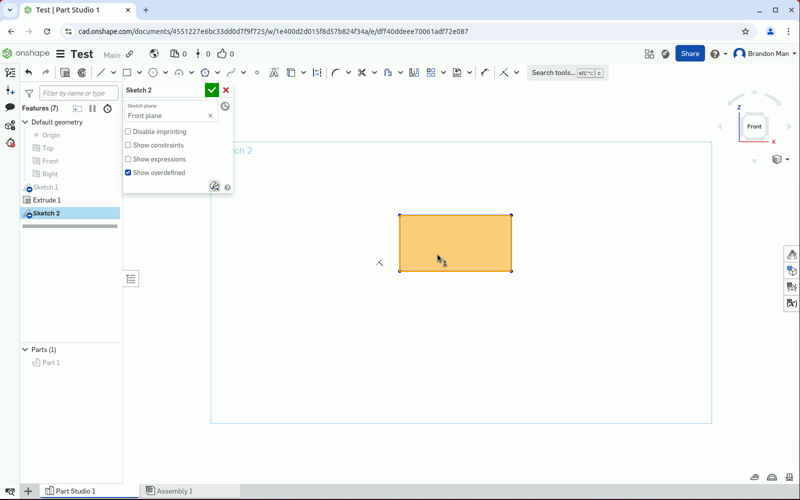
mouse_move(73, 352)
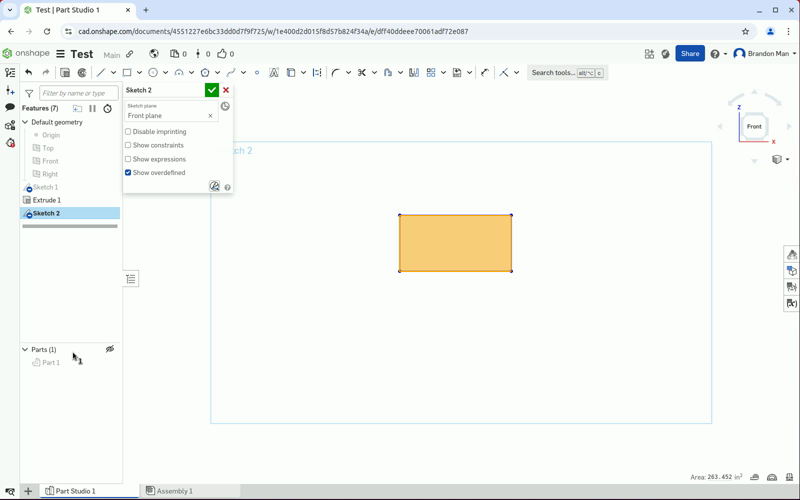
key(shift+y)
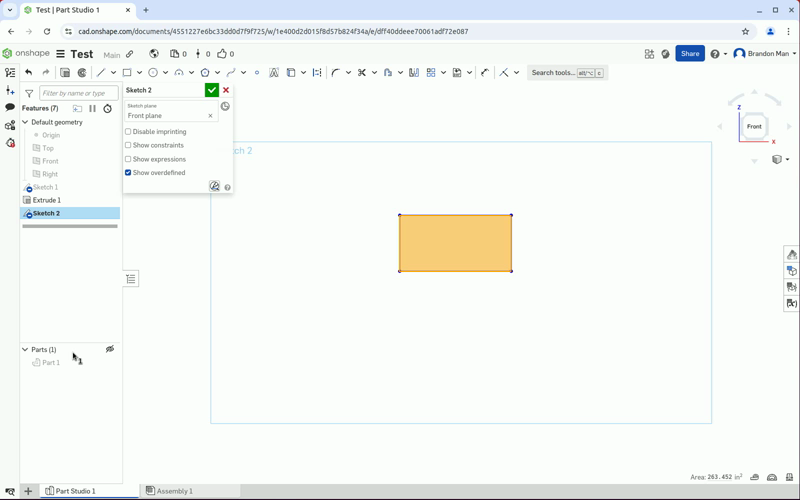
key(shift+e)
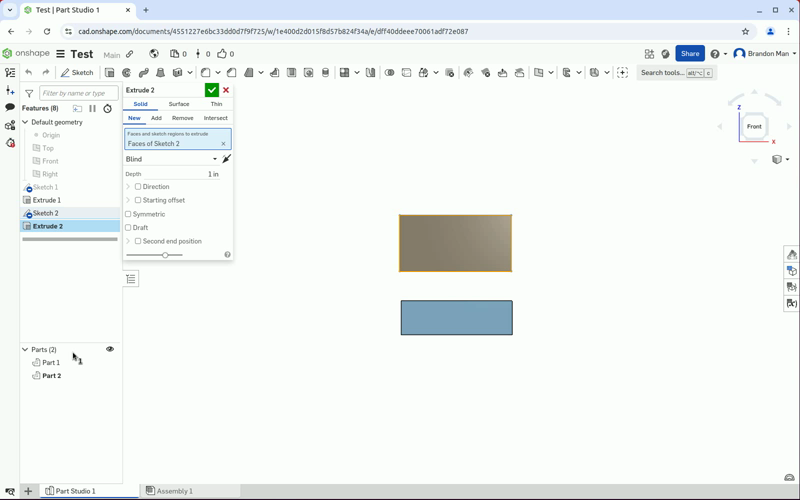
mouse_move(143, 106)
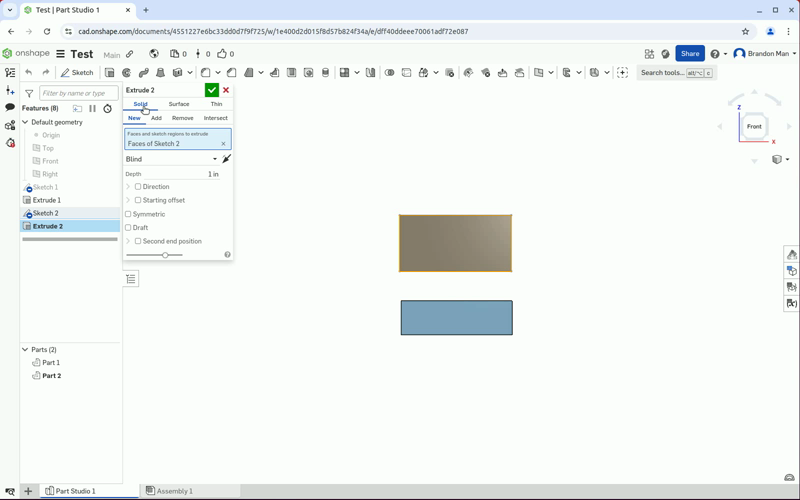
click(143, 106)
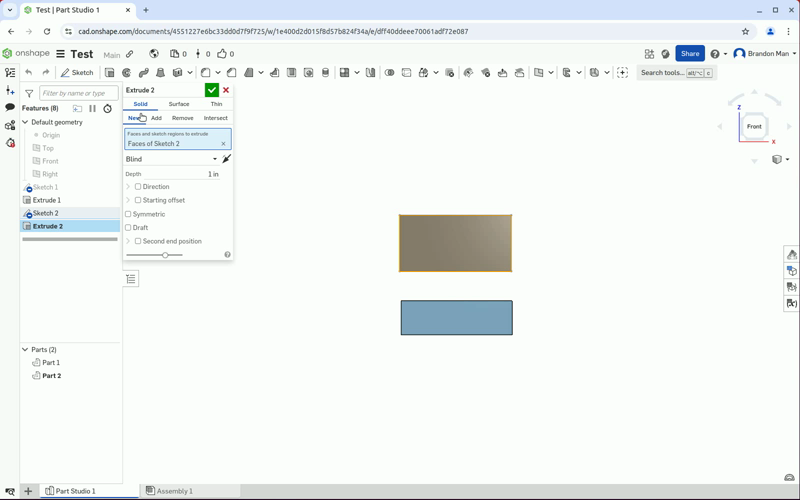
mouse_move(137, 120)
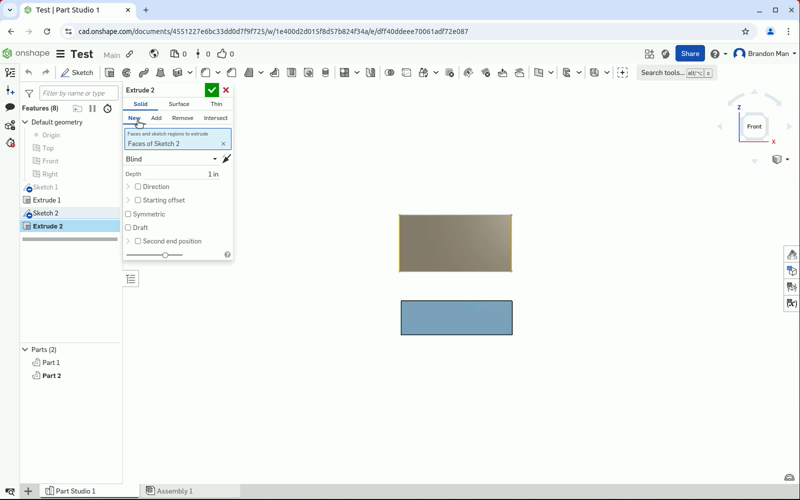
click(137, 120)
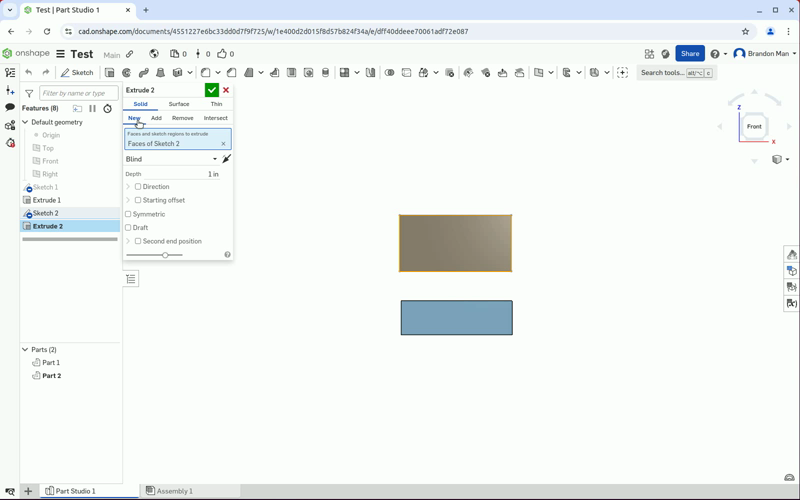
key(tab, 4)
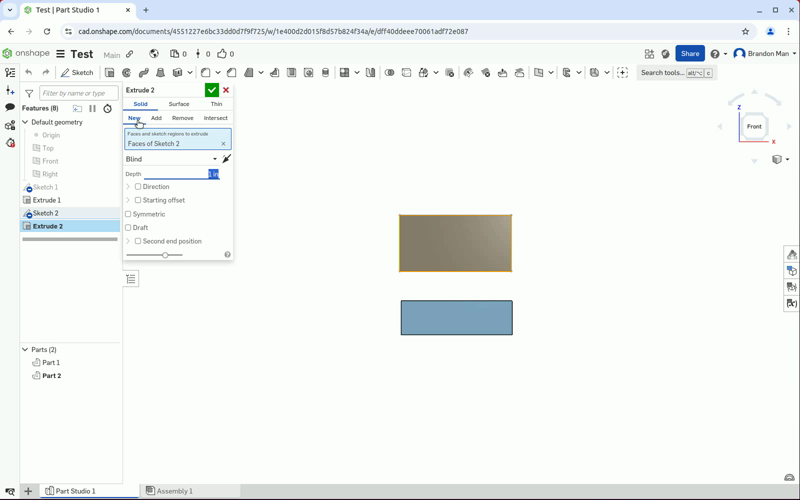
text(5.536)
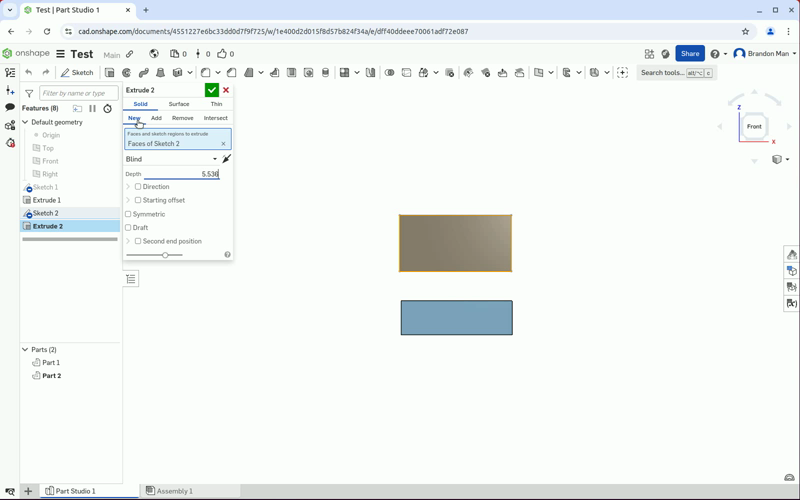
key(enter)
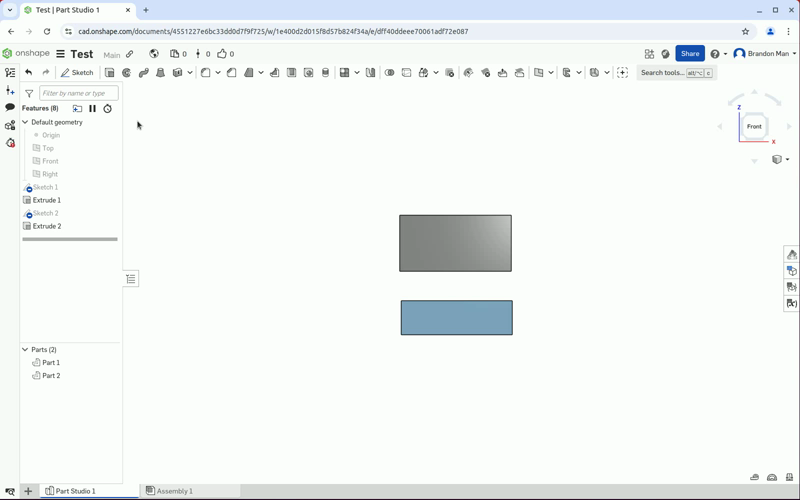
key(shift+h)
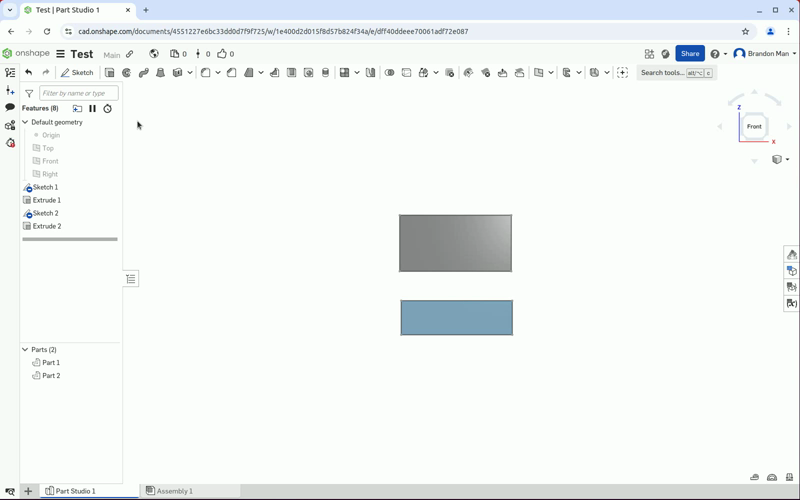
key(shift+h)
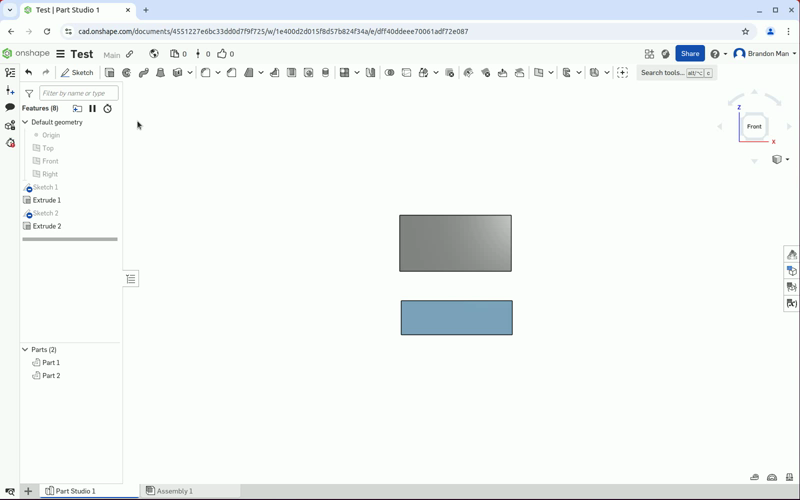
mouse_move(73, 189)
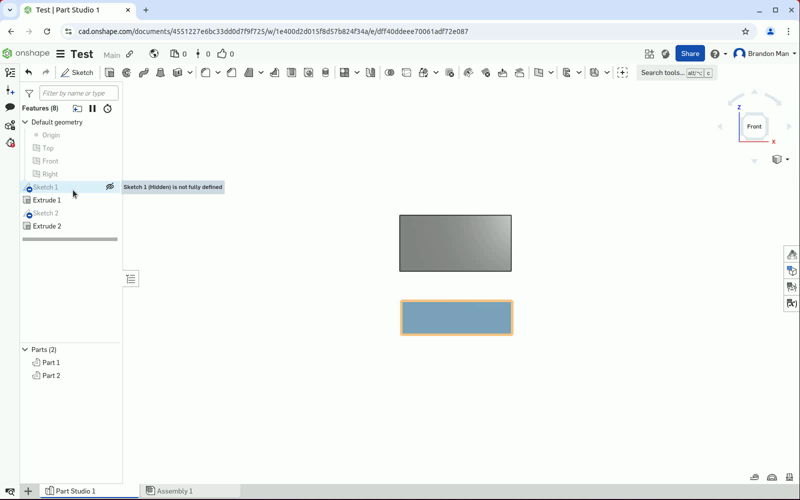
click(73, 189)
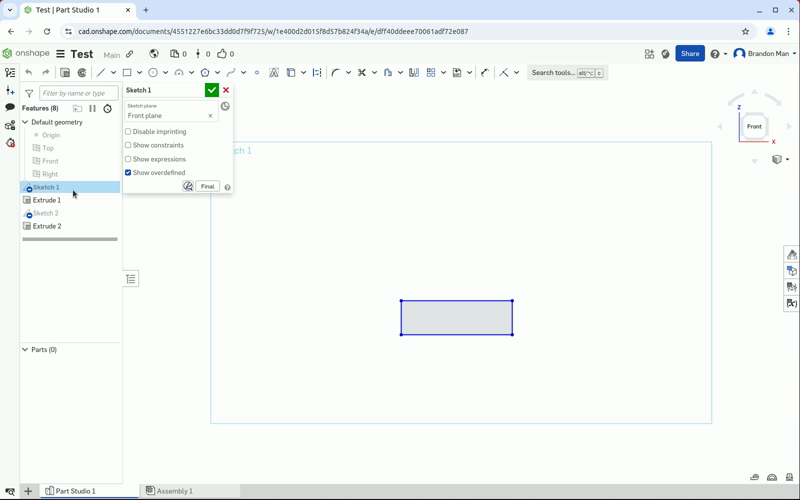
mouse_move(229, 92)
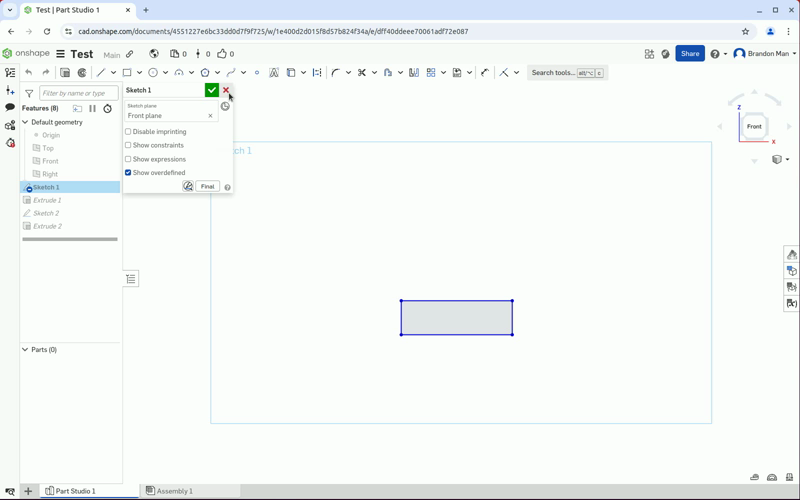
click(229, 92)
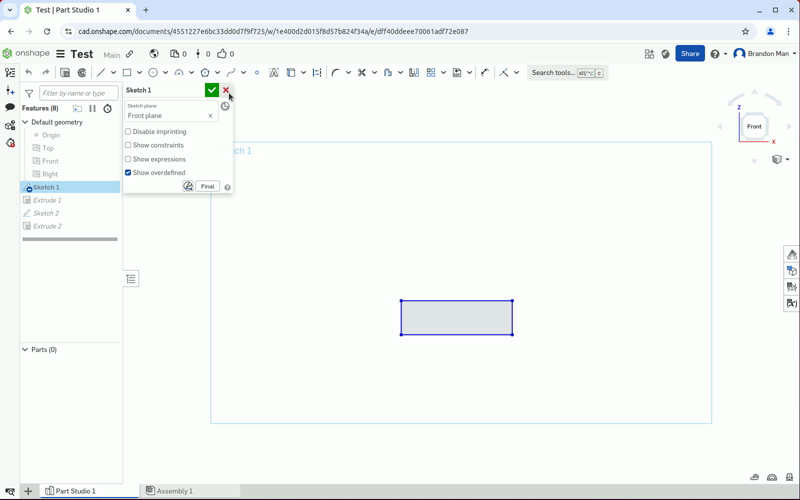
key(shift+s)
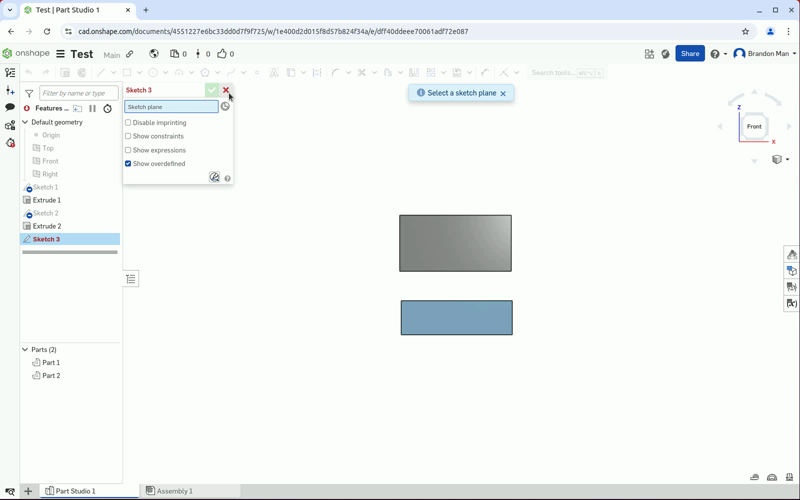
mouse_move(73, 163)
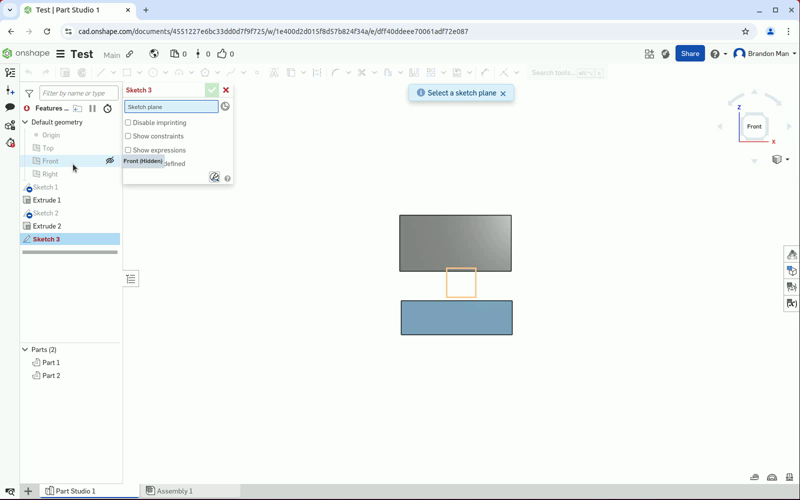
click(73, 163)
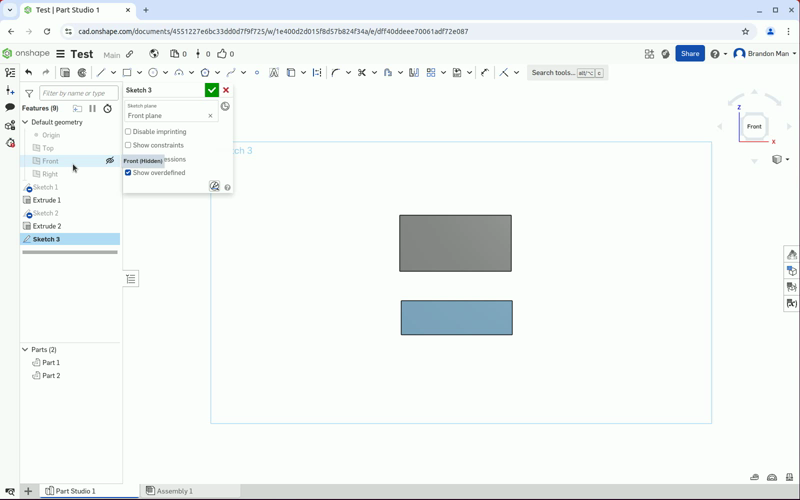
mouse_move(73, 352)
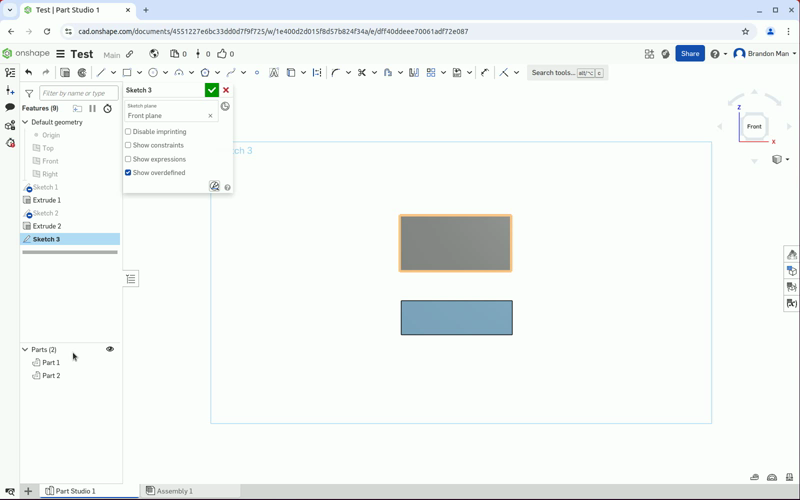
key(y)
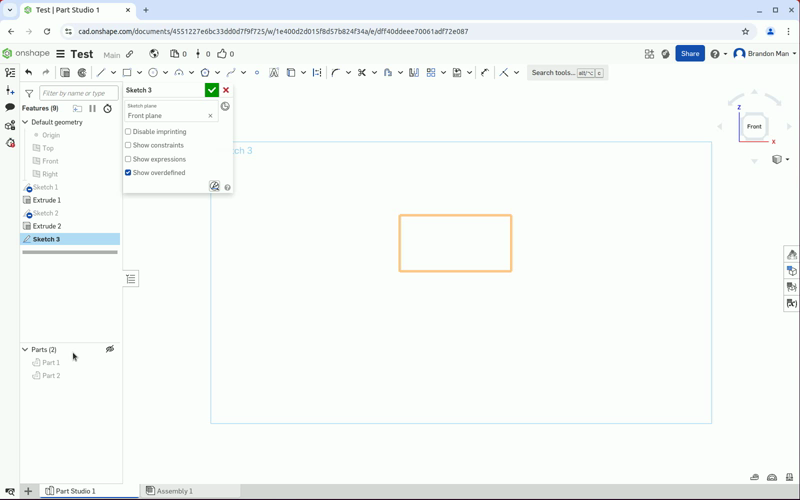
key(l)
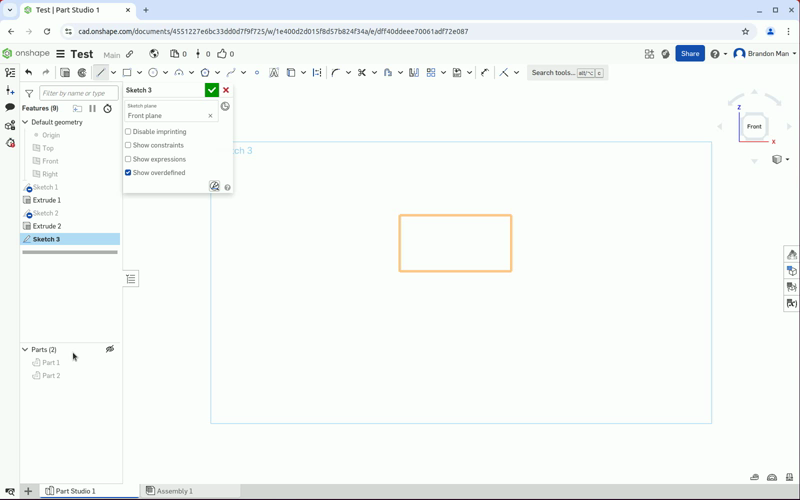
key_down(shift)
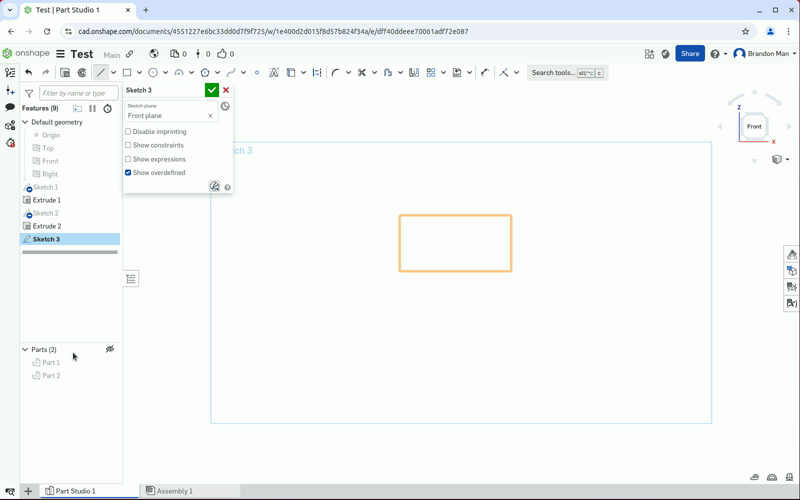
mouse_move(401, 334)
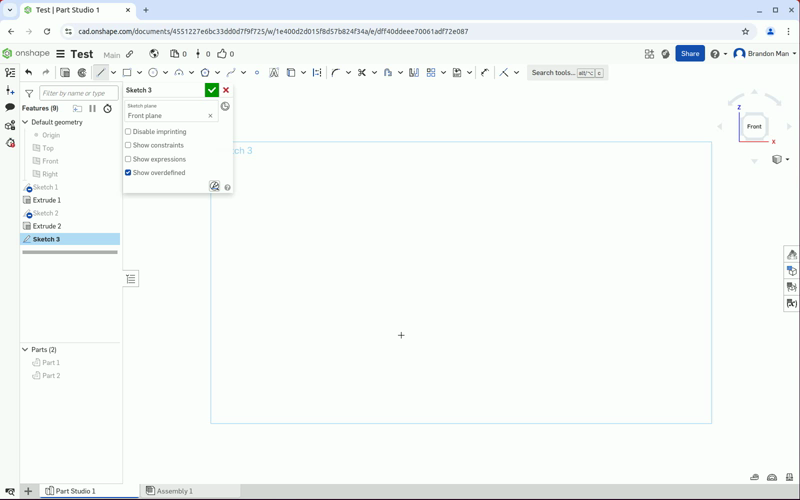
click(401, 334)
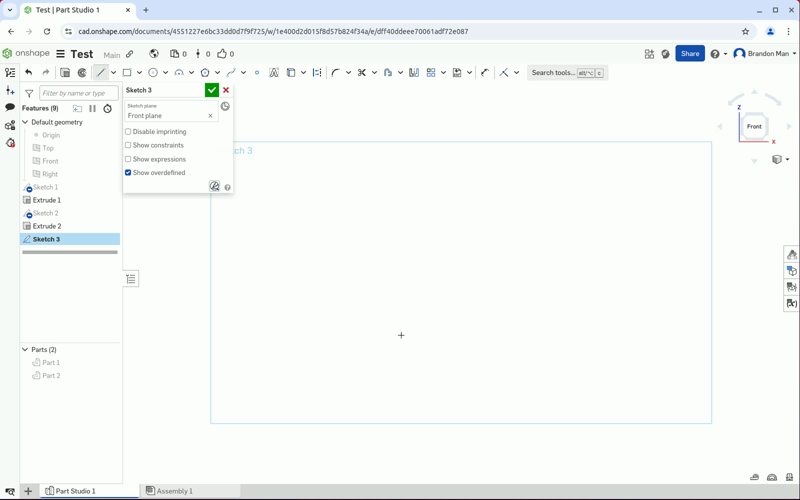
key_up(shift)
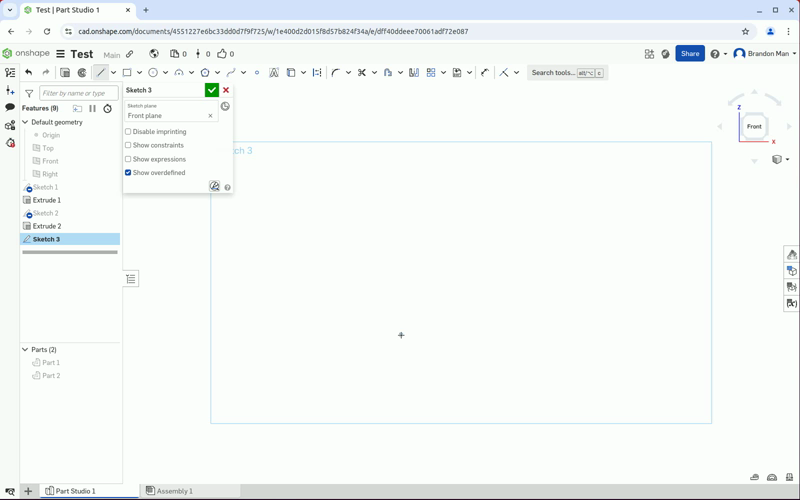
key_down(shift)
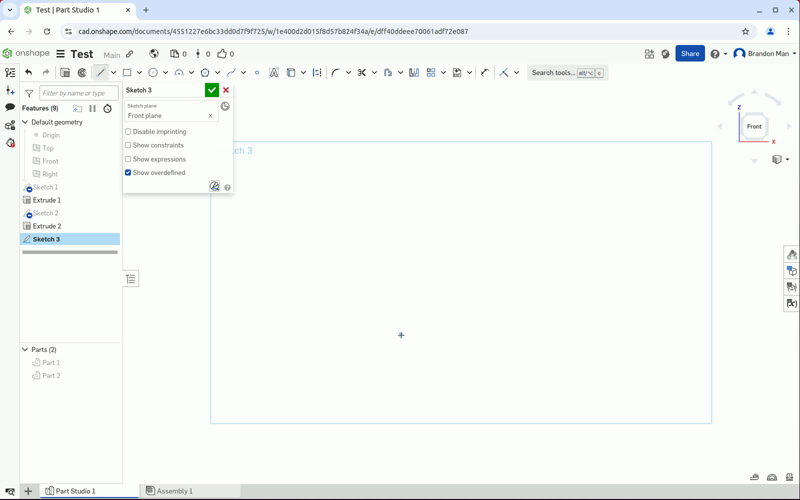
mouse_move(512, 334)
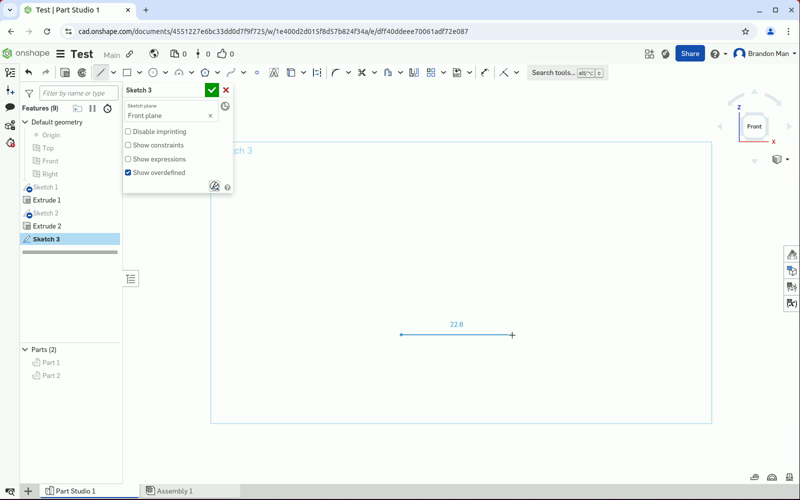
click(512, 334)
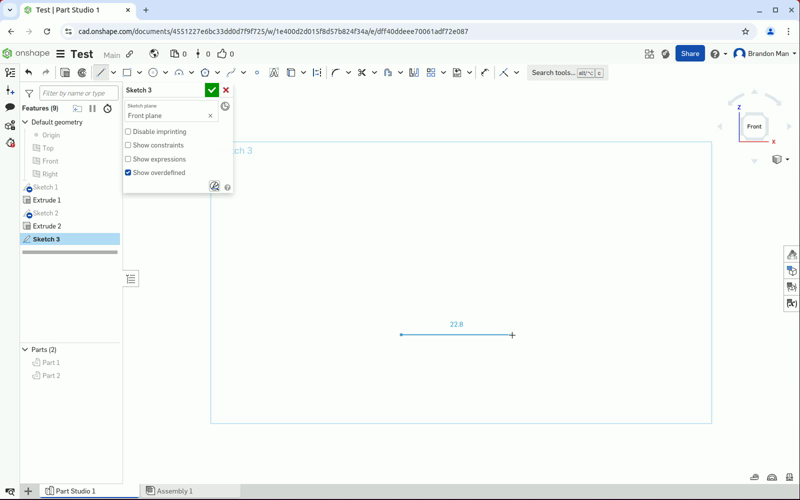
key_up(shift)
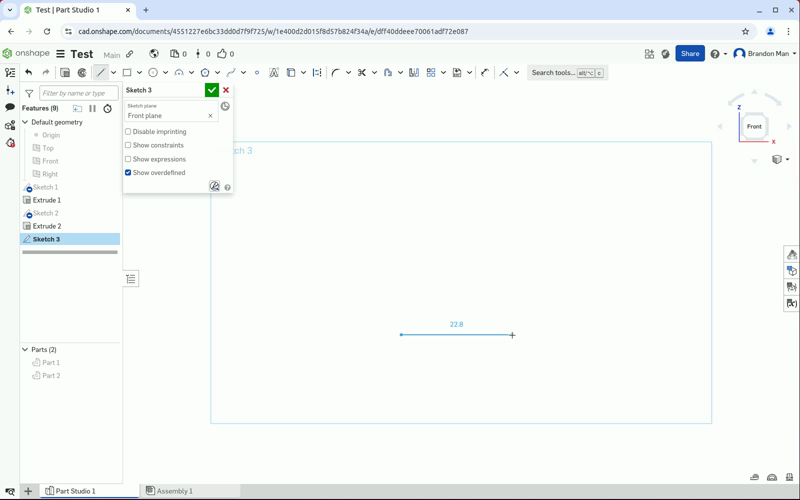
key_down(shift)
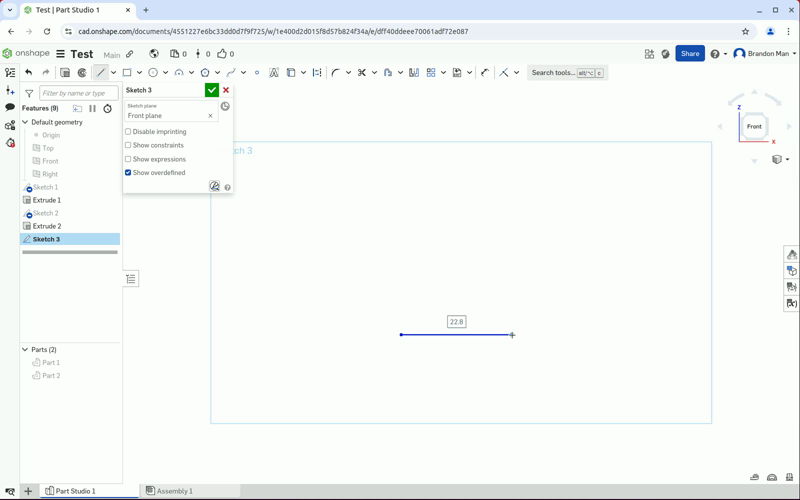
mouse_move(542, 334)
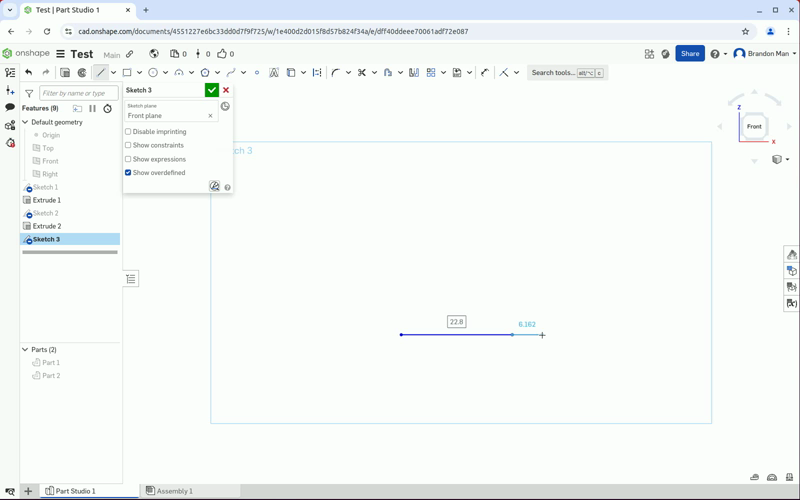
mouse_move(512, 300)
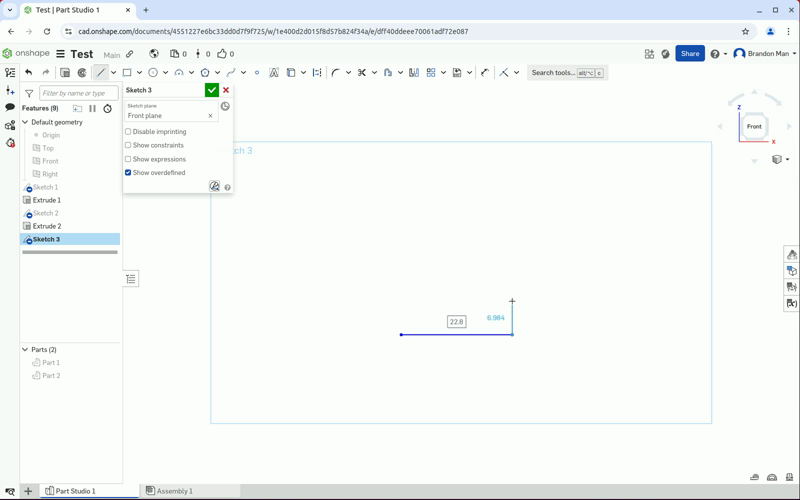
click(512, 300)
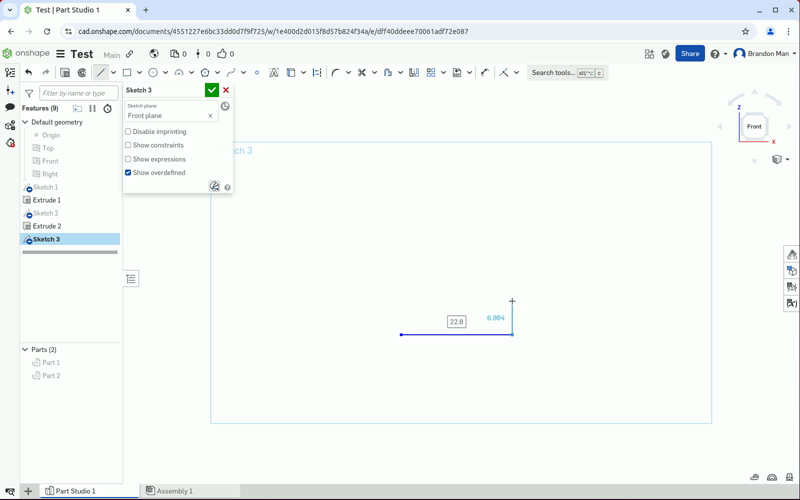
key_up(shift)
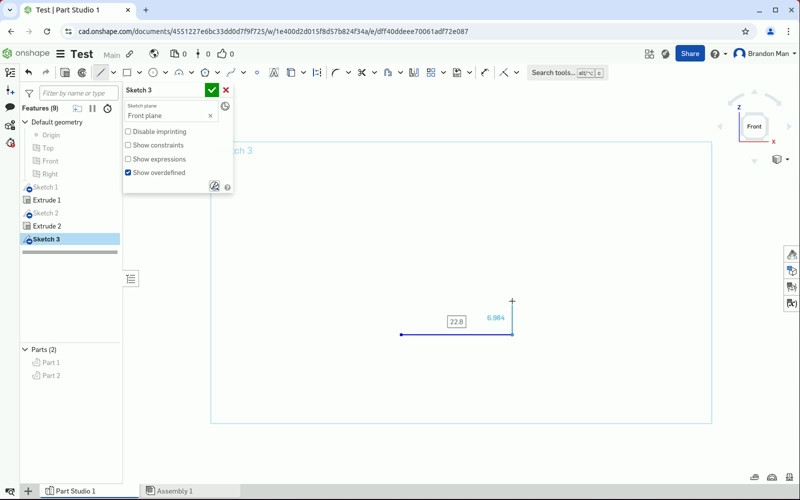
key_down(shift)
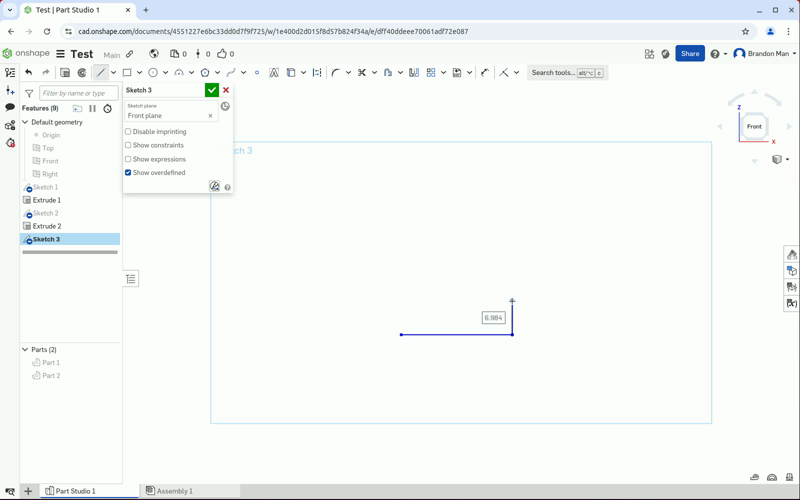
mouse_move(401, 300)
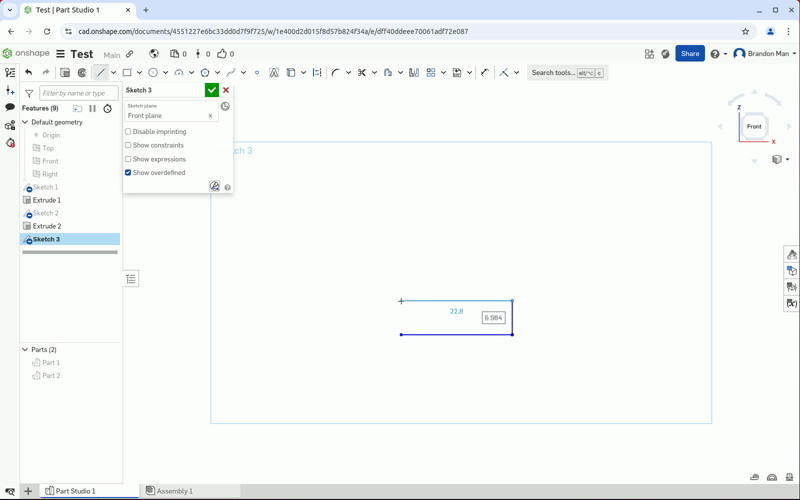
click(401, 300)
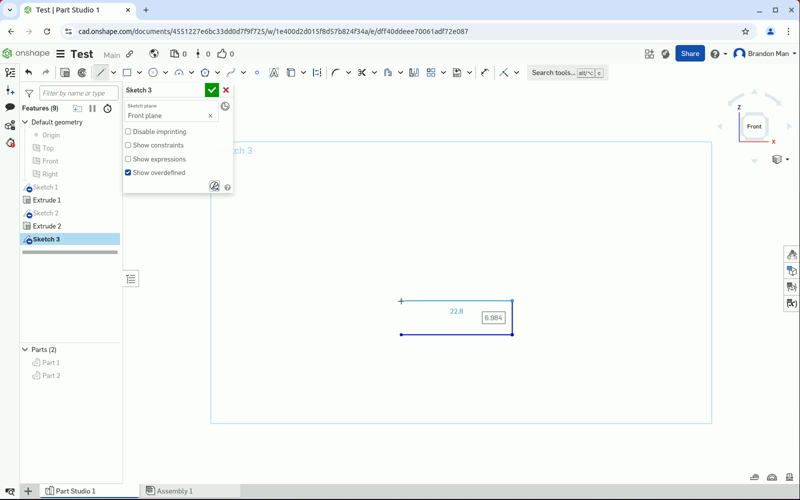
key_up(shift)
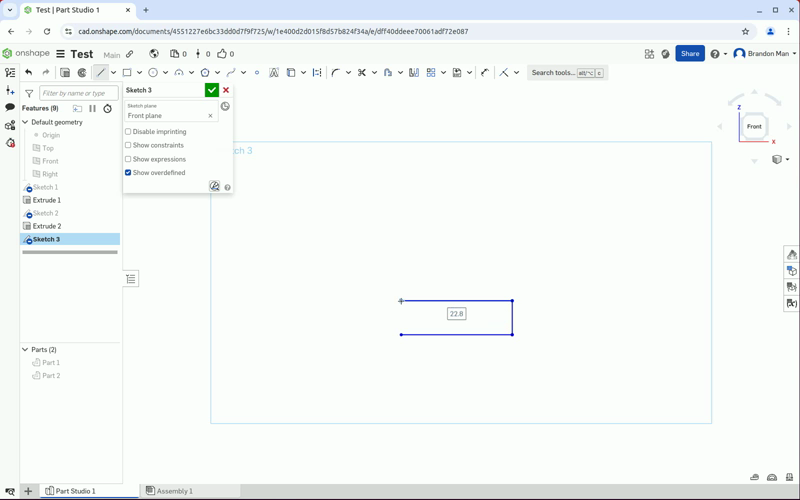
mouse_move(431, 300)
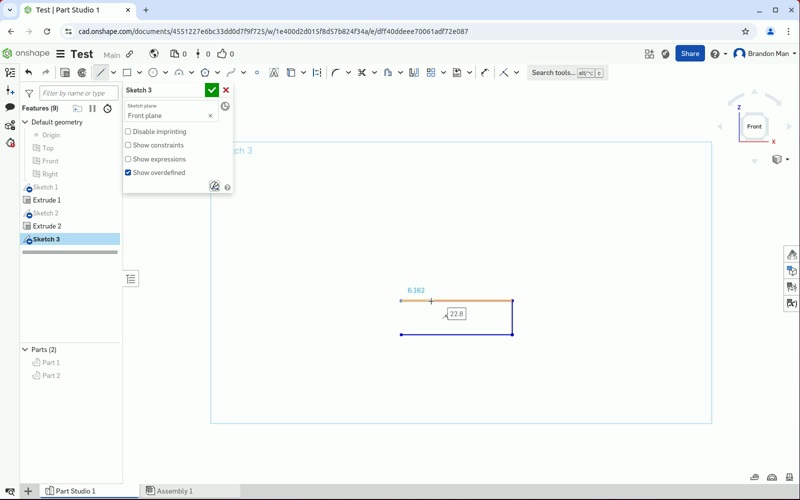
key_down(shift)
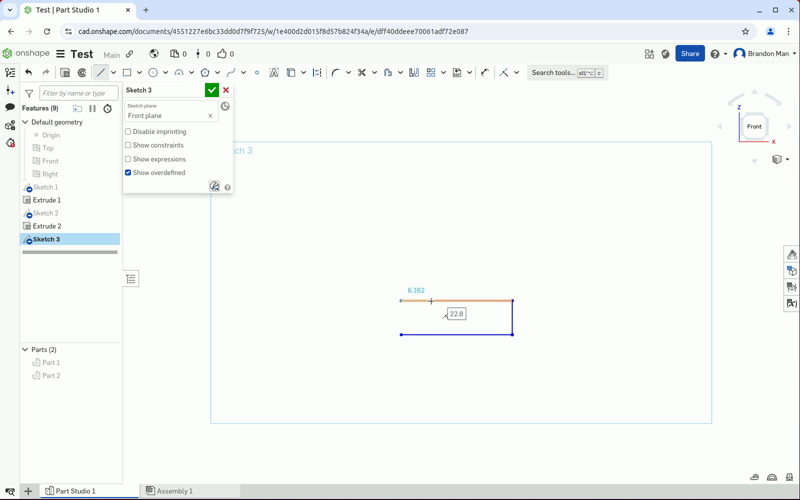
mouse_move(401, 334)
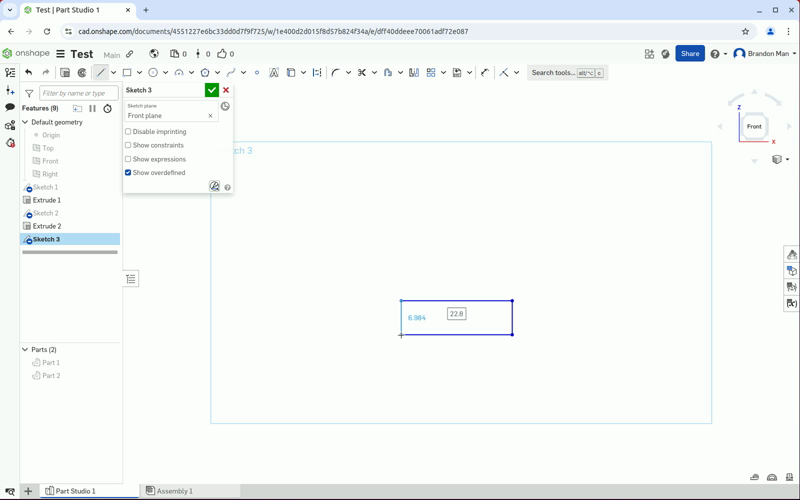
key_up(shift)
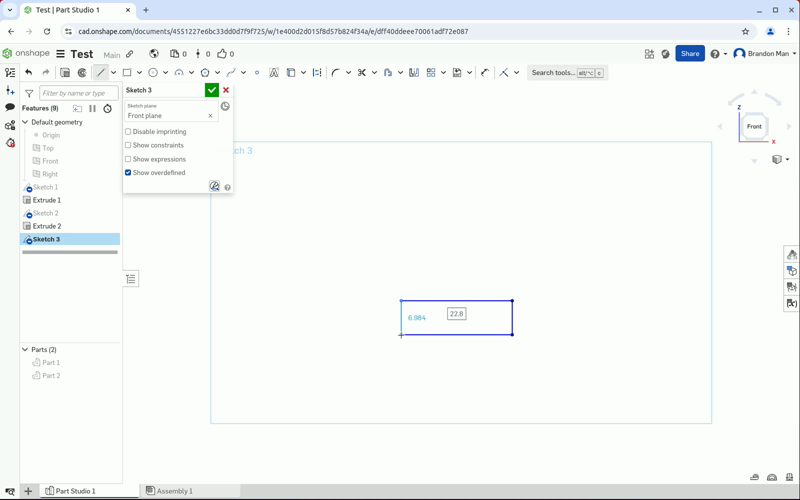
click(401, 334)
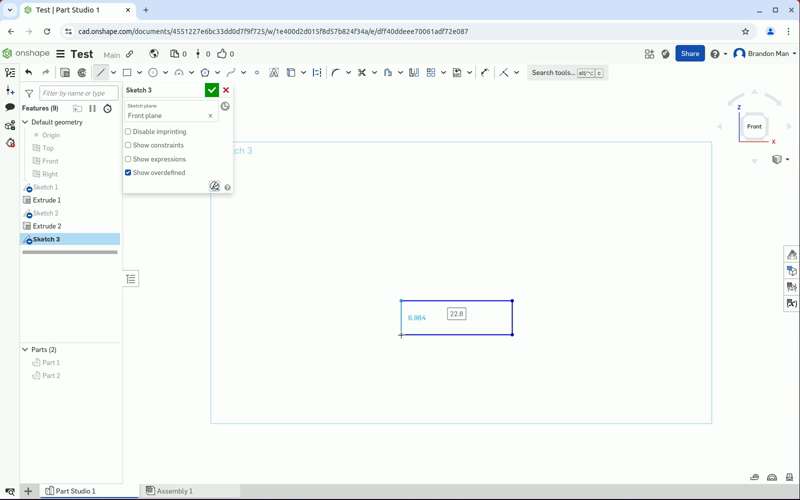
key(esc)
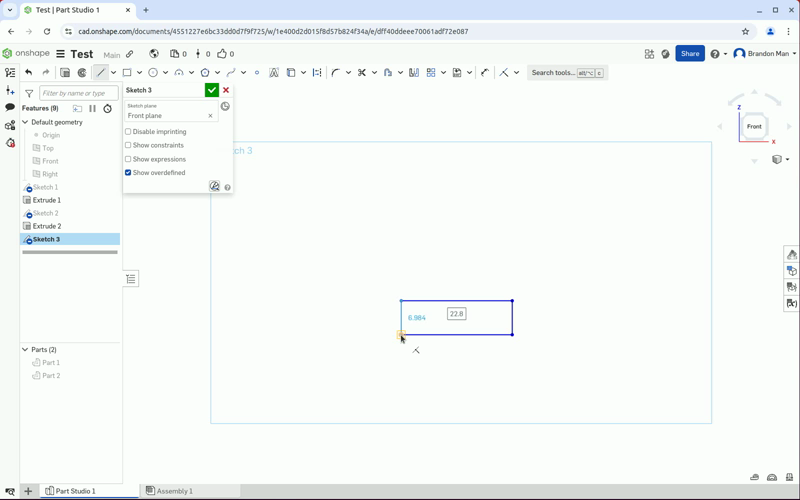
mouse_move(431, 306)
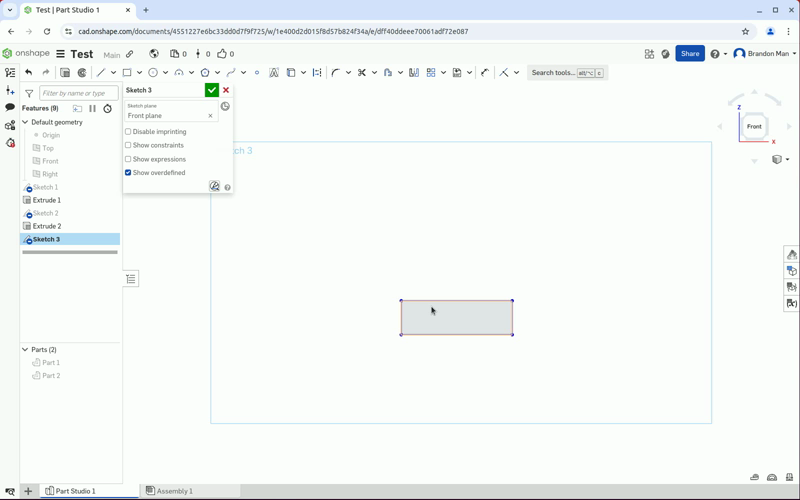
click(431, 306)
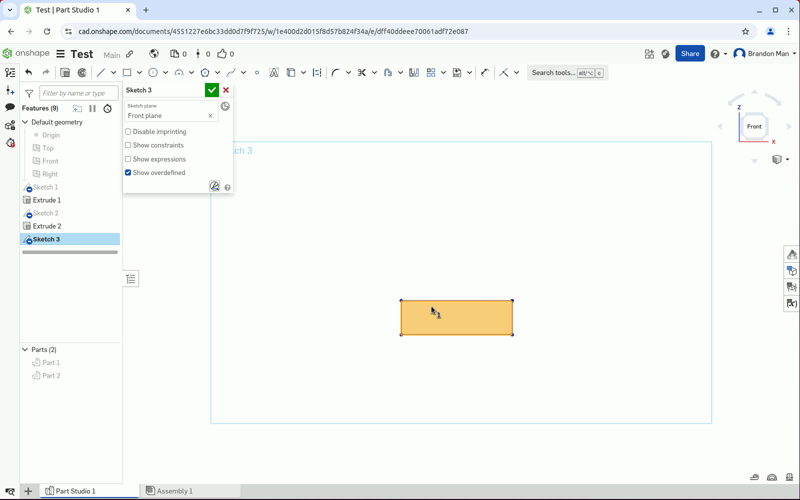
mouse_move(73, 352)
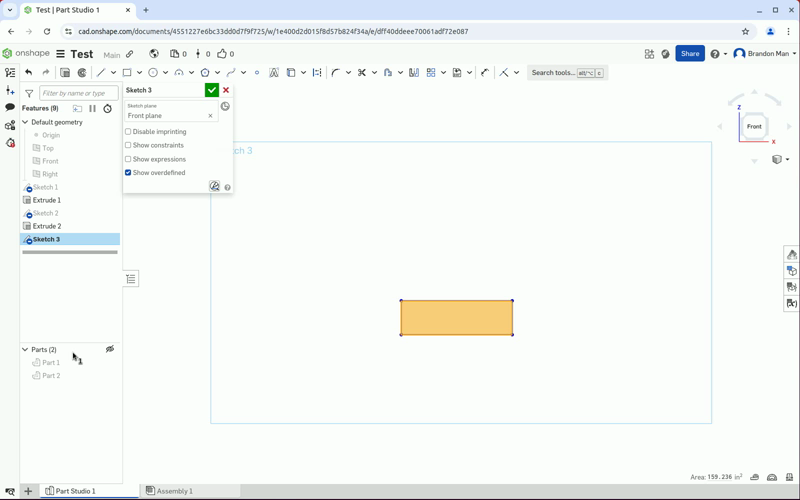
key(shift+y)
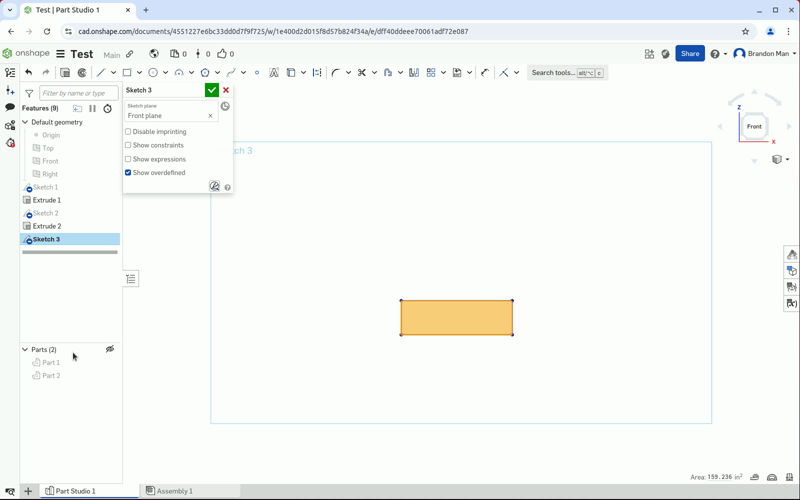
key(shift+e)
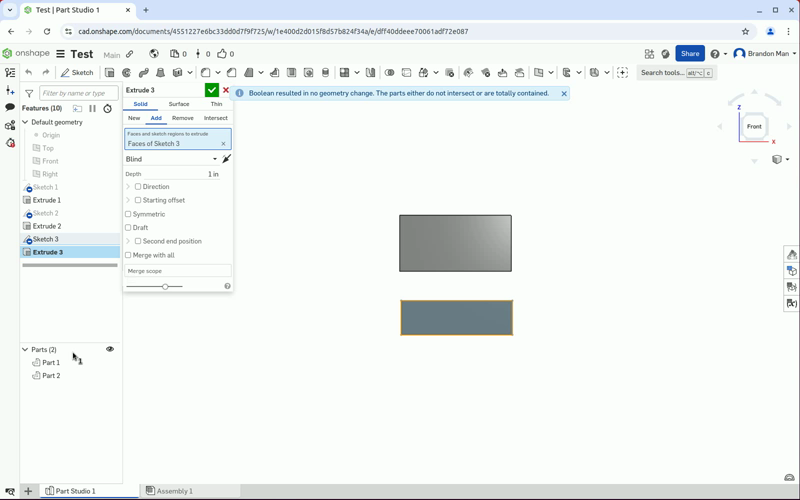
mouse_move(143, 106)
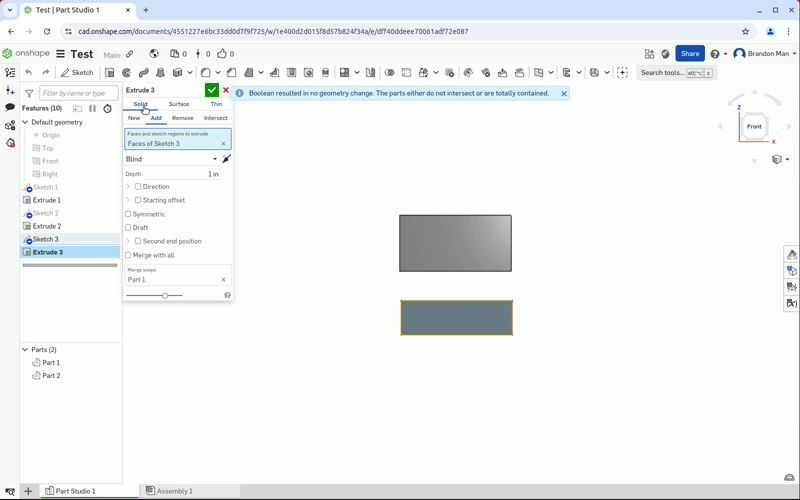
click(143, 106)
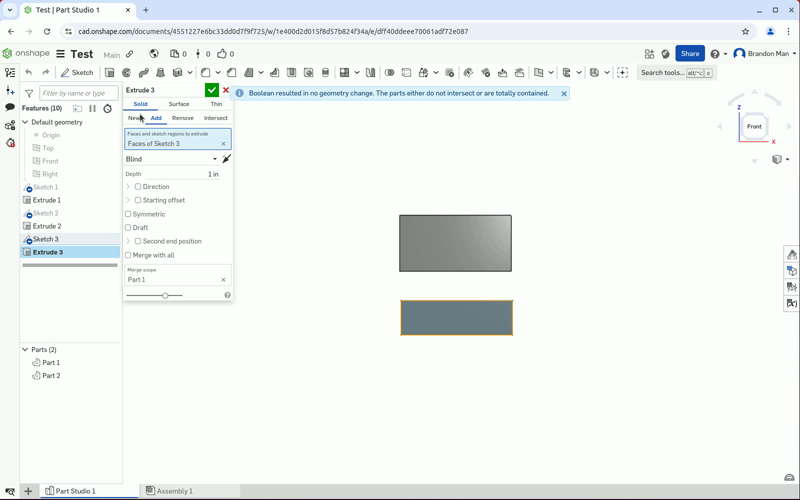
mouse_move(137, 120)
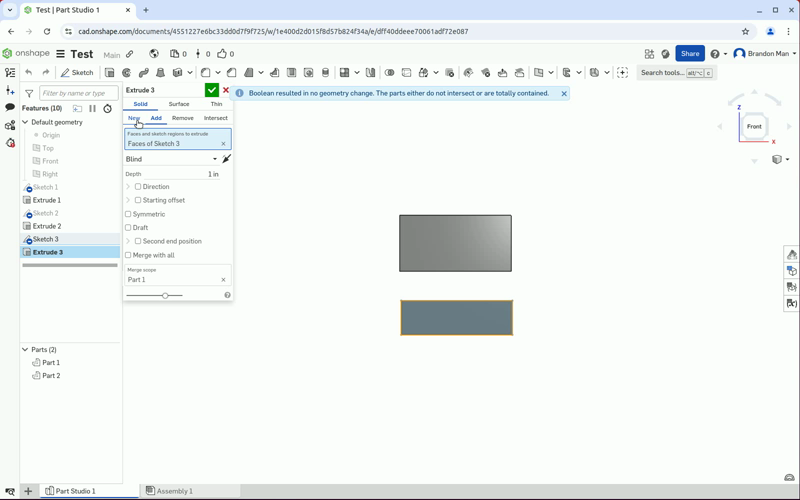
click(137, 120)
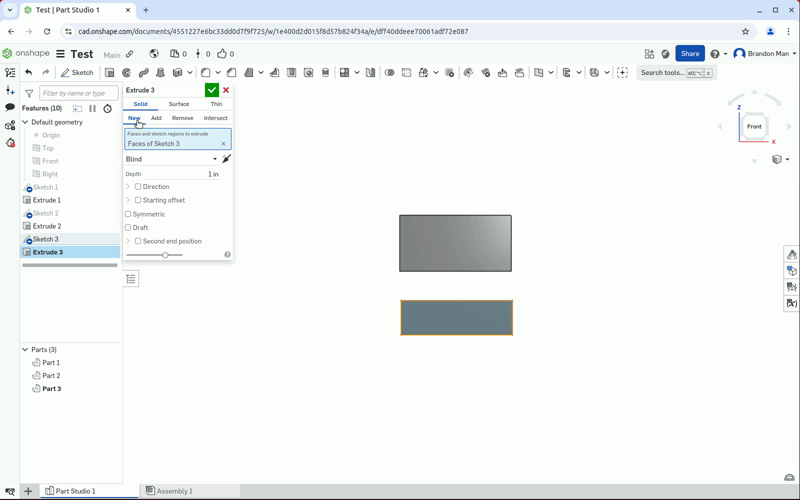
key(tab, 4)
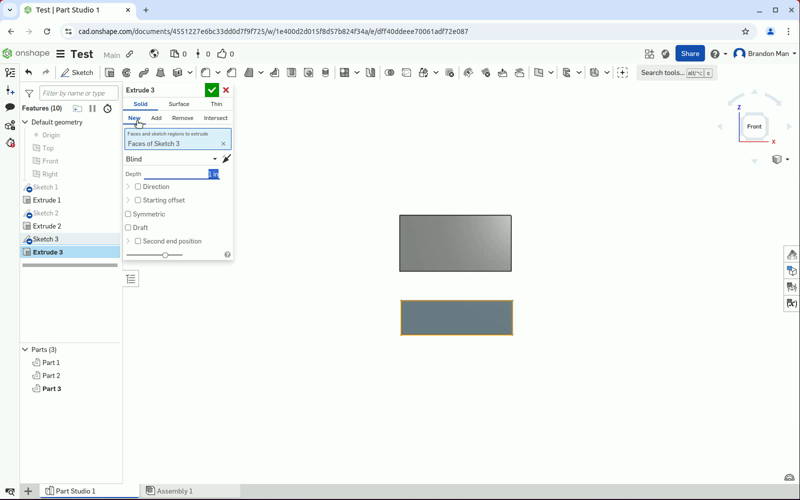
text(5.536)
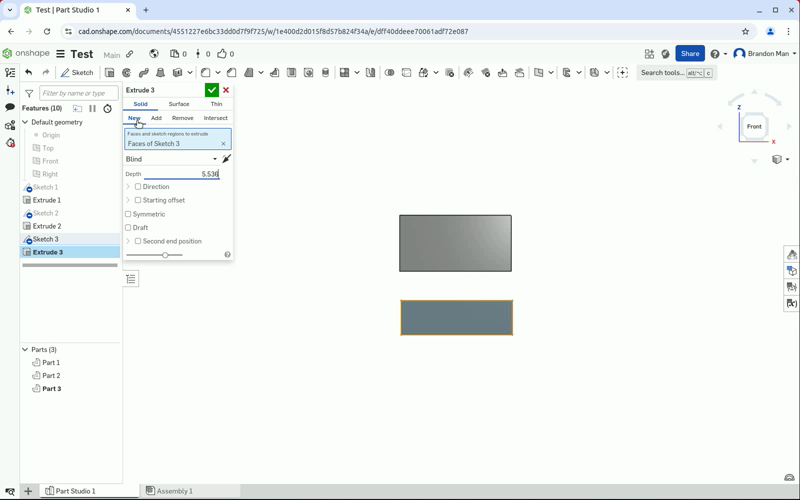
key(enter)
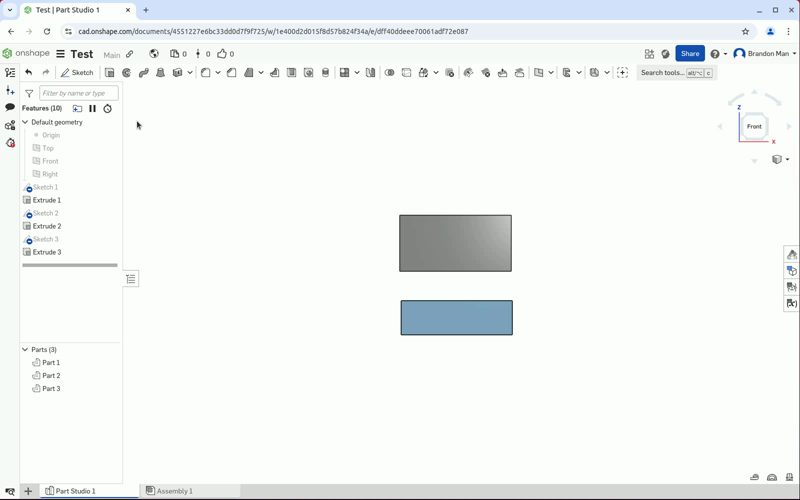
key(shift+h)
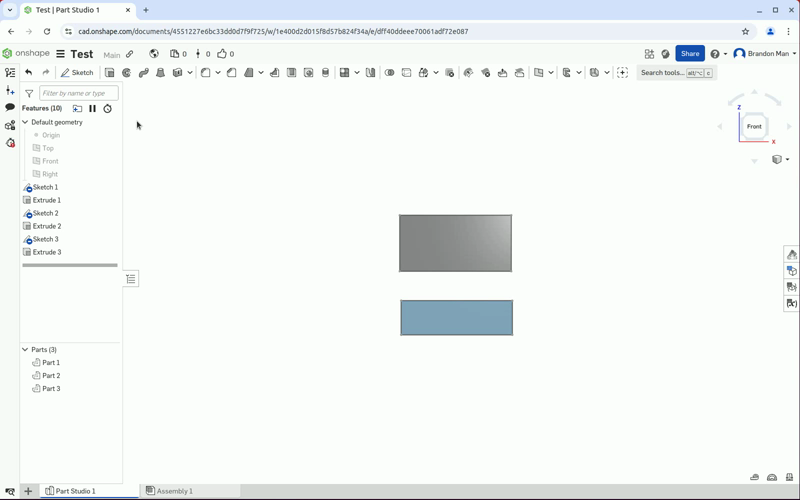
key(shift+h)
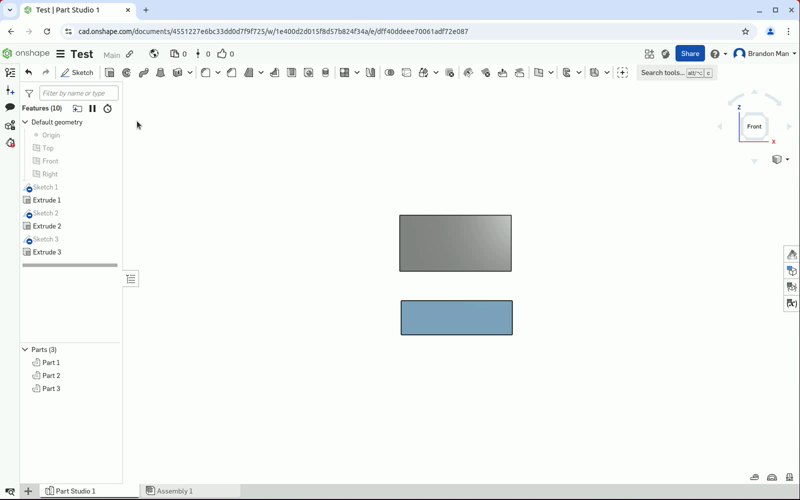
mouse_move(73, 189)
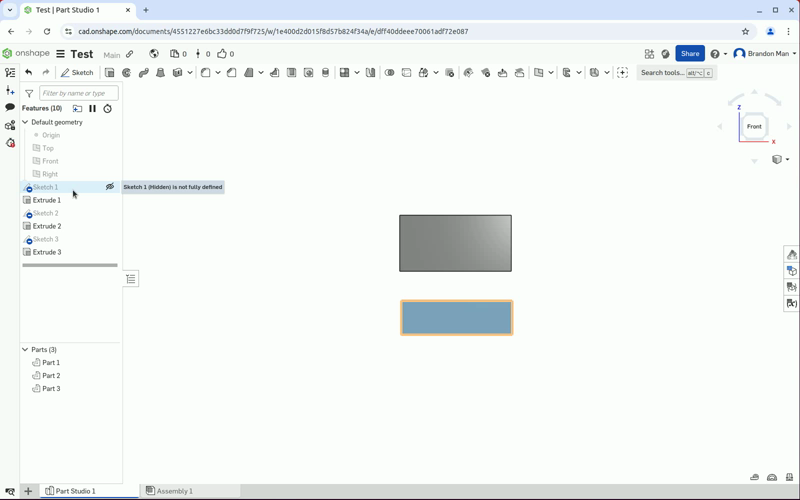
click(73, 189)
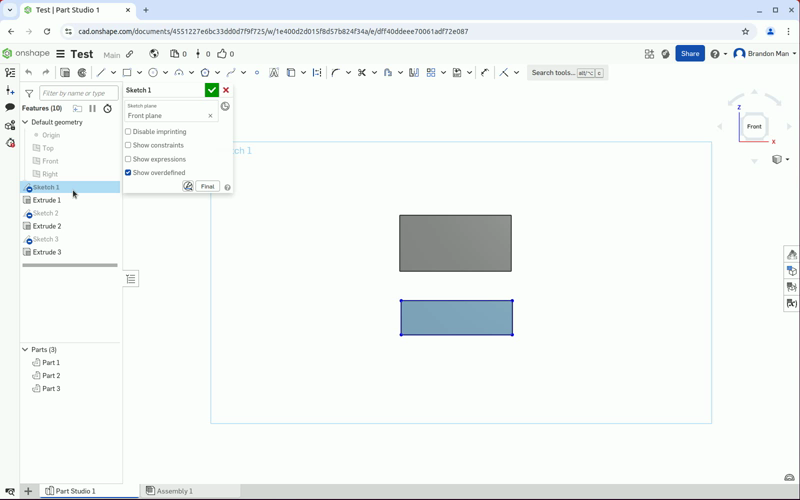
mouse_move(229, 92)
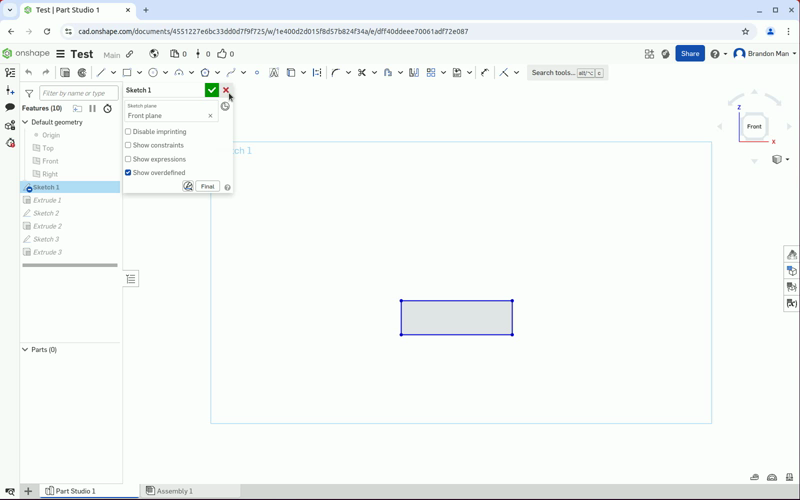
click(229, 92)
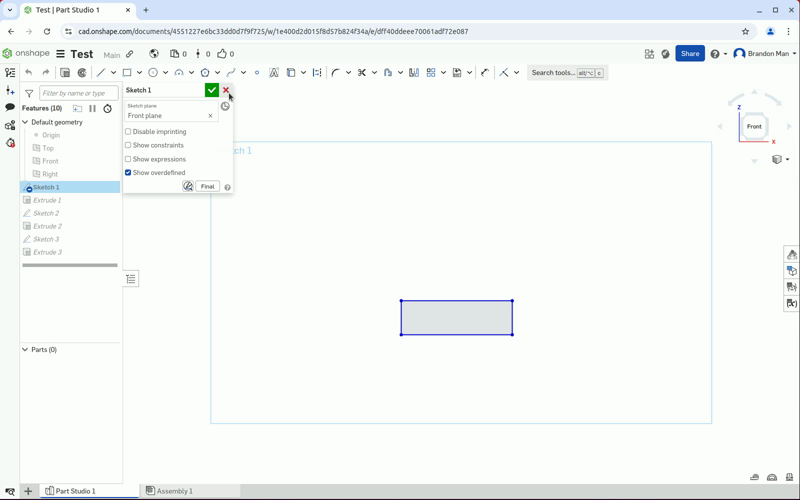
key(shift+s)
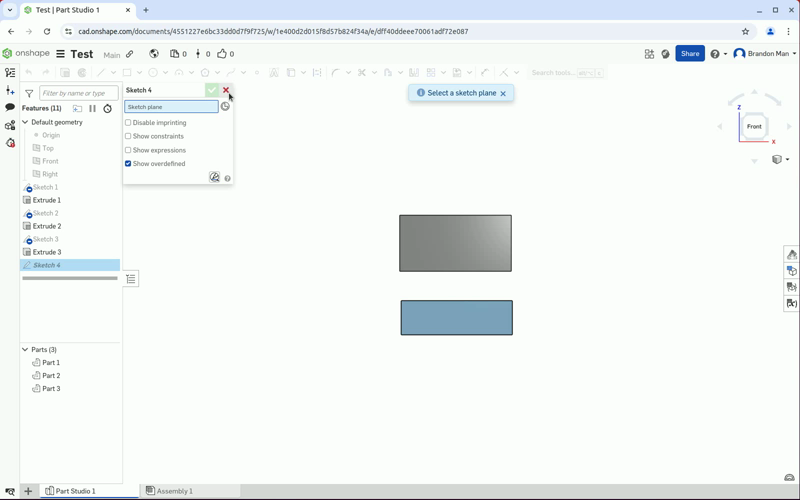
mouse_move(73, 163)
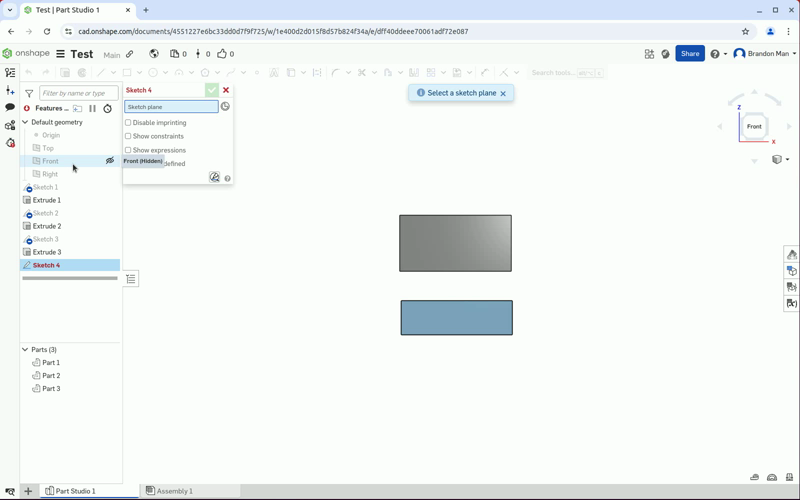
click(73, 163)
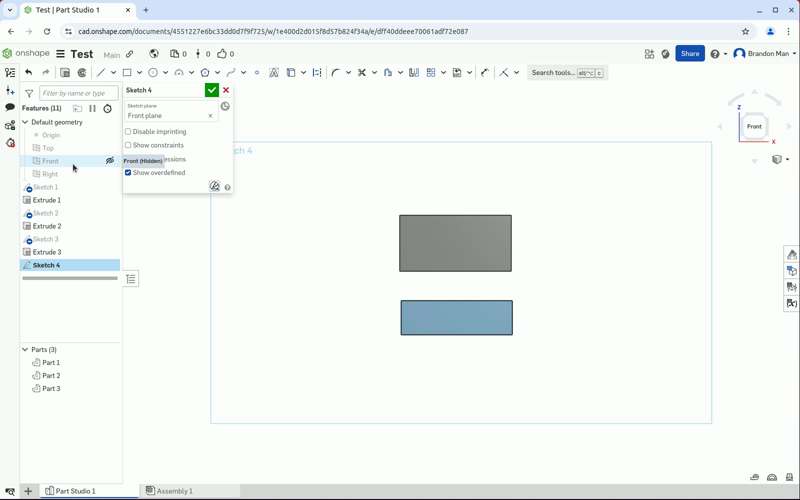
mouse_move(73, 352)
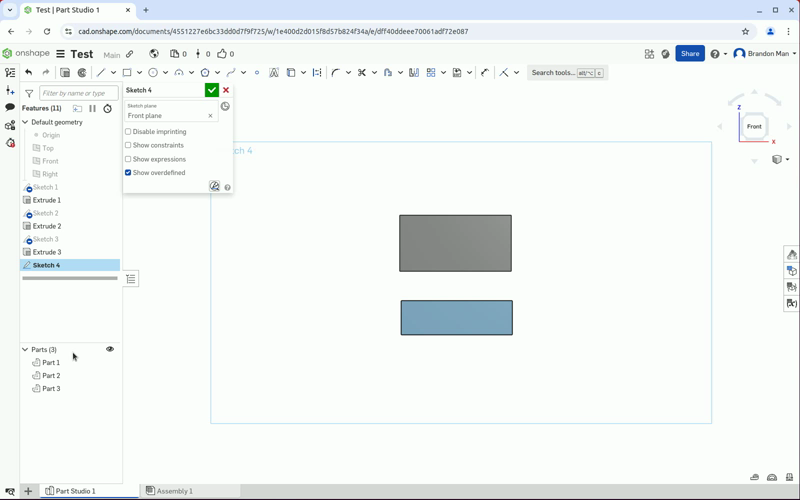
key(y)
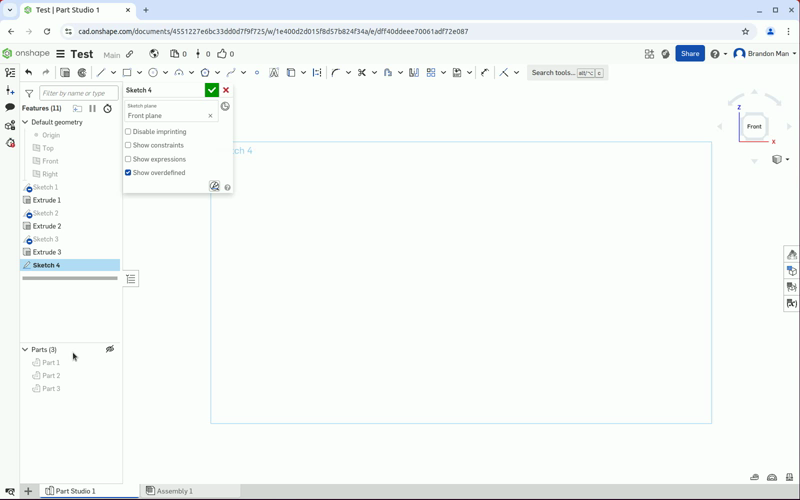
key(l)
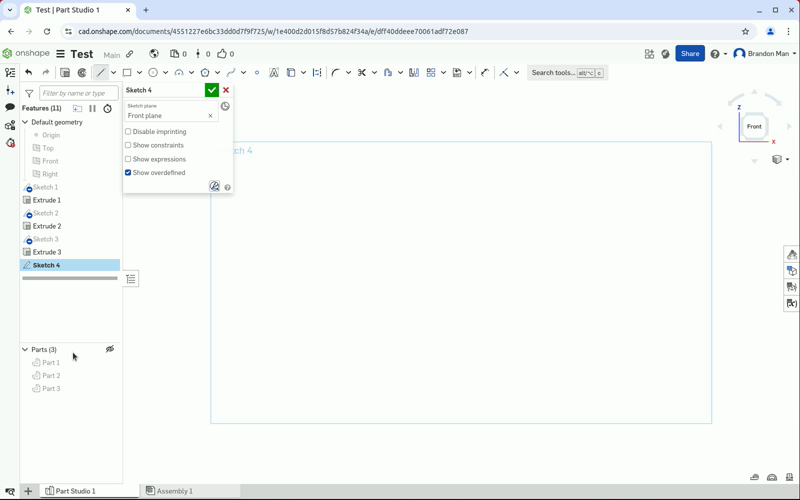
key_down(shift)
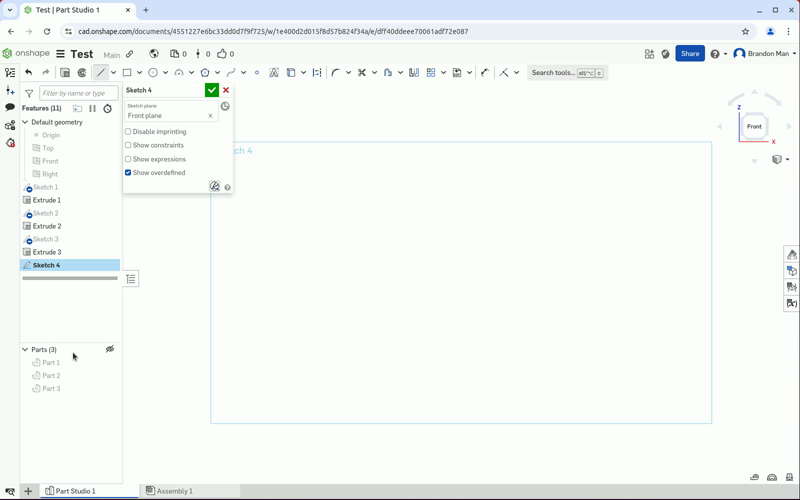
mouse_move(399, 271)
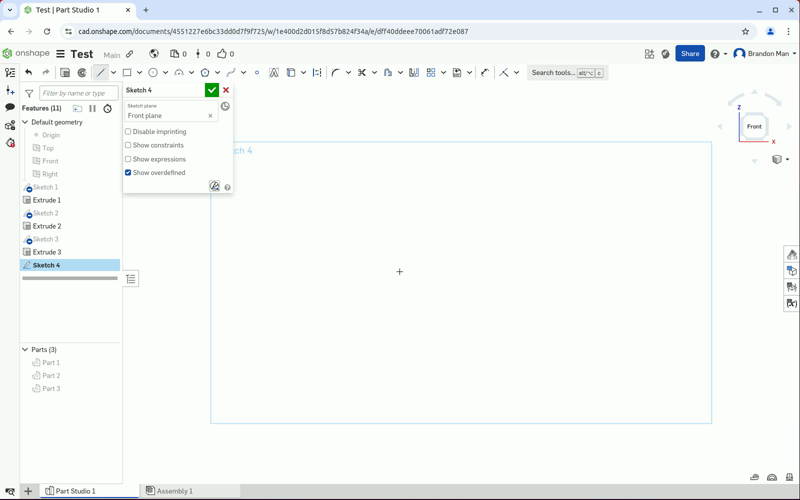
click(399, 271)
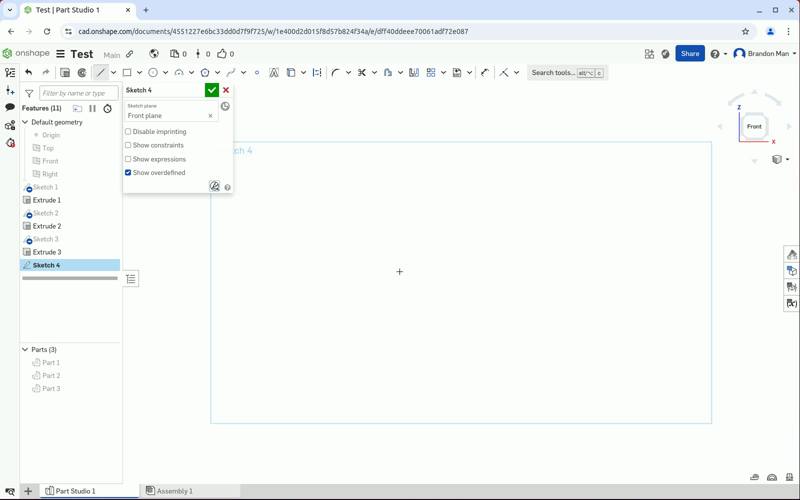
key_up(shift)
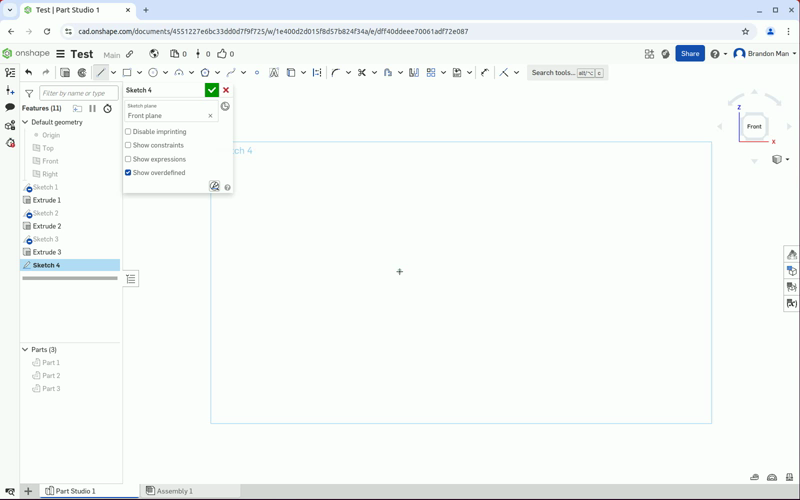
key_down(shift)
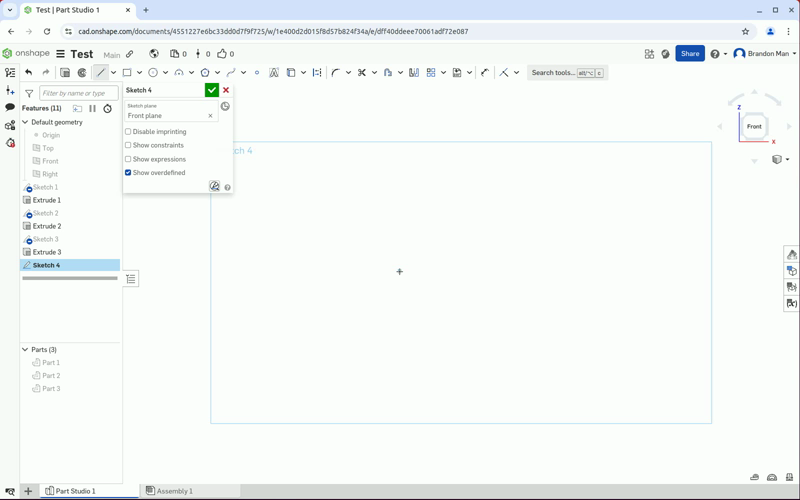
mouse_move(429, 271)
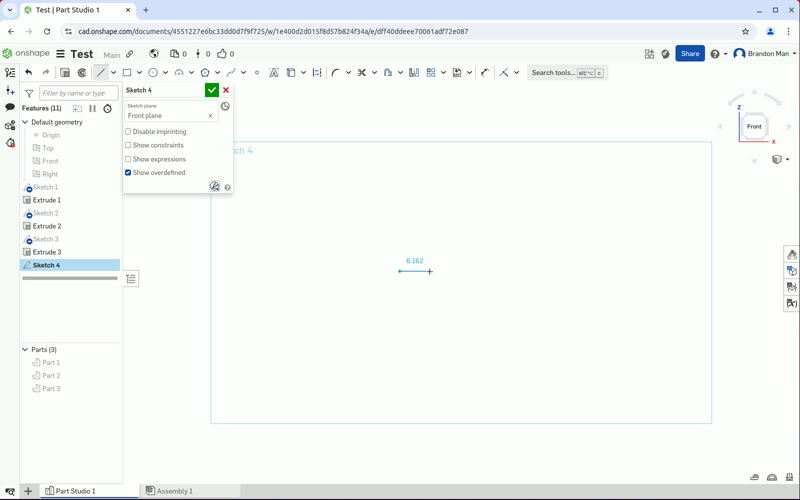
mouse_move(401, 299)
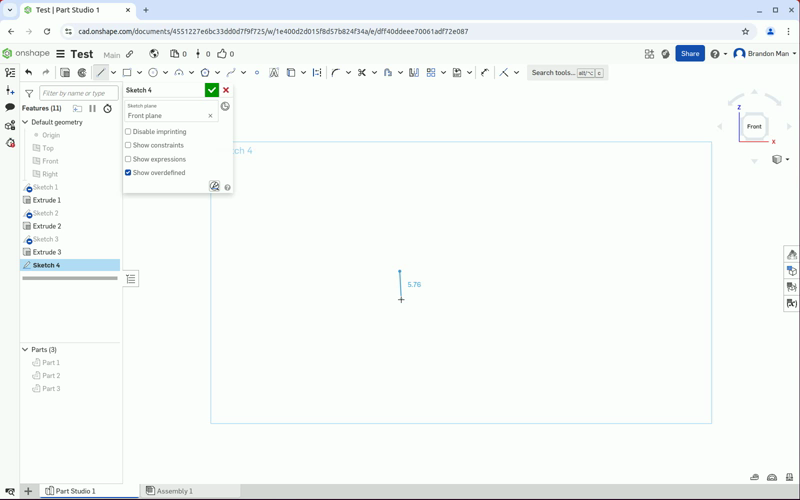
click(401, 299)
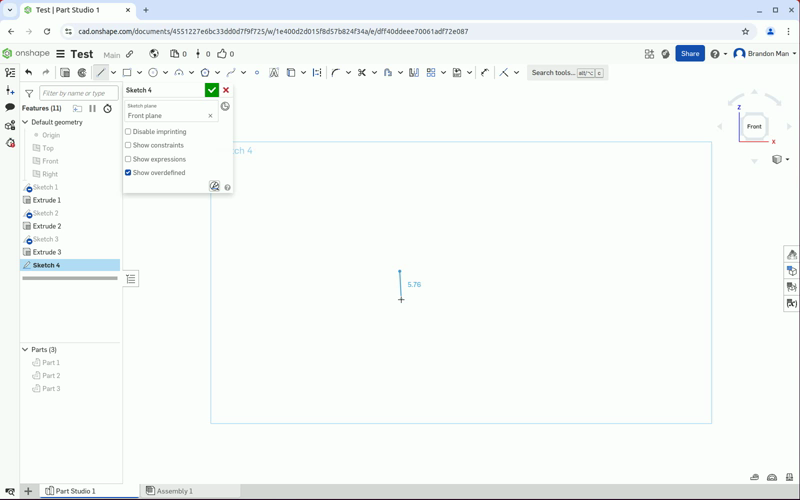
key_up(shift)
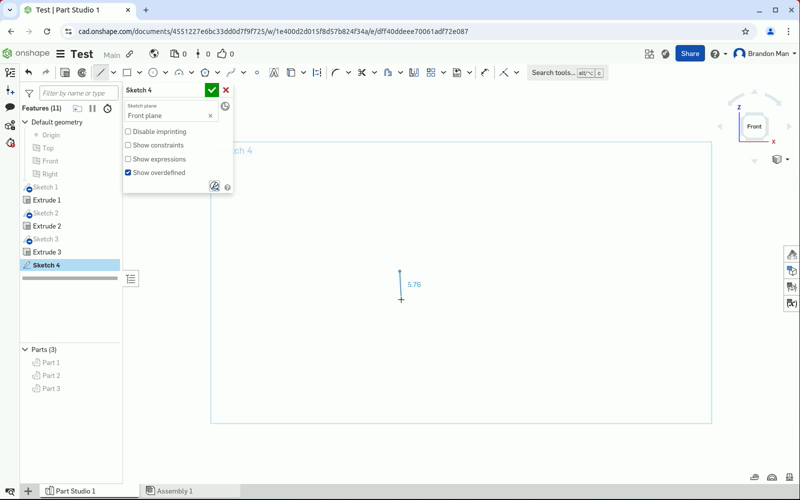
key_down(shift)
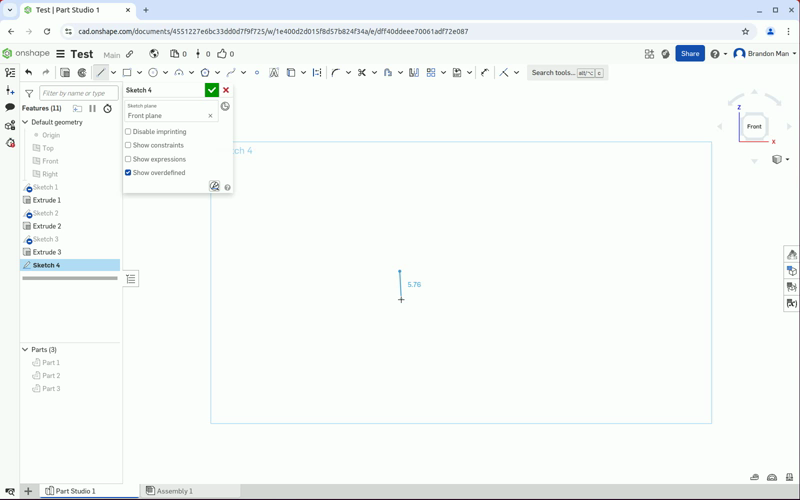
mouse_move(511, 299)
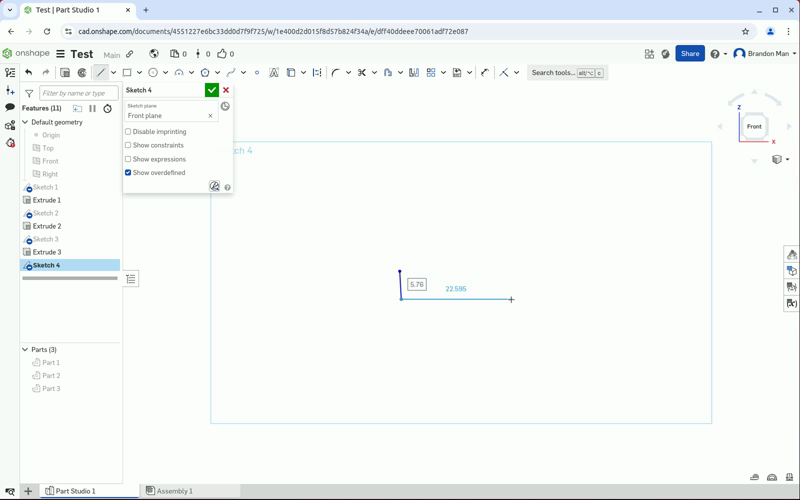
click(511, 299)
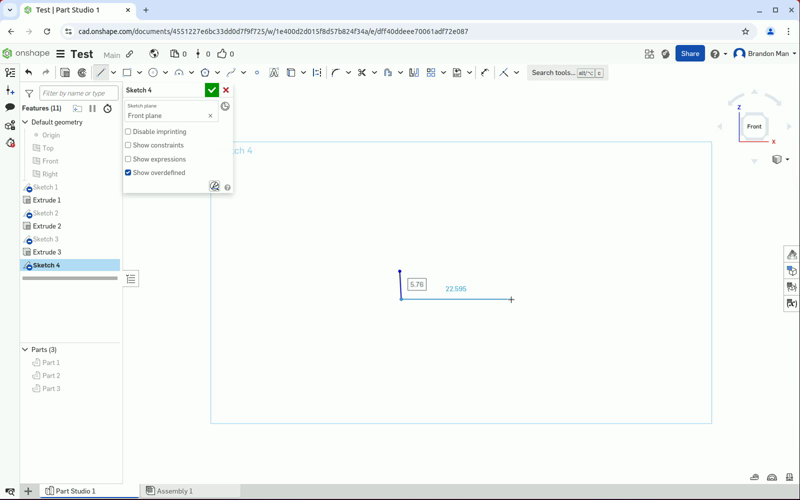
key_up(shift)
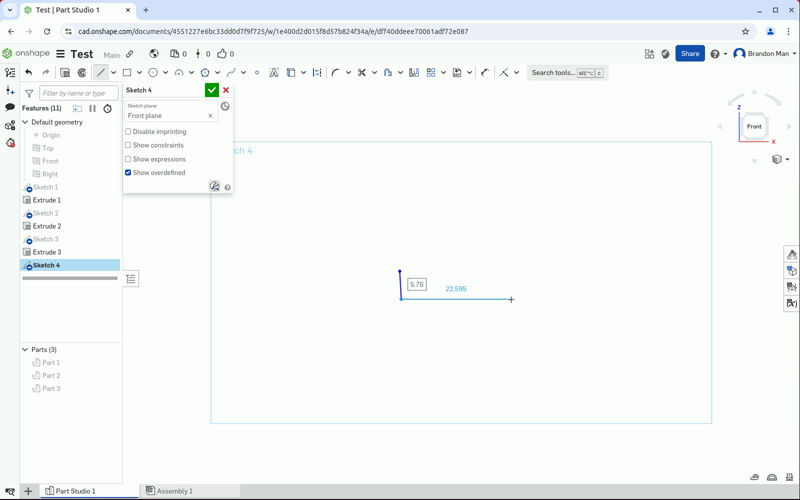
key_down(shift)
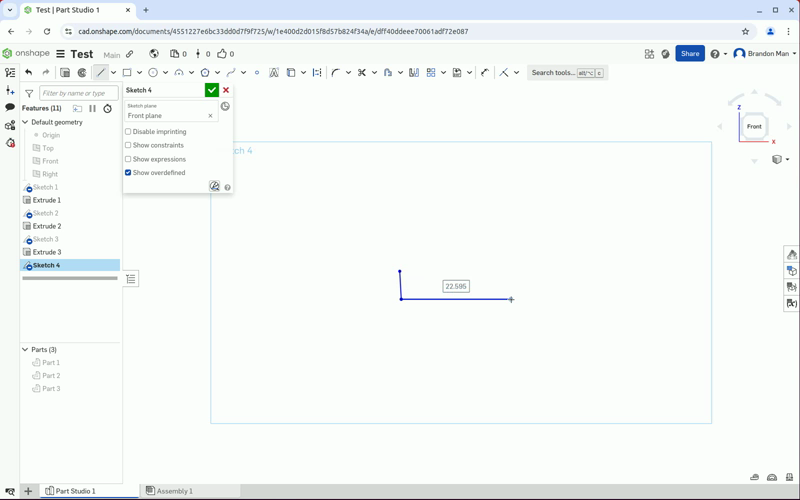
mouse_move(541, 299)
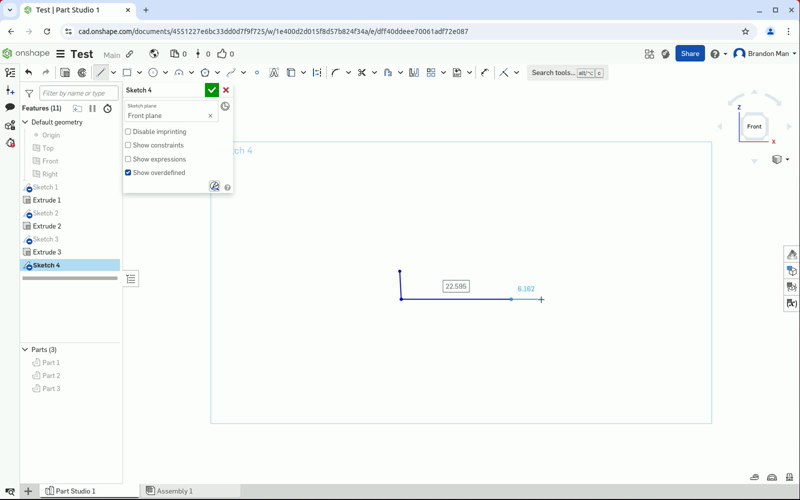
mouse_move(511, 271)
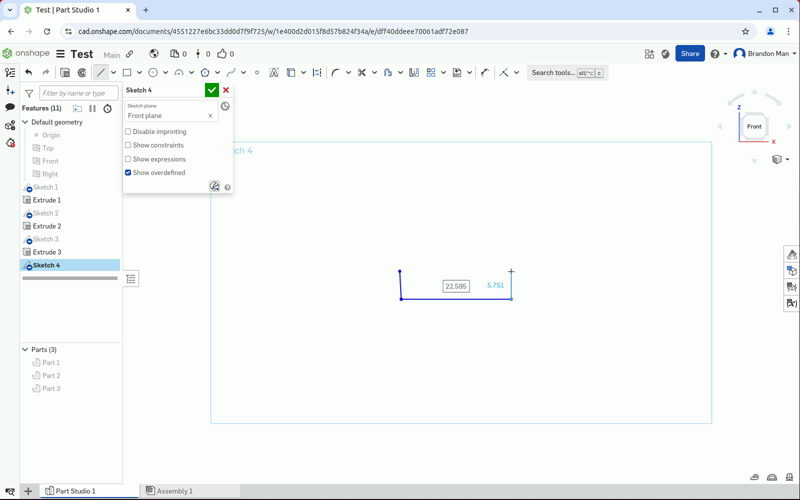
click(511, 271)
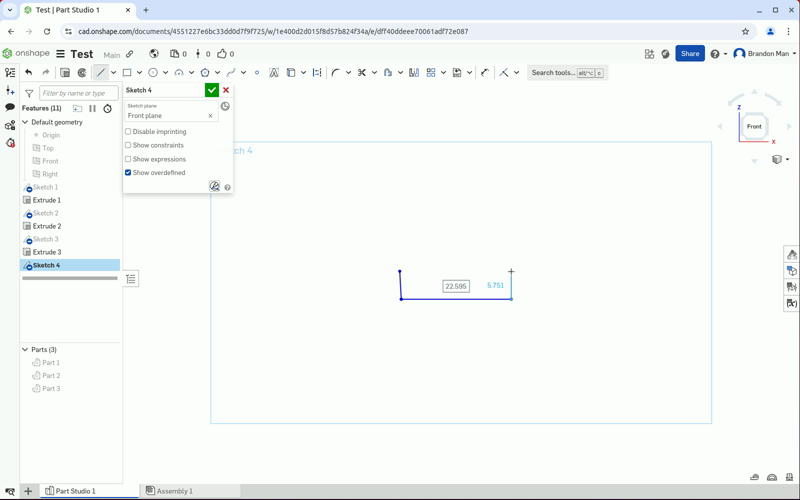
key_up(shift)
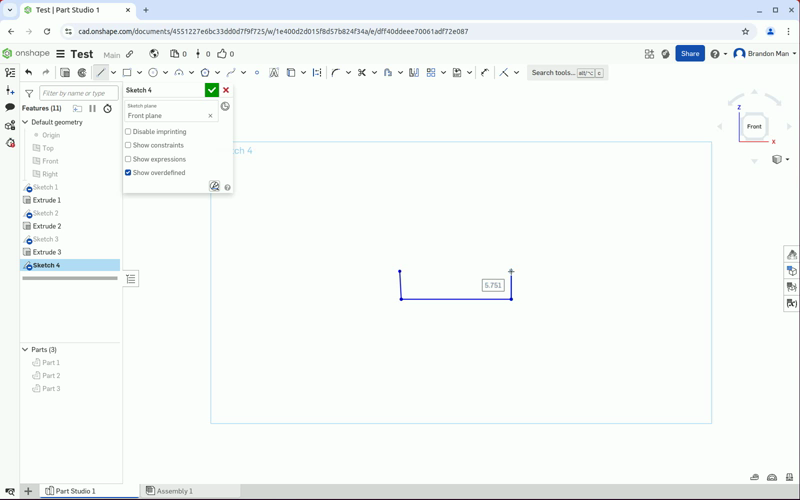
key_down(shift)
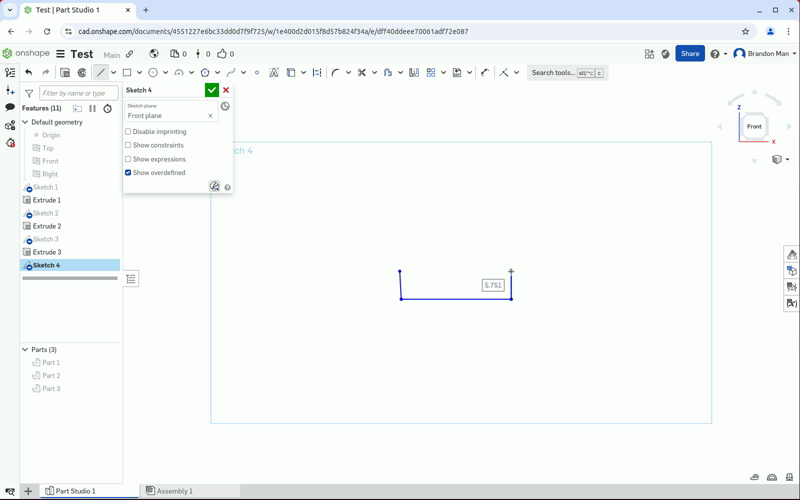
mouse_move(399, 271)
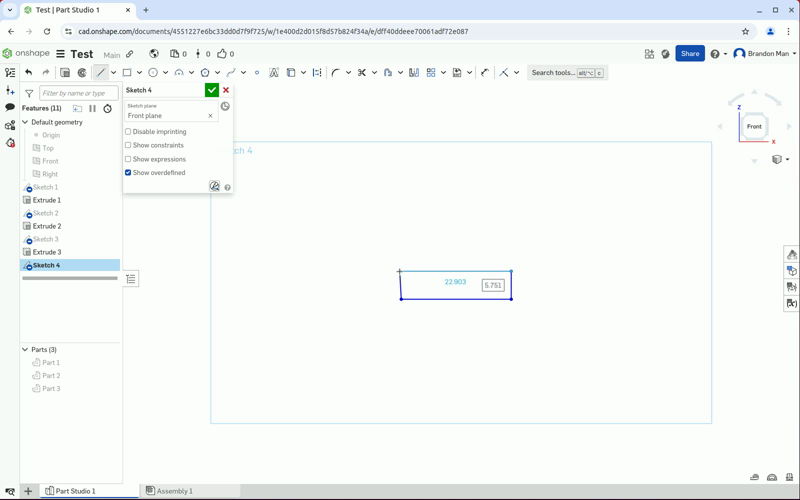
key_up(shift)
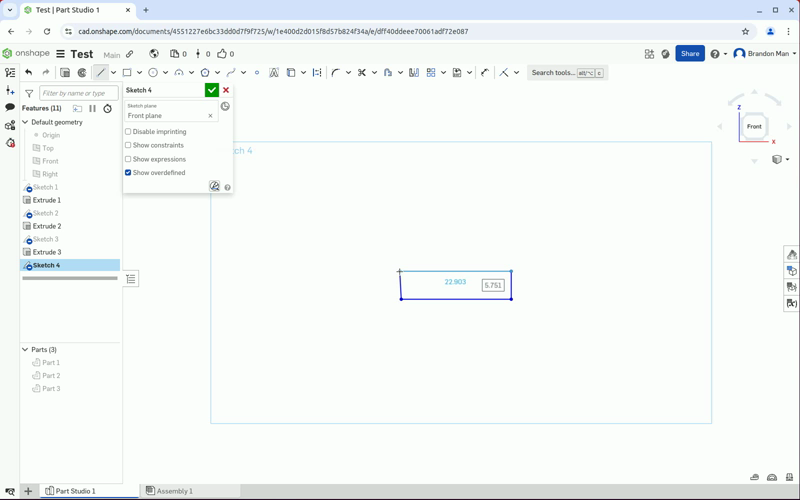
click(399, 271)
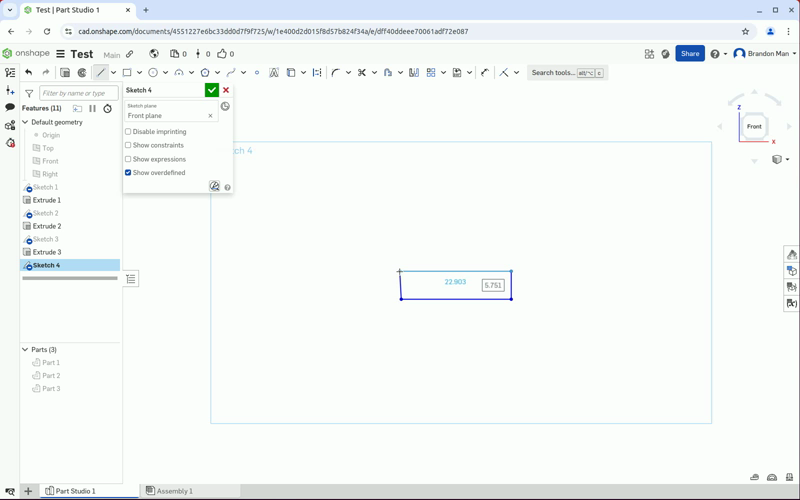
key(esc)
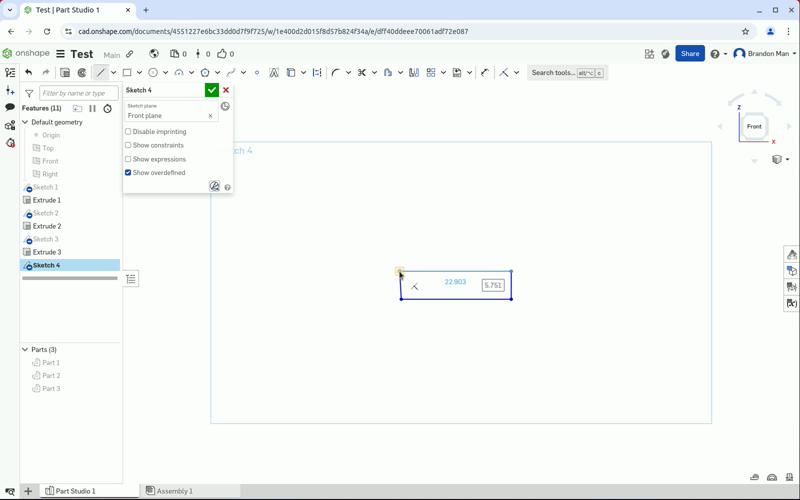
mouse_move(425, 285)
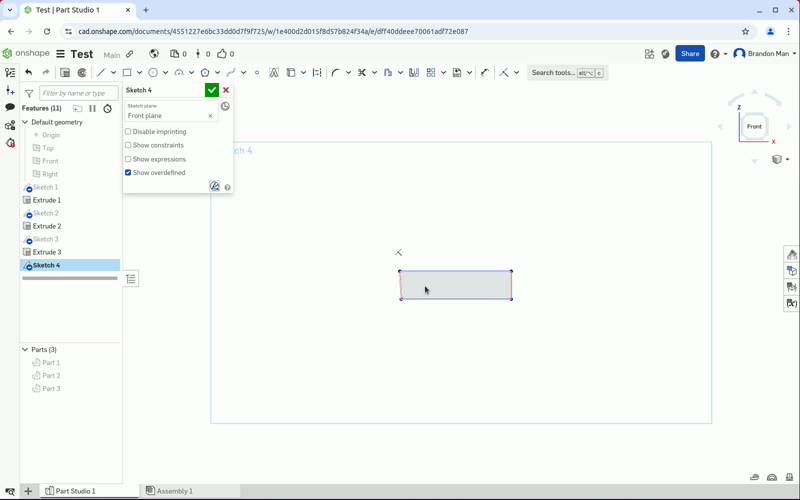
click(425, 285)
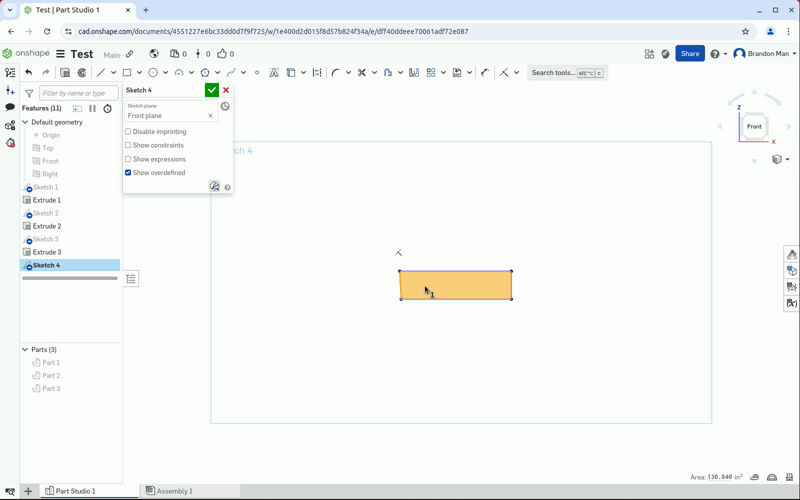
mouse_move(73, 352)
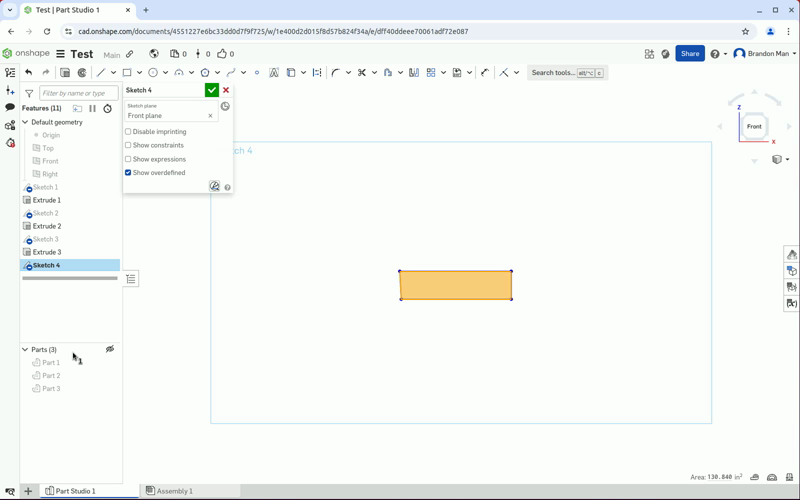
key(shift+y)
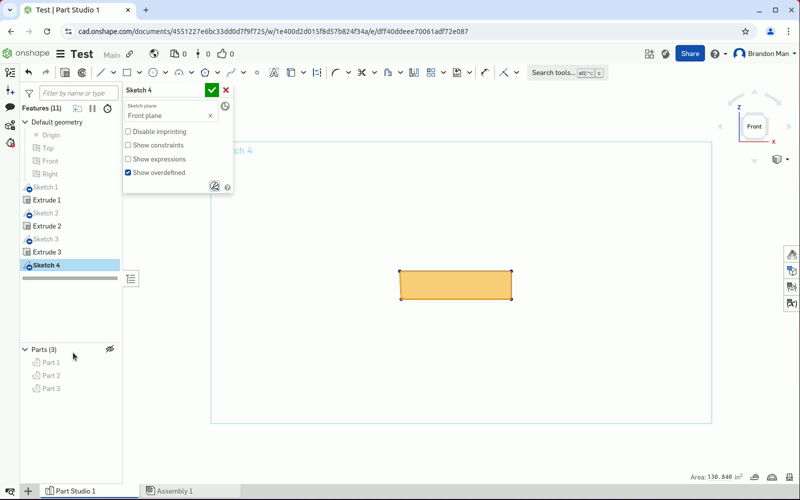
key(shift+e)
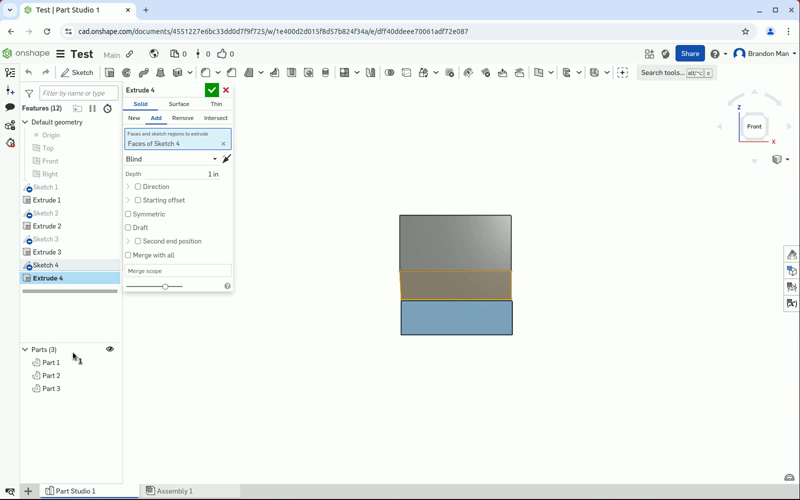
mouse_move(143, 106)
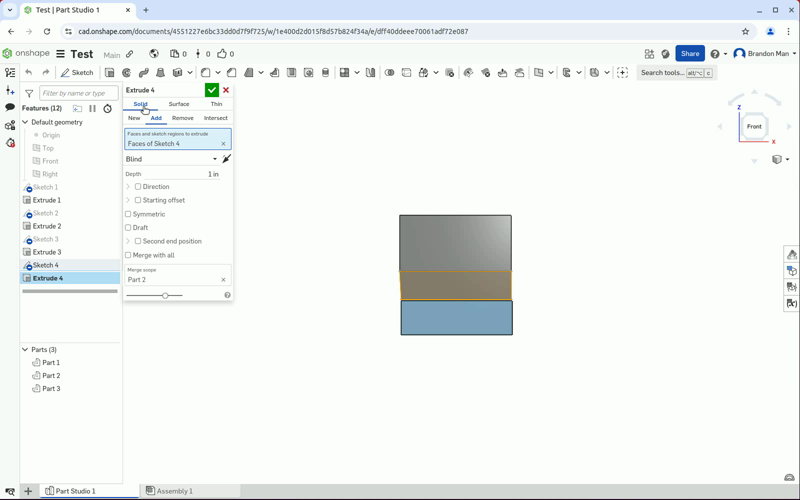
click(143, 106)
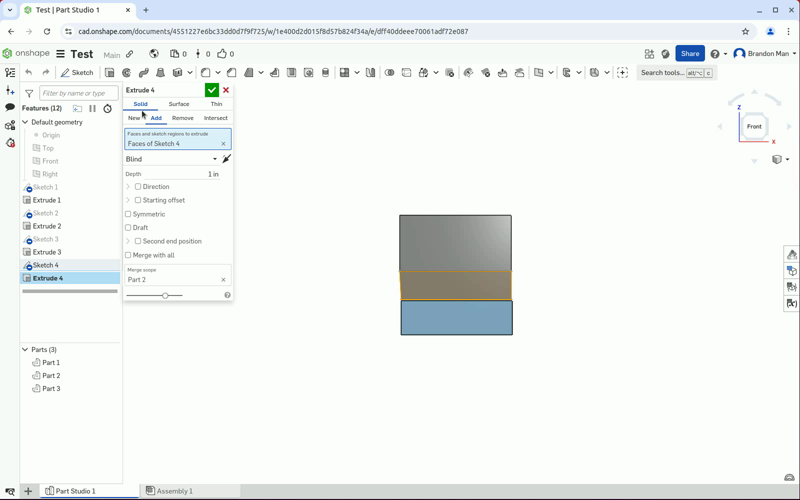
mouse_move(137, 120)
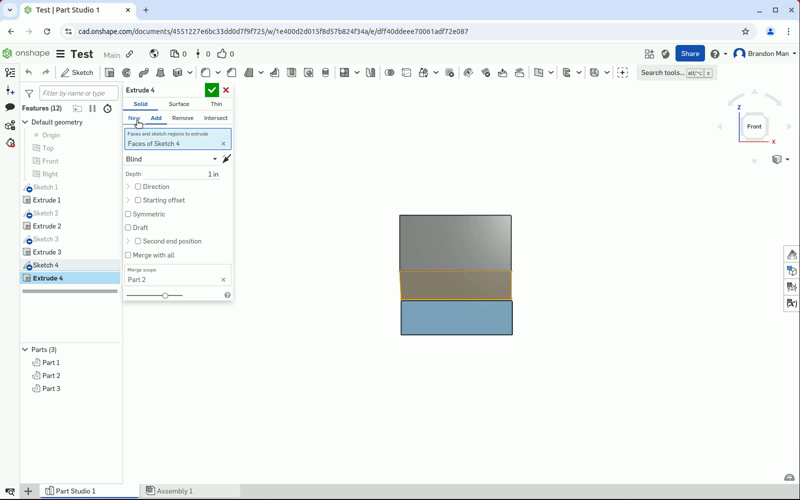
click(137, 120)
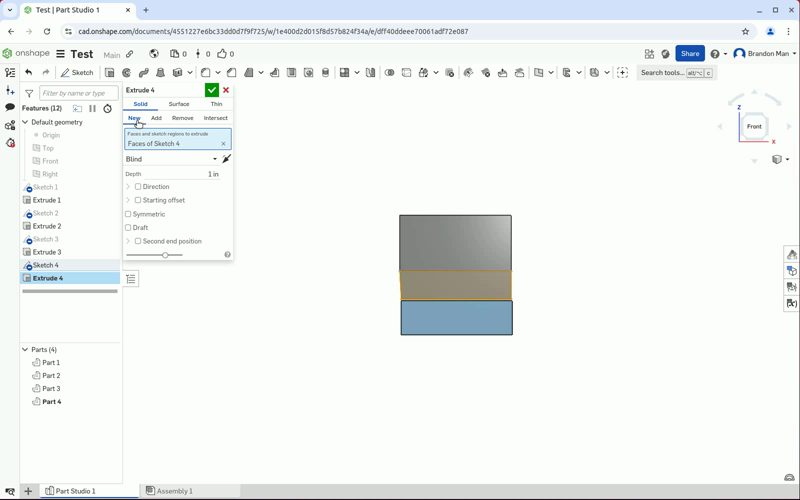
key(tab, 4)
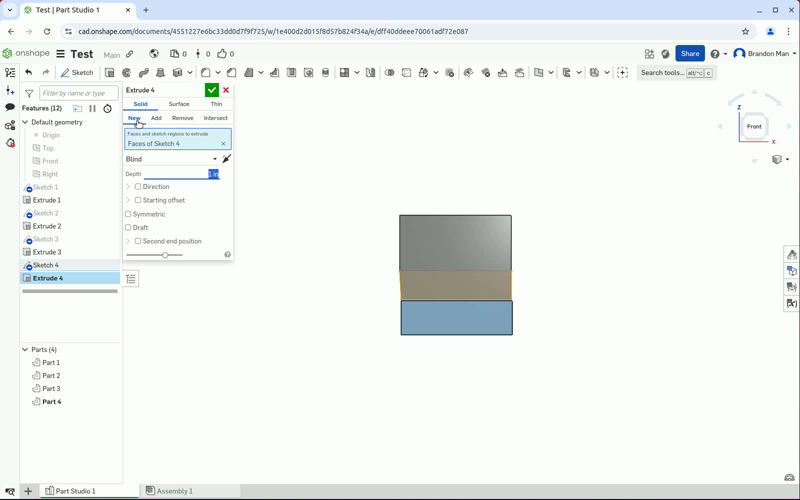
text(5.536)
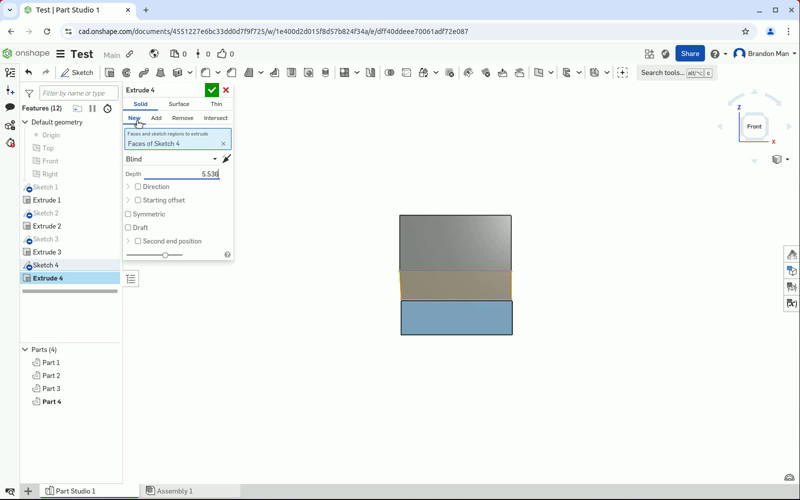
key(enter)
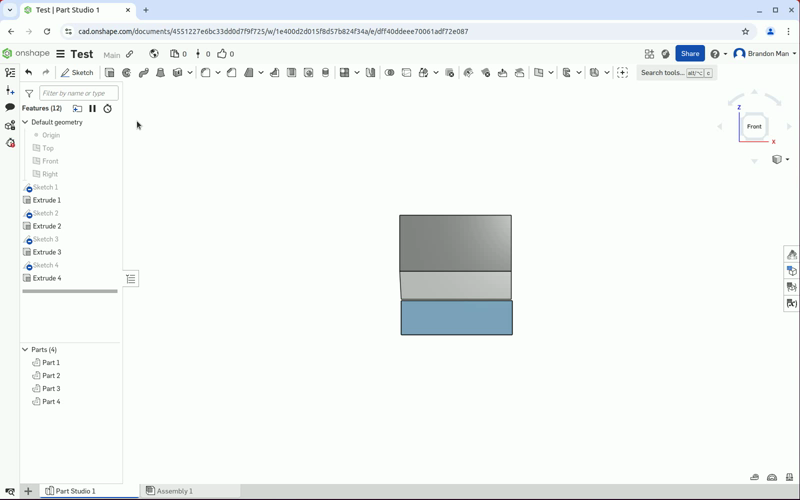
key(shift+h)
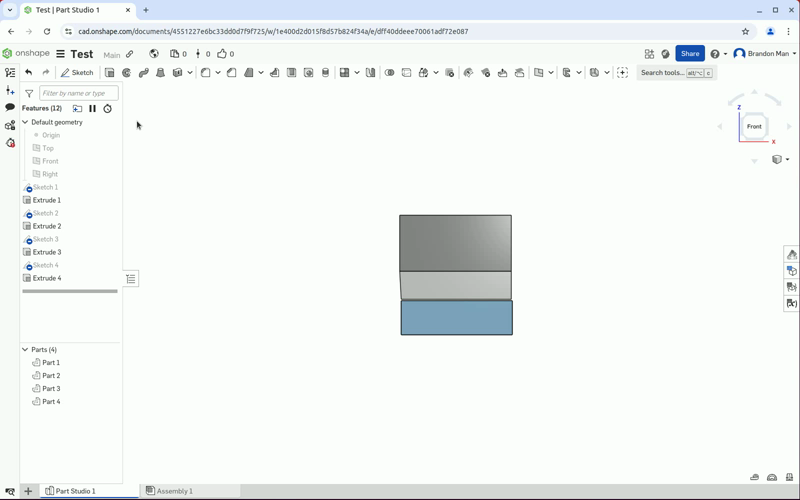
key(shift+h)
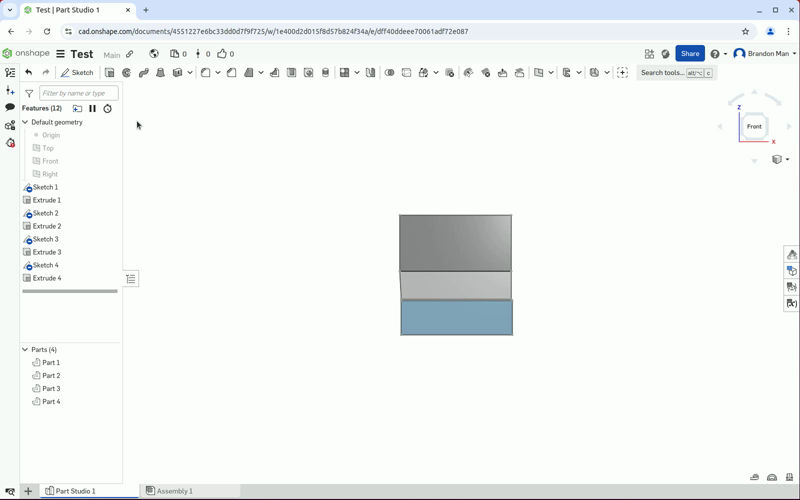
key(shift+7)
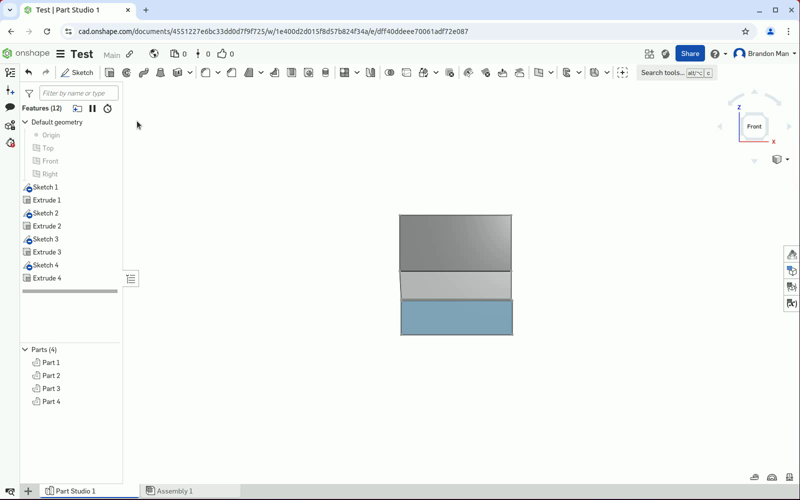
key(left, 2)
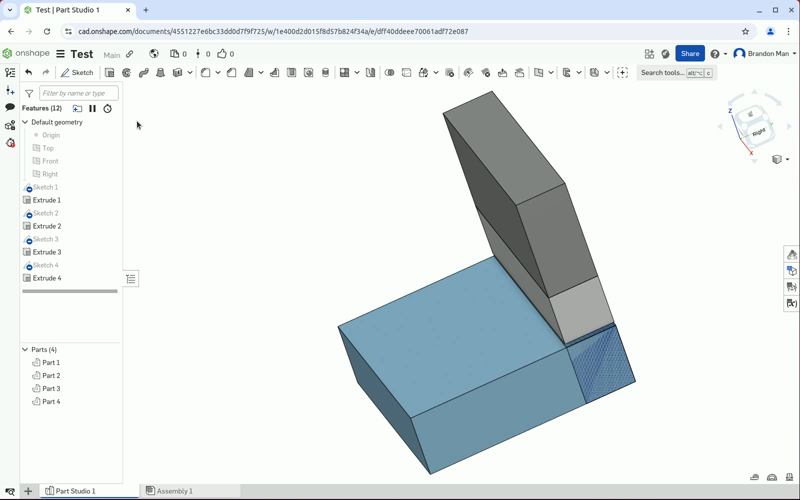
key(down, 2)
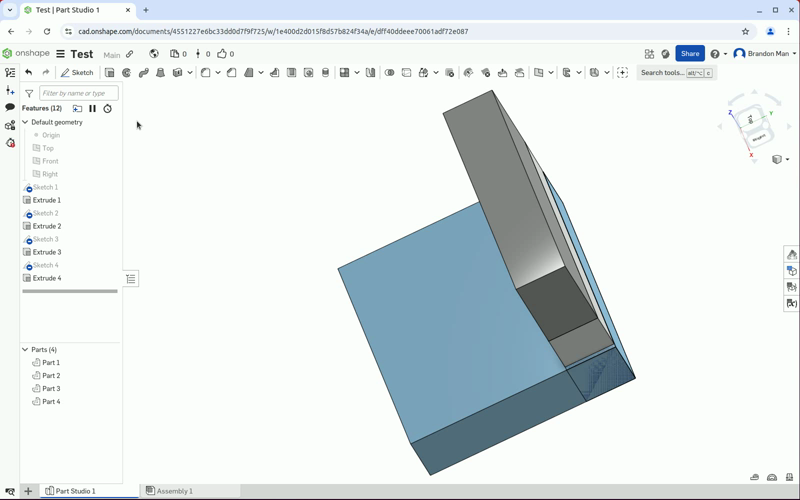
key(up, 2)
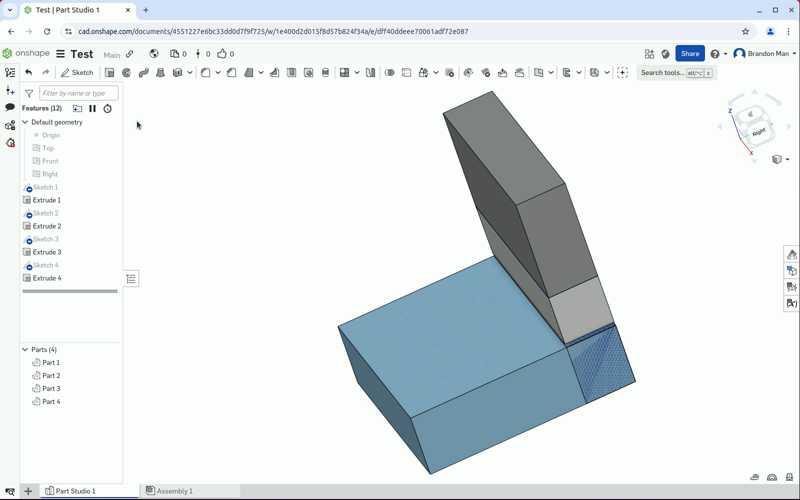
key(right, 2)
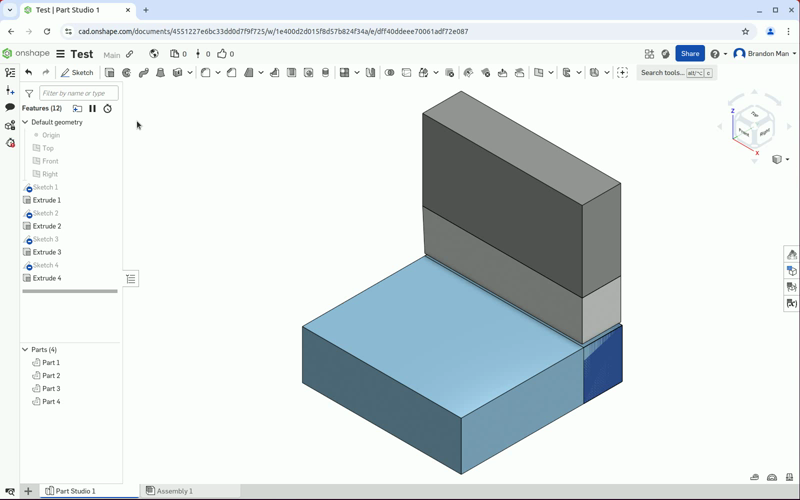
mouse_move(73, 189)
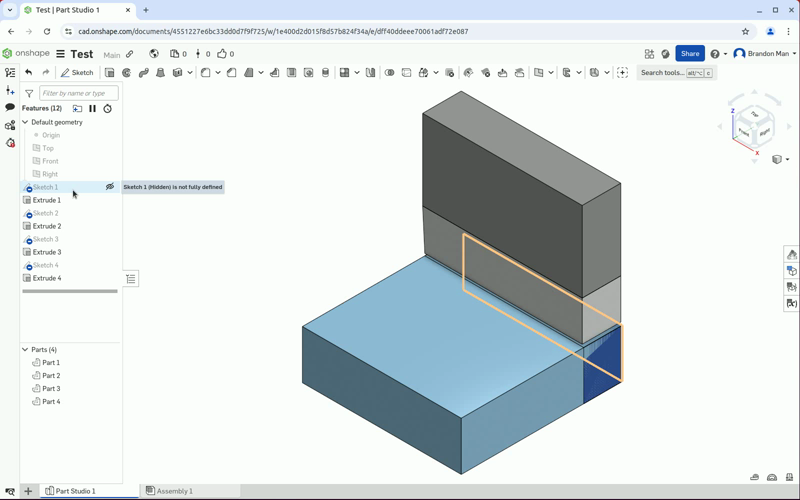
click(73, 189)